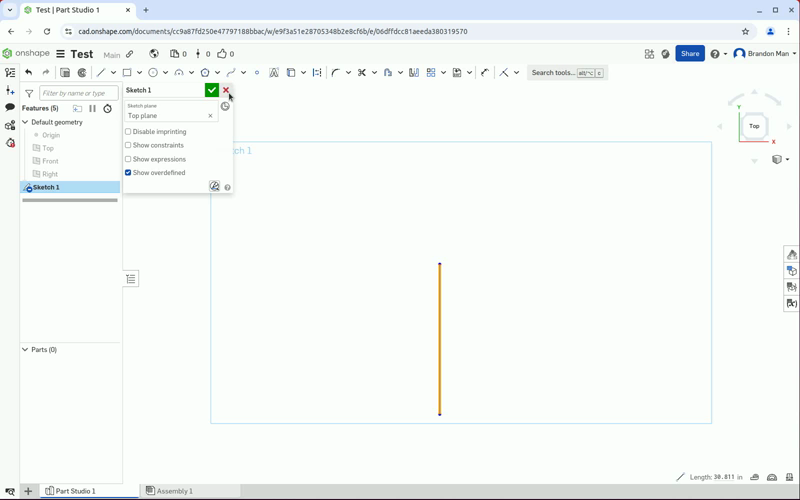
key(shift+h)
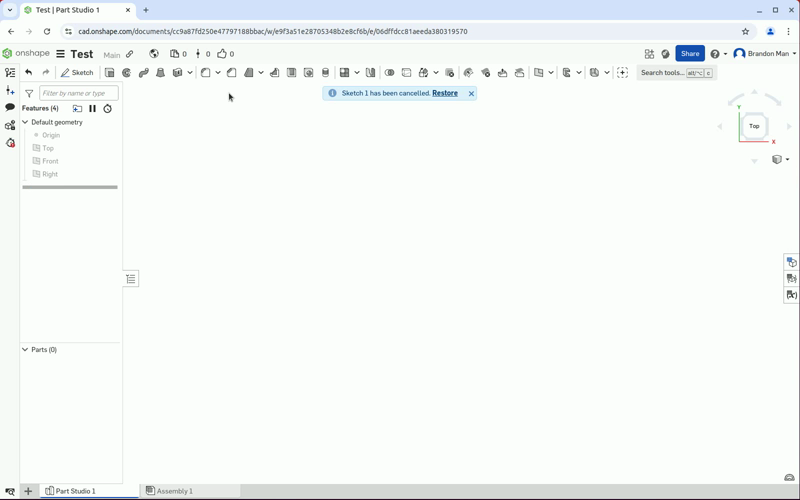
mouse_move(73, 352)
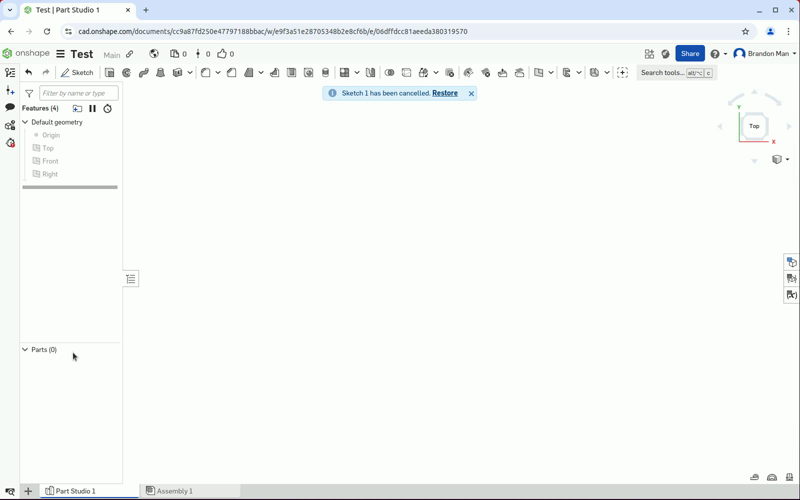
key(y)
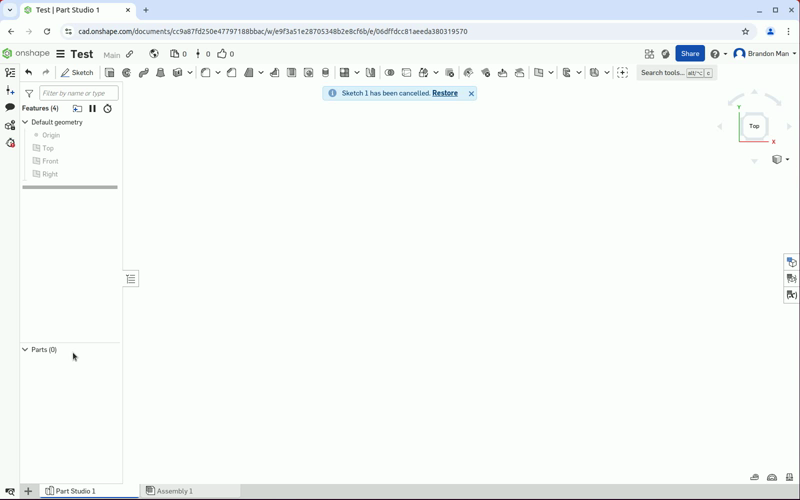
key(shift+p)
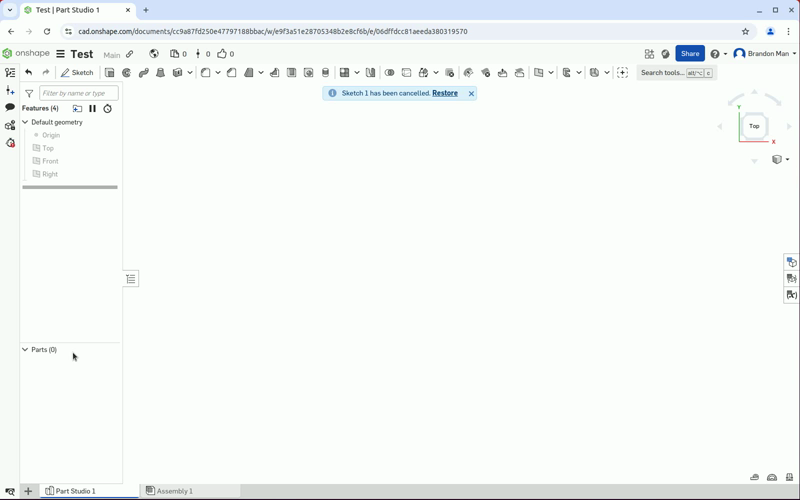
key(space)
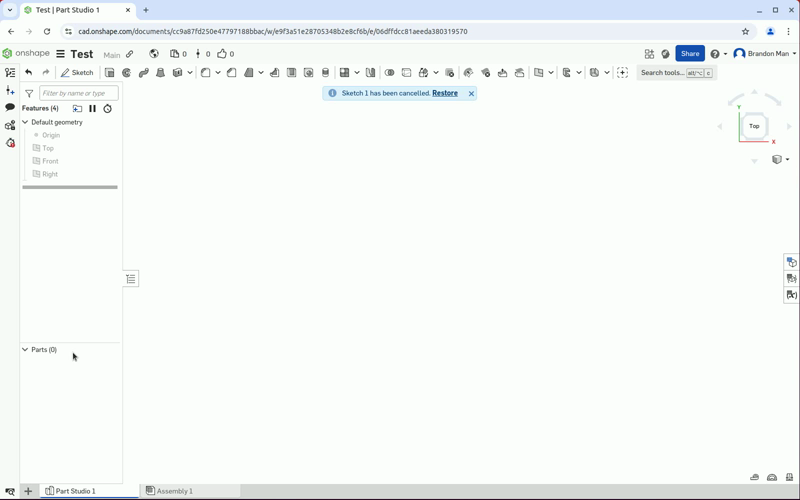
key_down(shift)
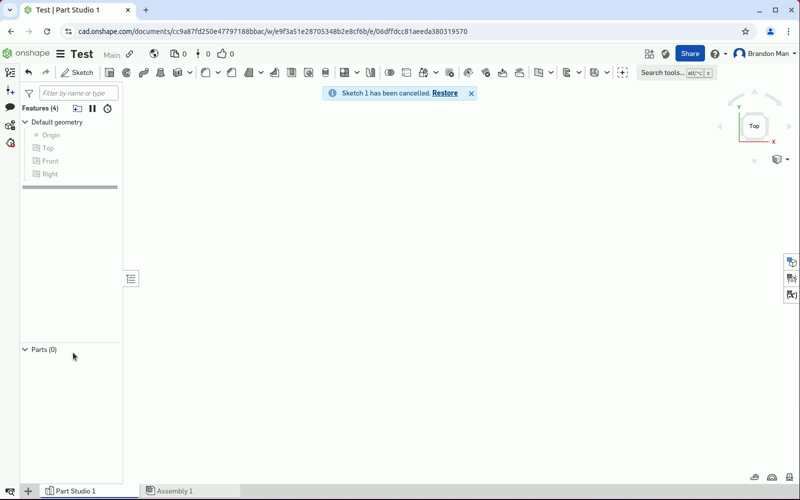
key(up)
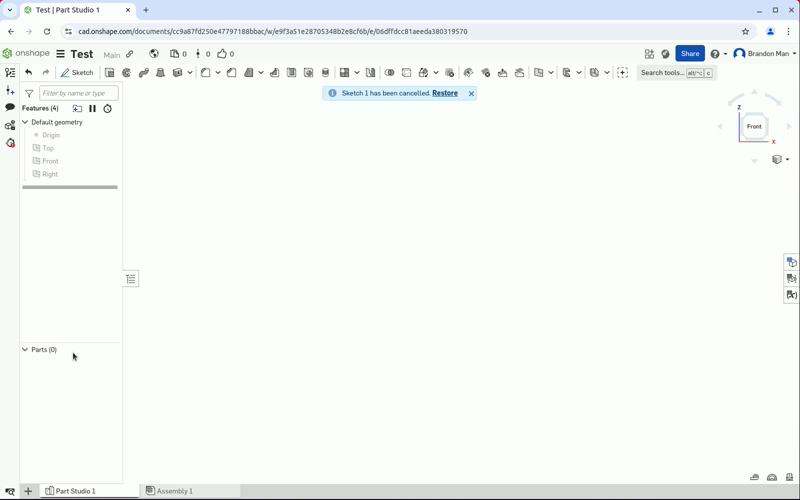
key_up(shift)
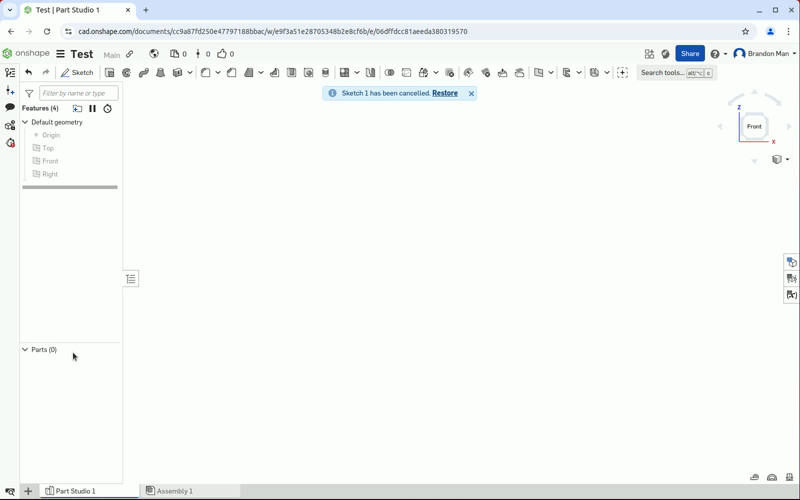
key(space)
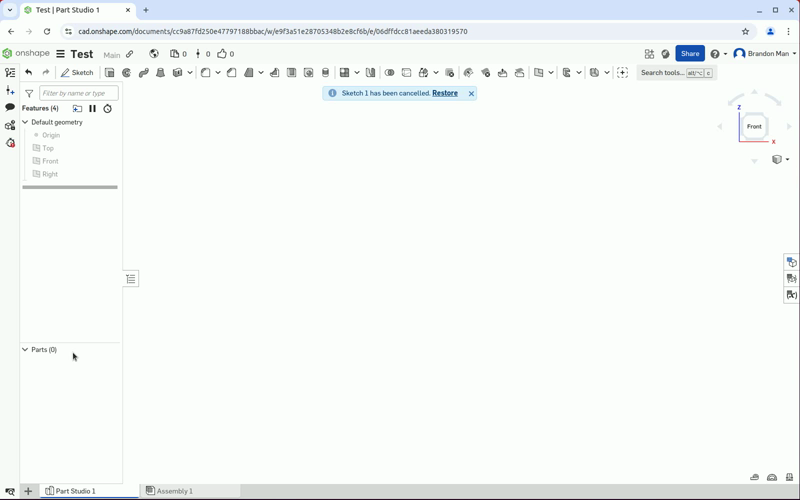
key_down(shift)
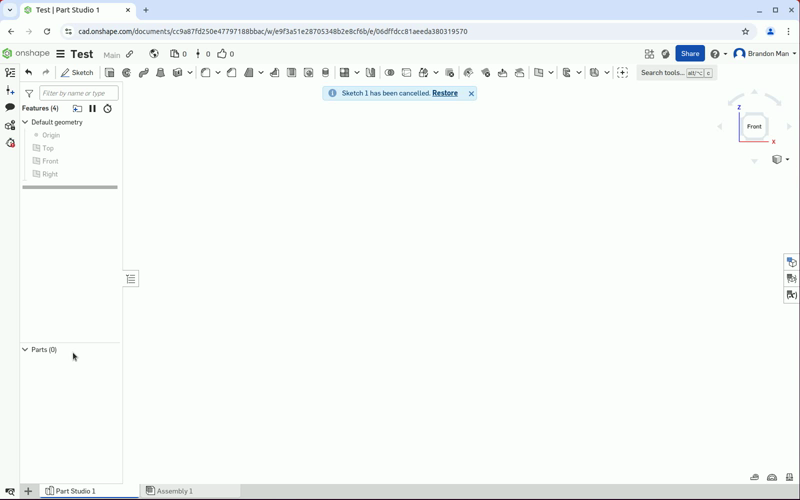
key(left)
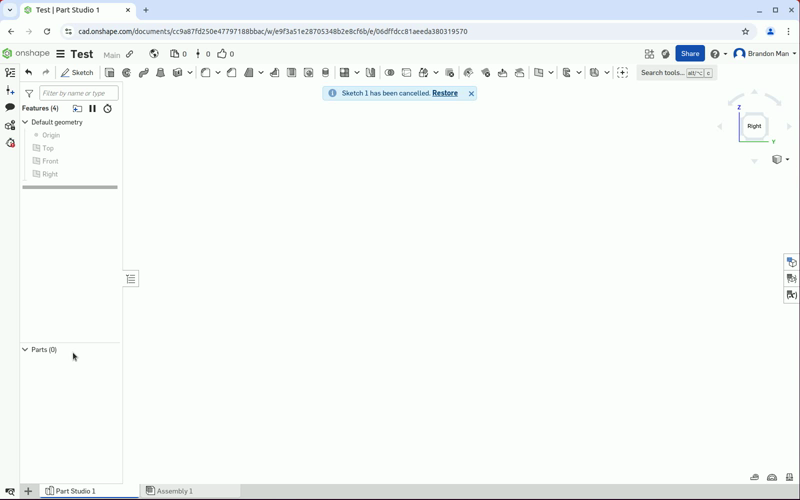
key_up(shift)
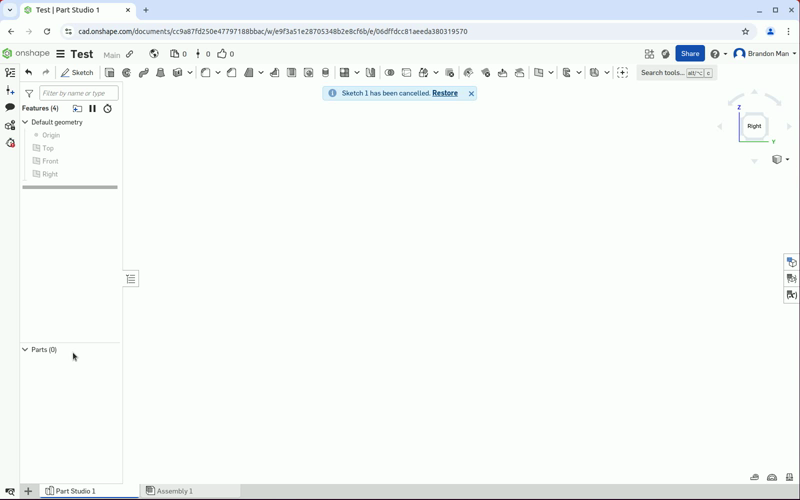
mouse_move(73, 352)
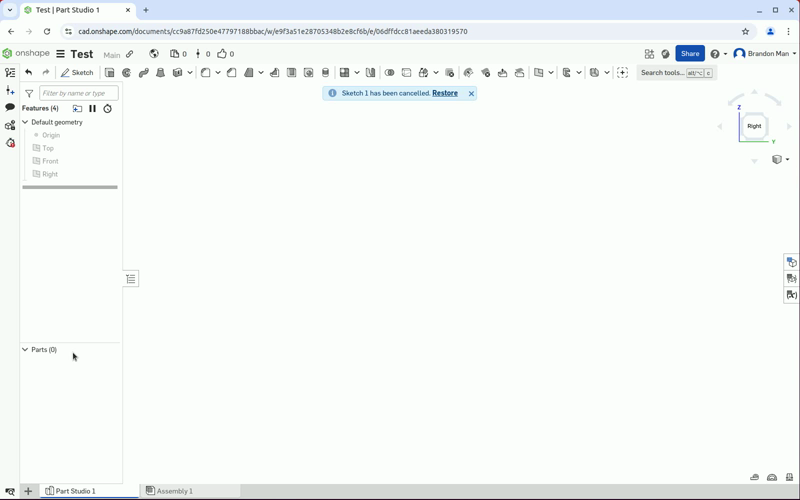
key(shift+y)
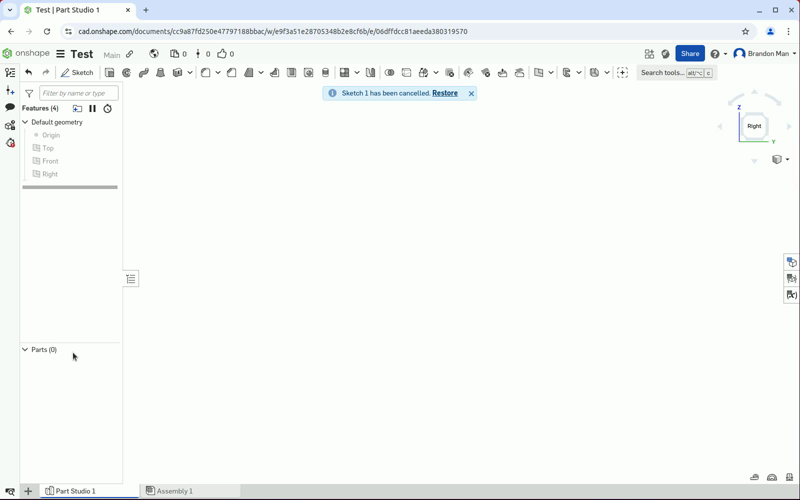
key(shift+s)
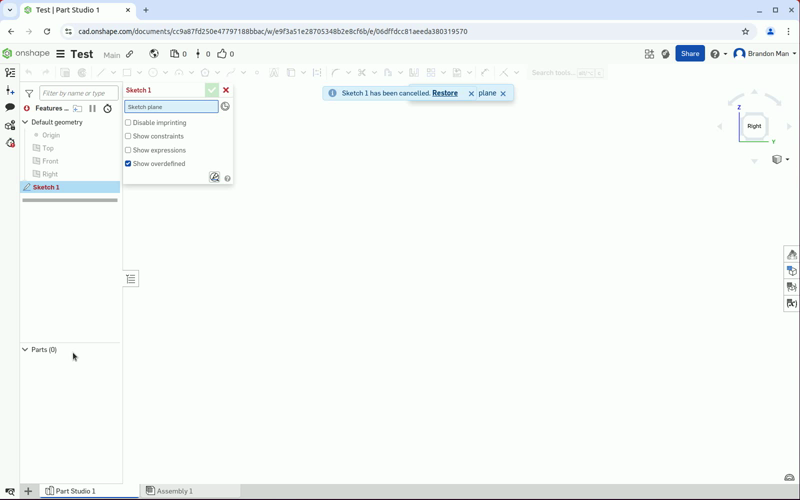
mouse_move(73, 176)
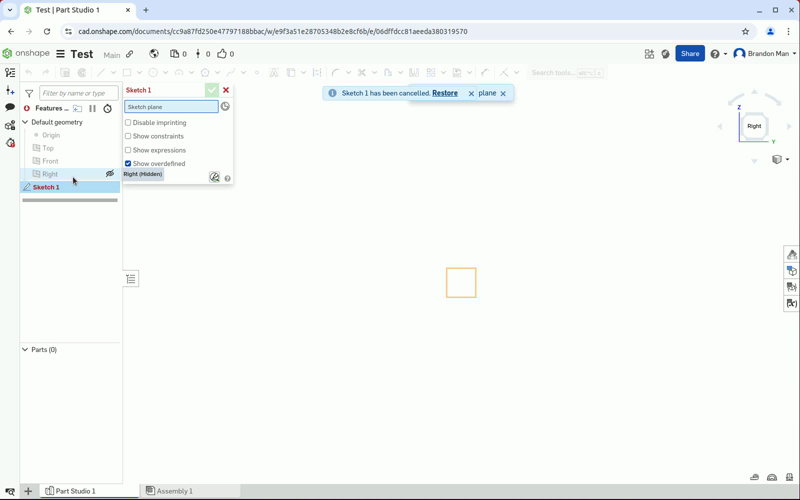
click(73, 176)
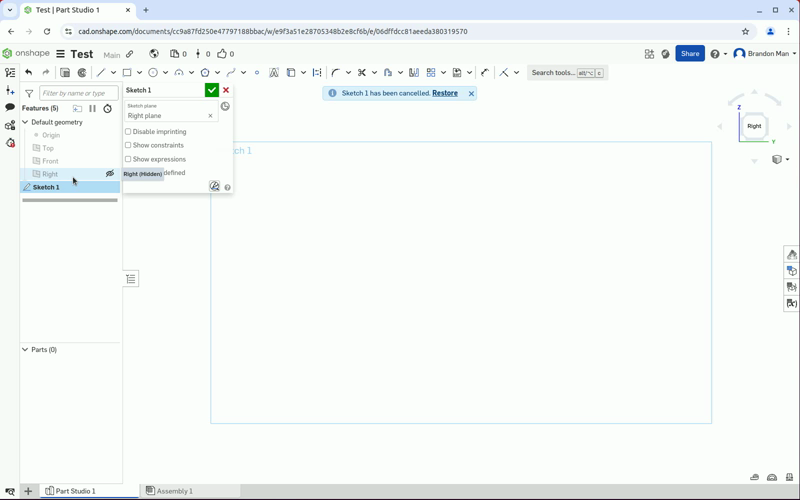
mouse_move(73, 352)
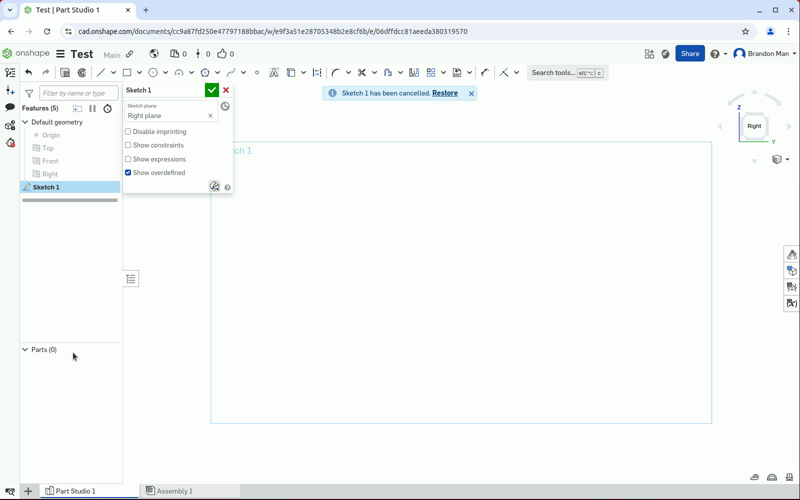
key(y)
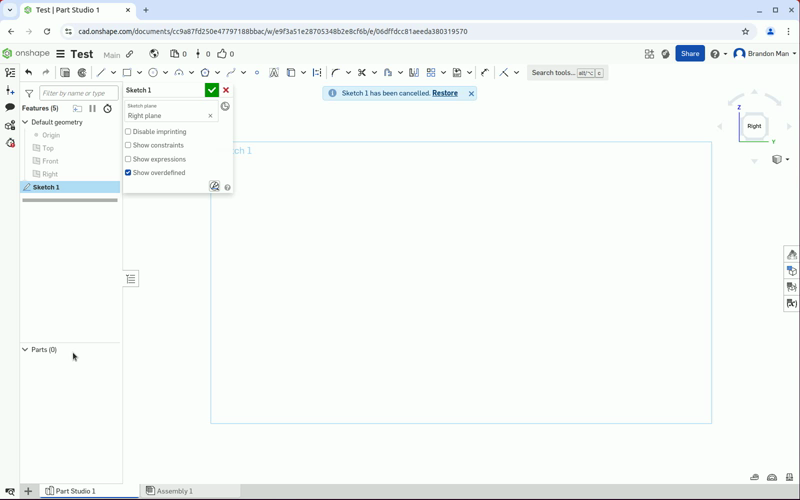
key(l)
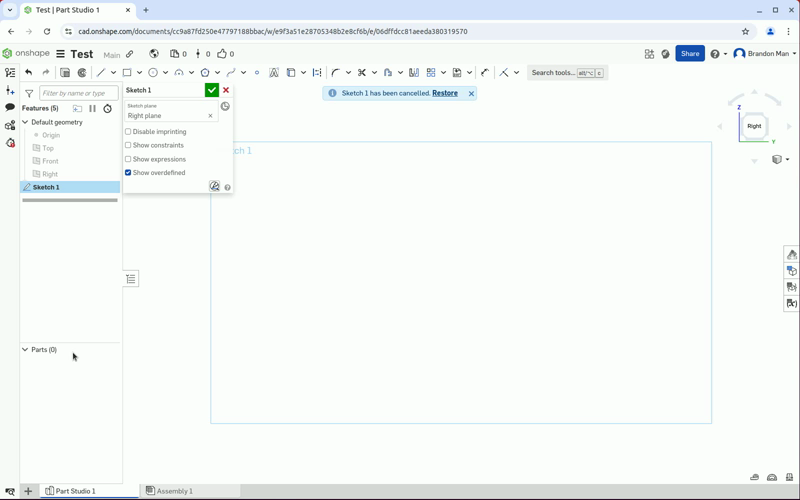
key_down(shift)
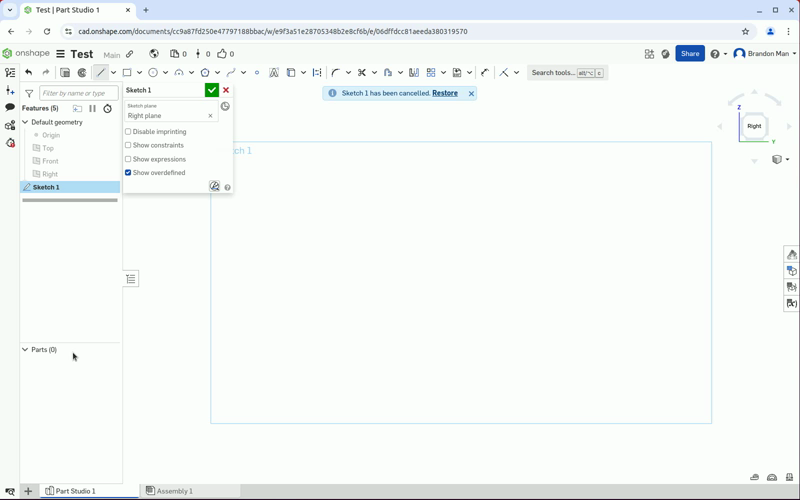
mouse_move(476, 282)
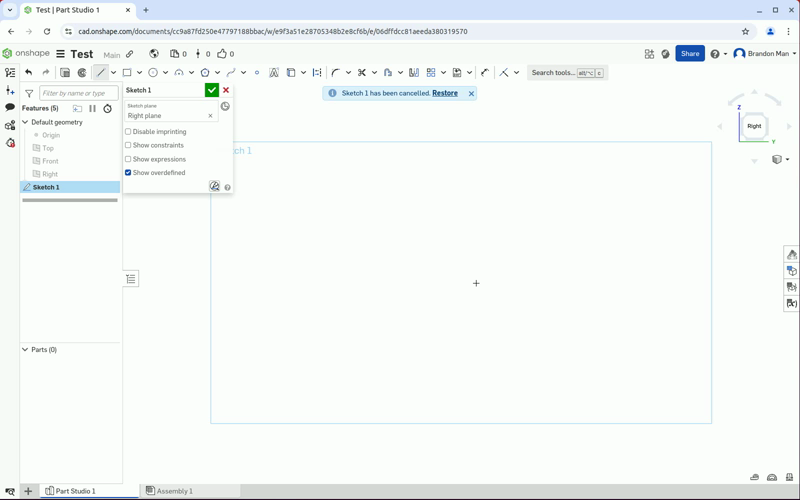
click(476, 282)
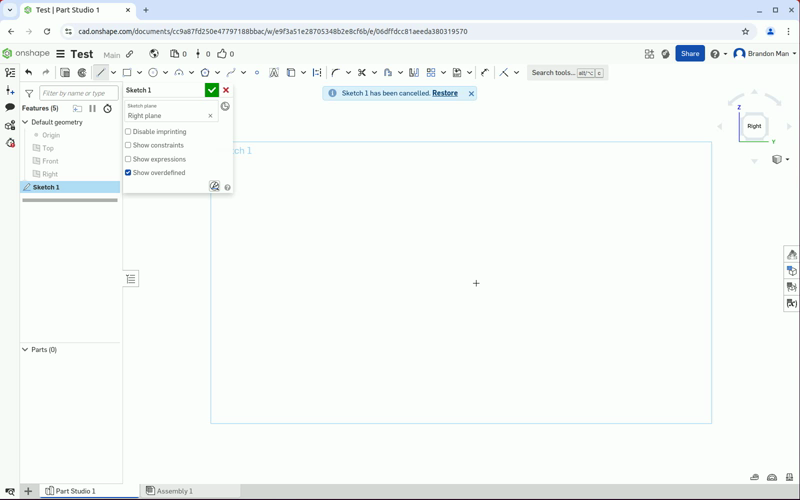
key_up(shift)
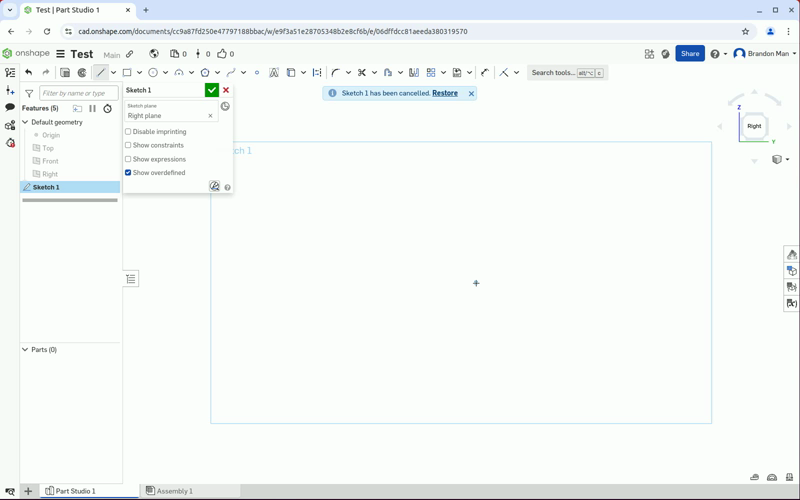
key_down(shift)
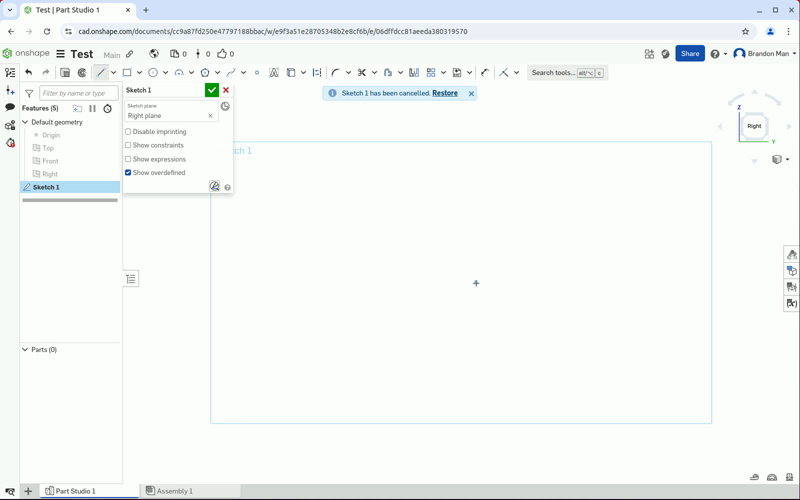
mouse_move(566, 282)
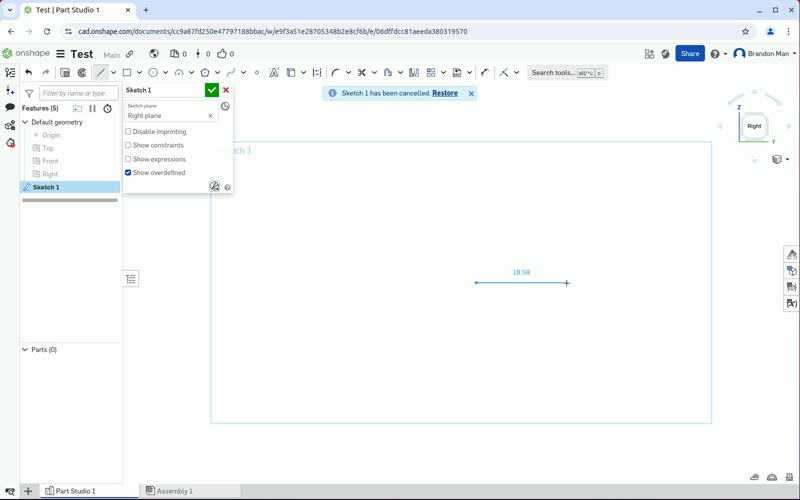
click(566, 282)
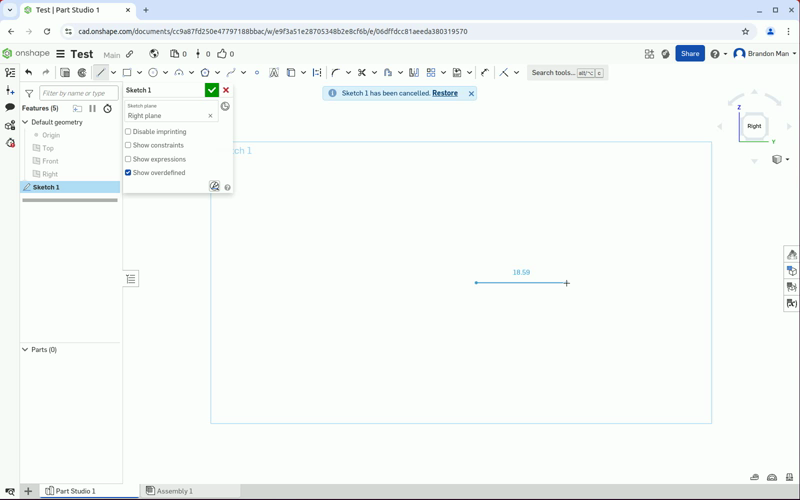
key_up(shift)
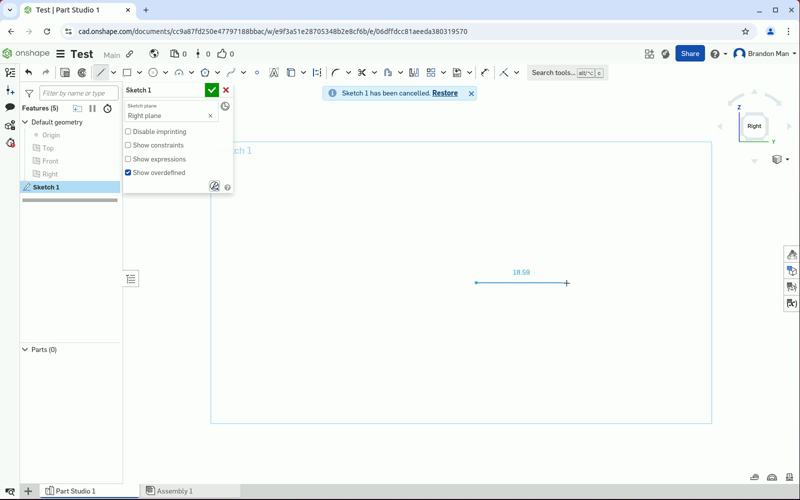
key_down(shift)
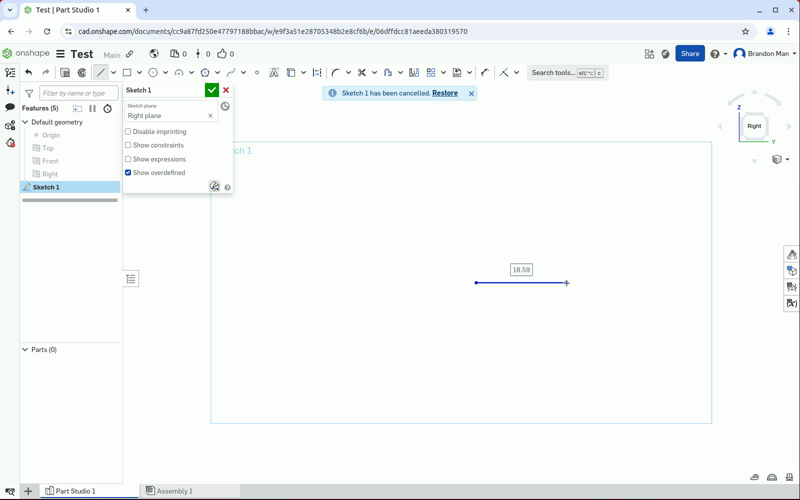
mouse_move(566, 214)
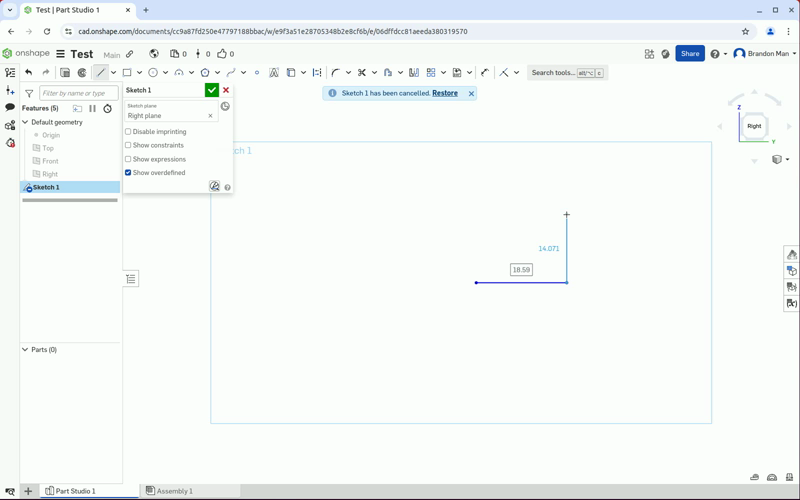
click(566, 214)
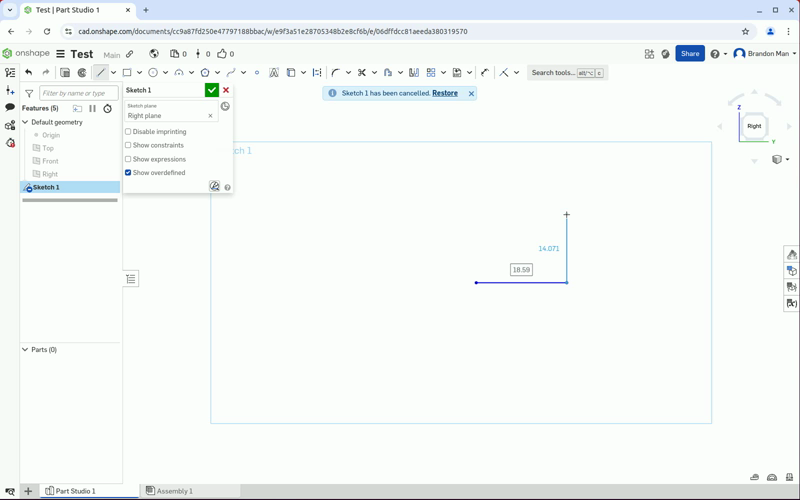
key_up(shift)
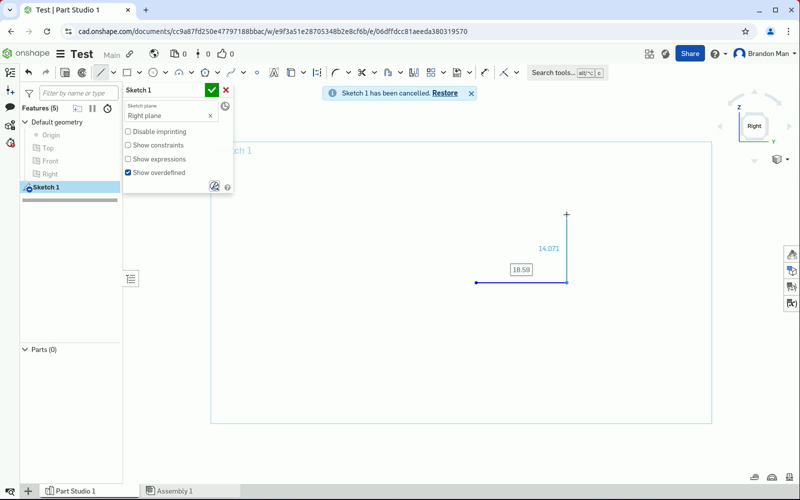
key_down(shift)
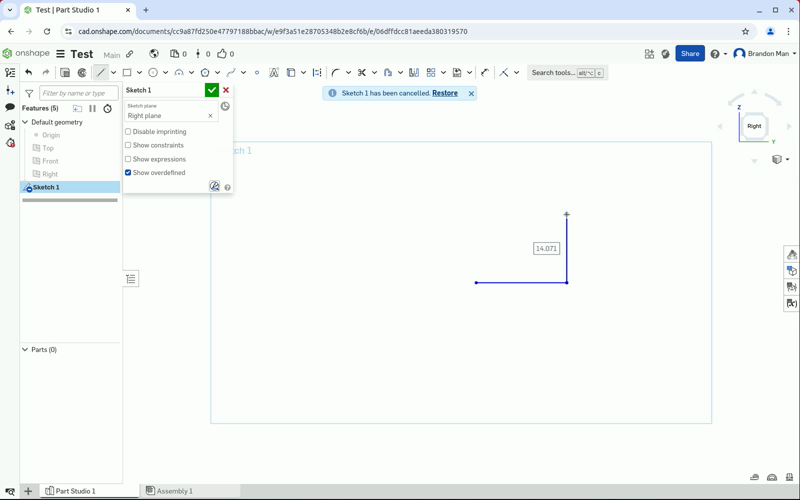
mouse_move(589, 214)
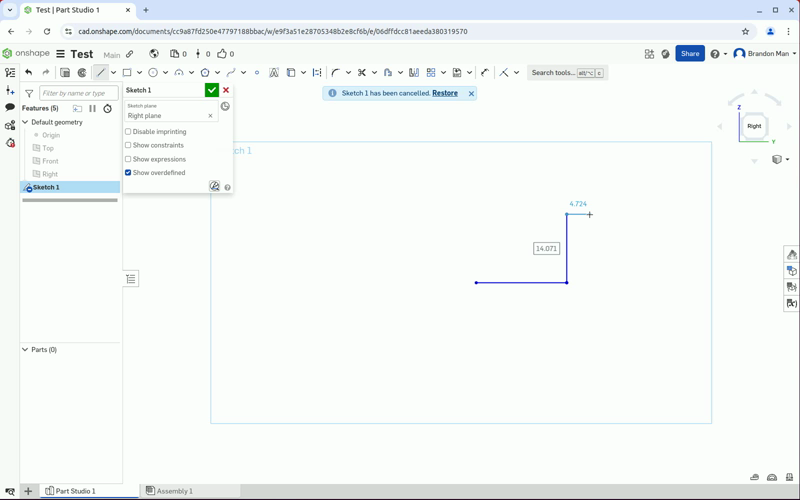
mouse_move(537, 214)
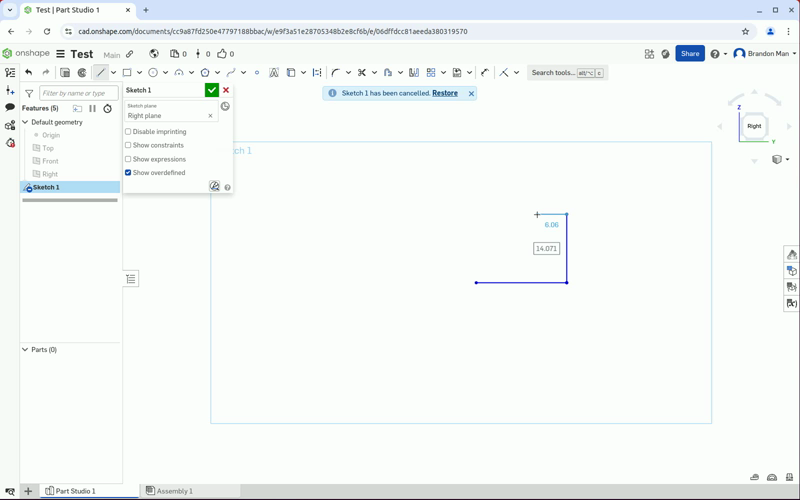
click(537, 214)
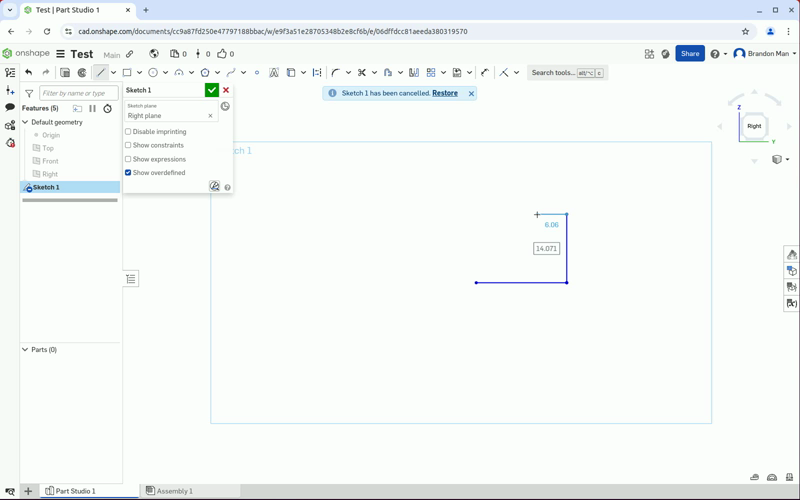
key_up(shift)
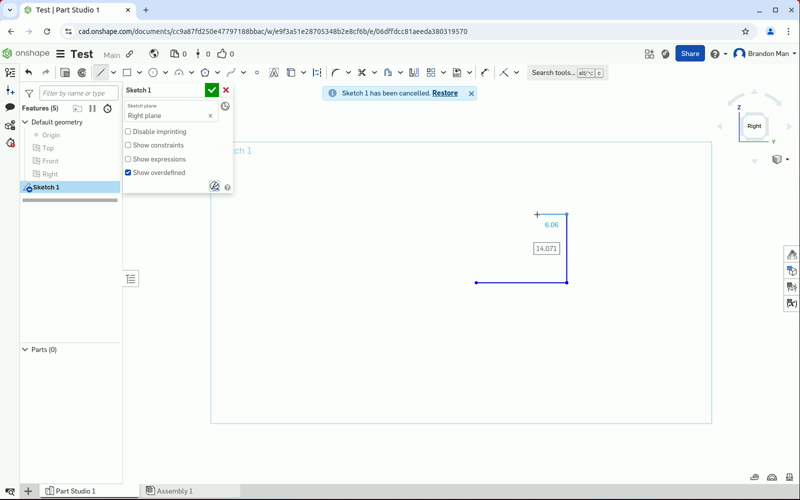
key_down(shift)
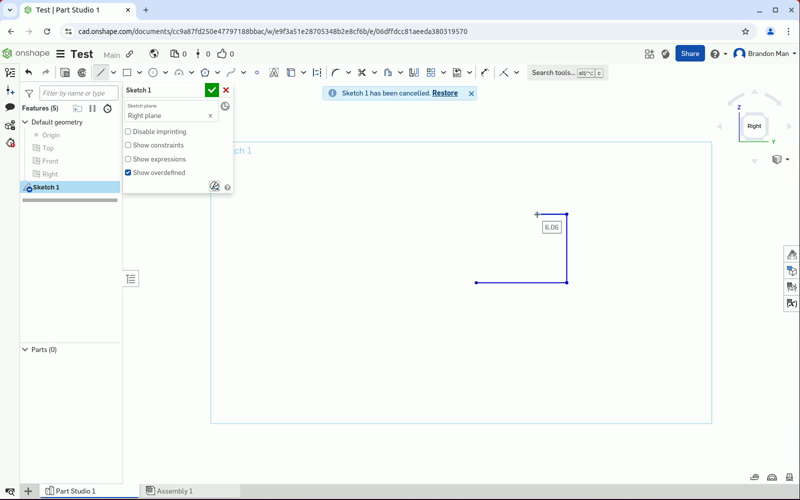
mouse_move(494, 275)
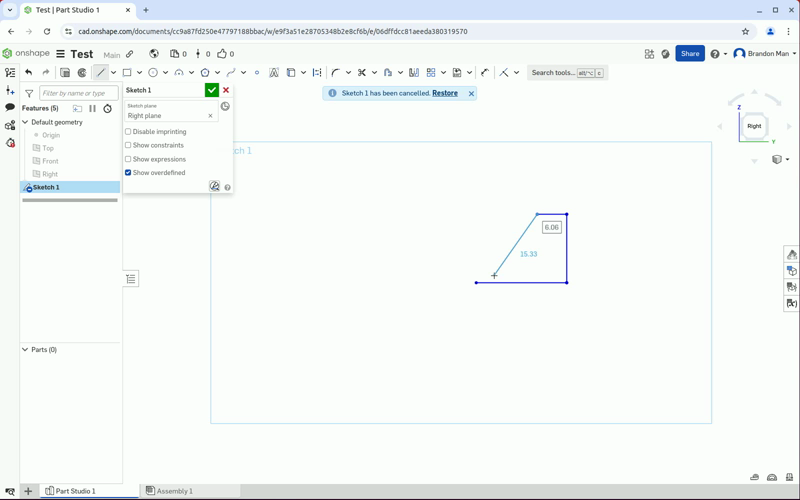
click(494, 275)
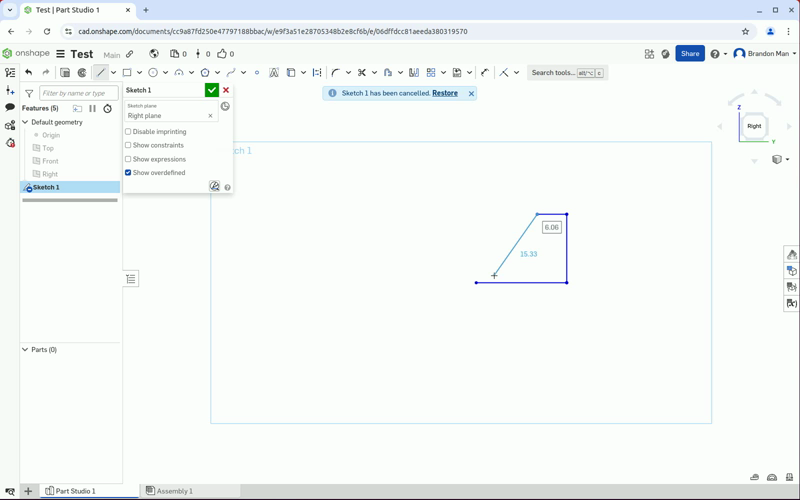
key_up(shift)
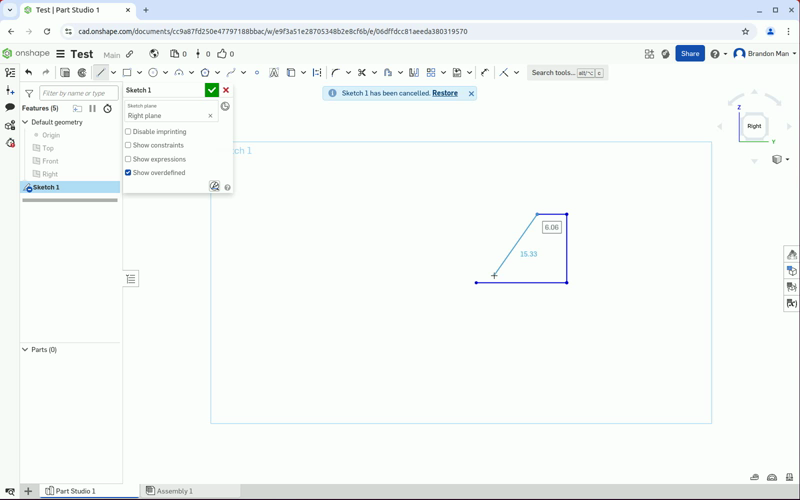
key_down(shift)
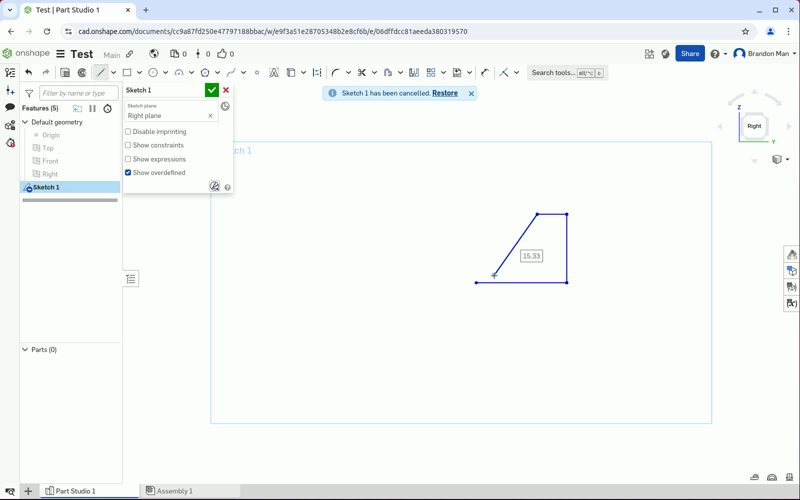
mouse_move(524, 275)
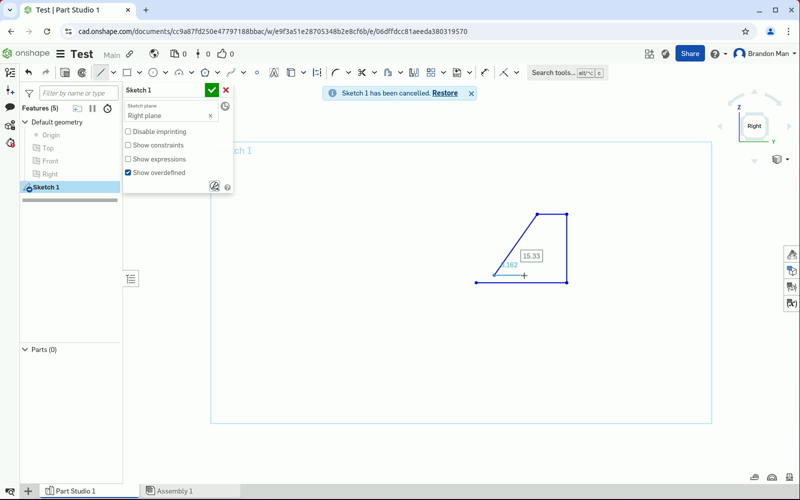
mouse_move(480, 264)
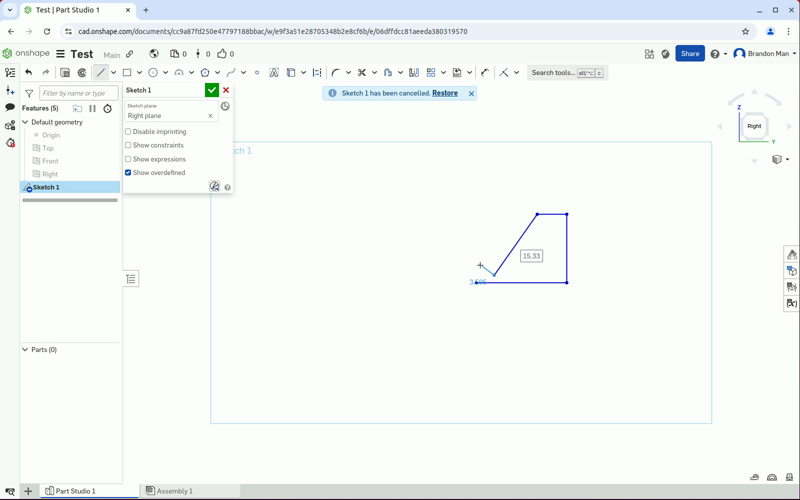
click(480, 264)
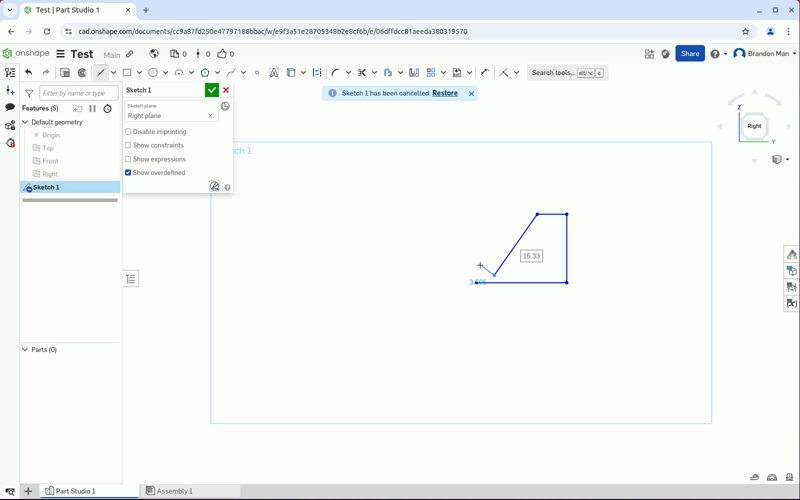
key_up(shift)
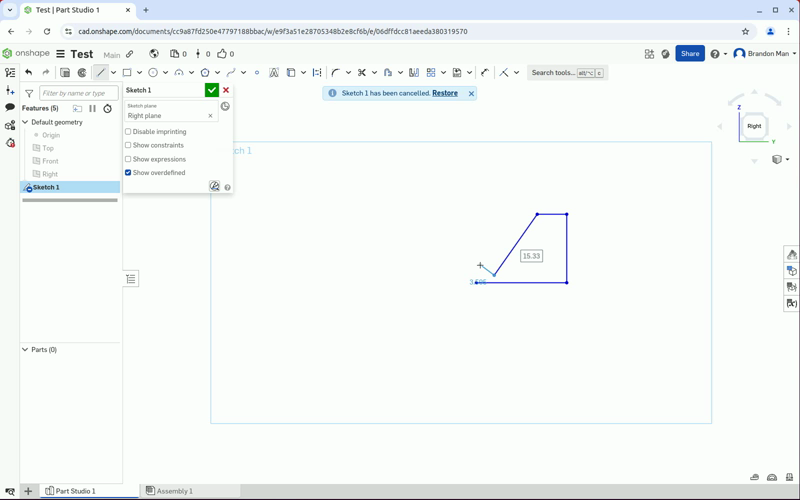
key_down(shift)
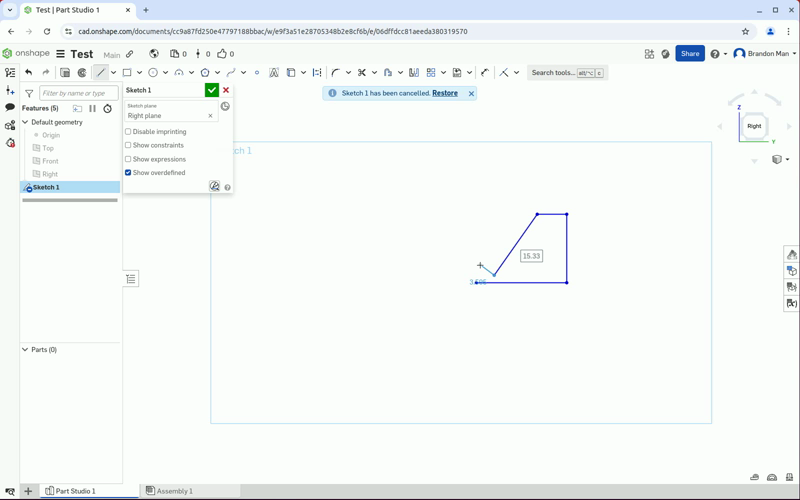
mouse_move(510, 264)
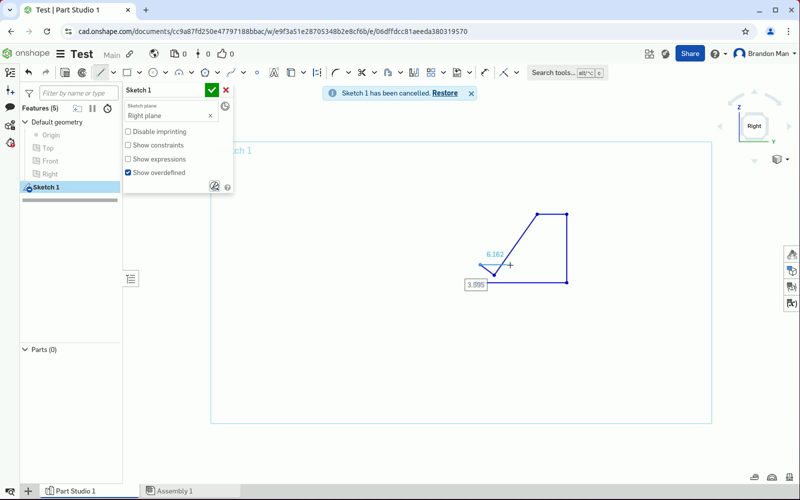
mouse_move(476, 261)
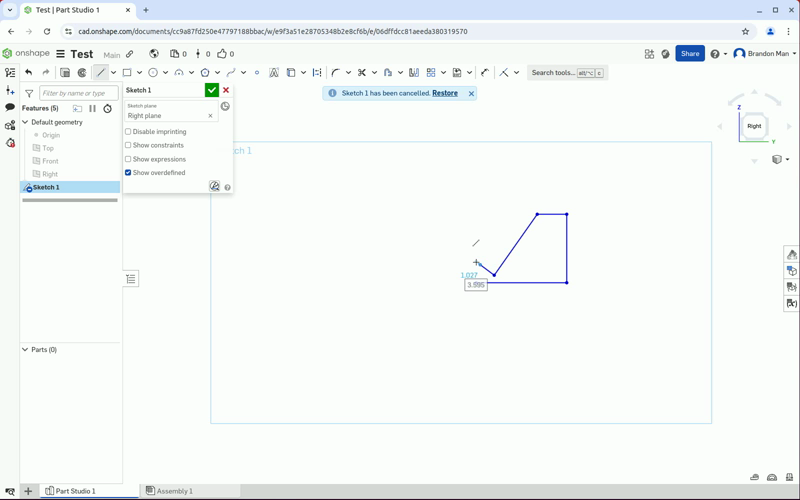
scroll(6)
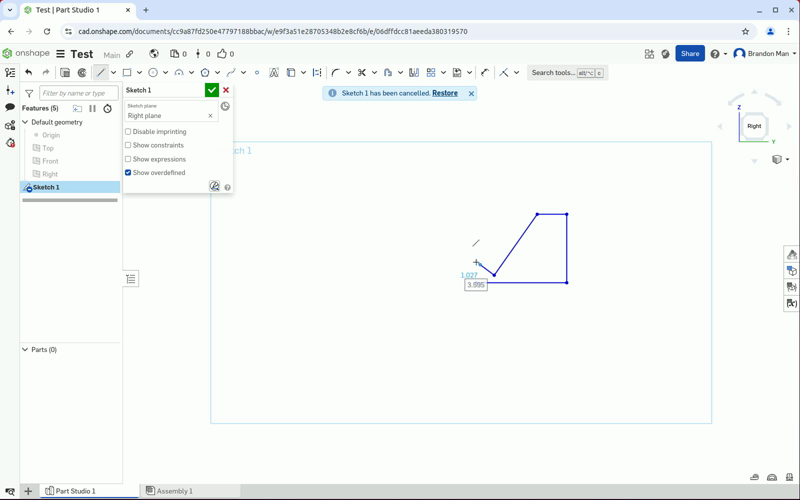
scroll(6)
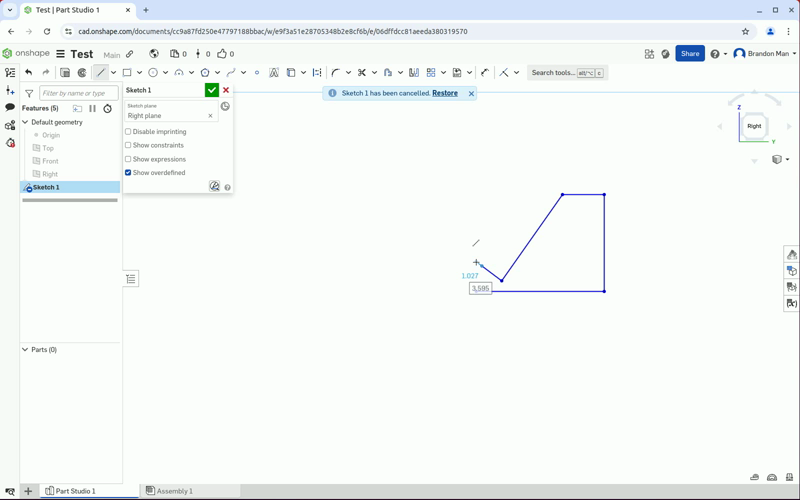
scroll(6)
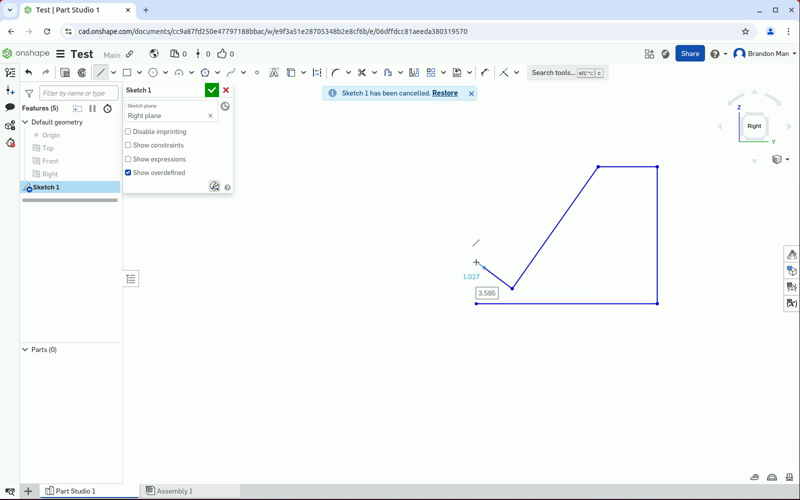
scroll(6)
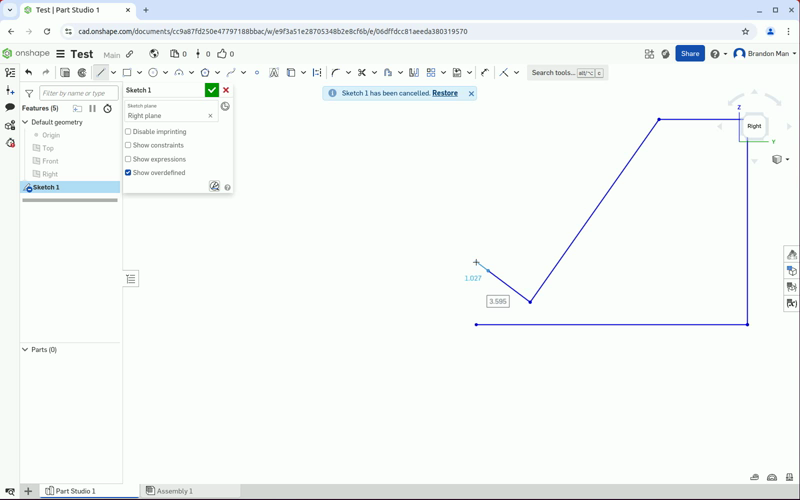
scroll(6)
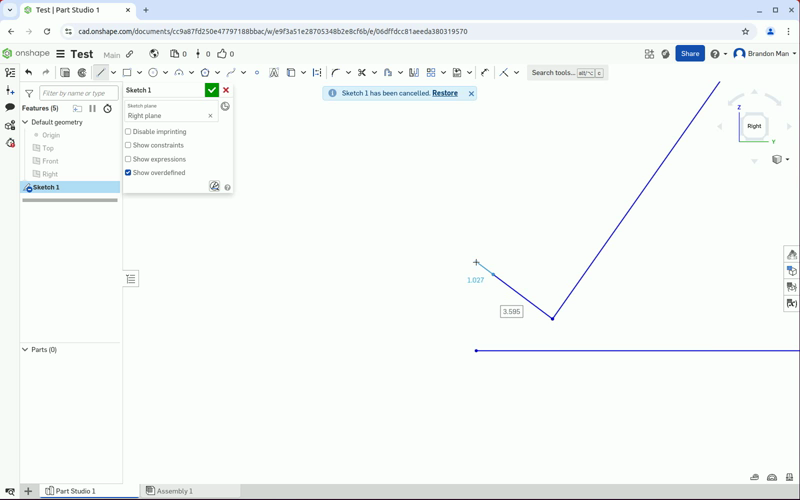
scroll(6)
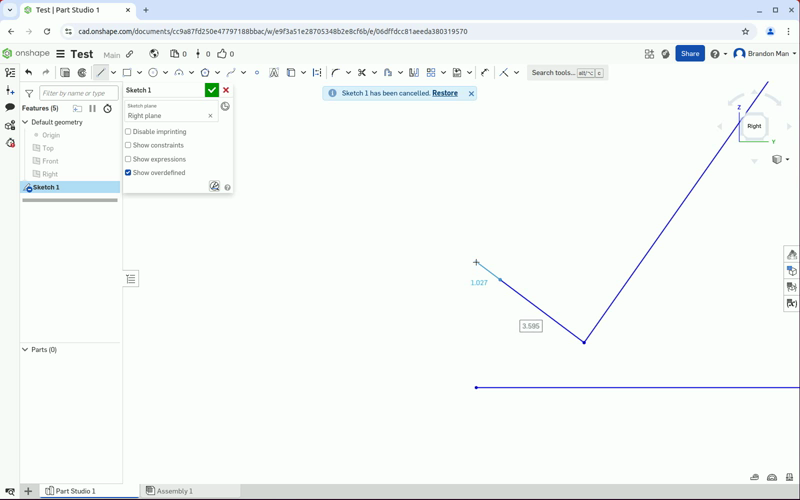
scroll(6)
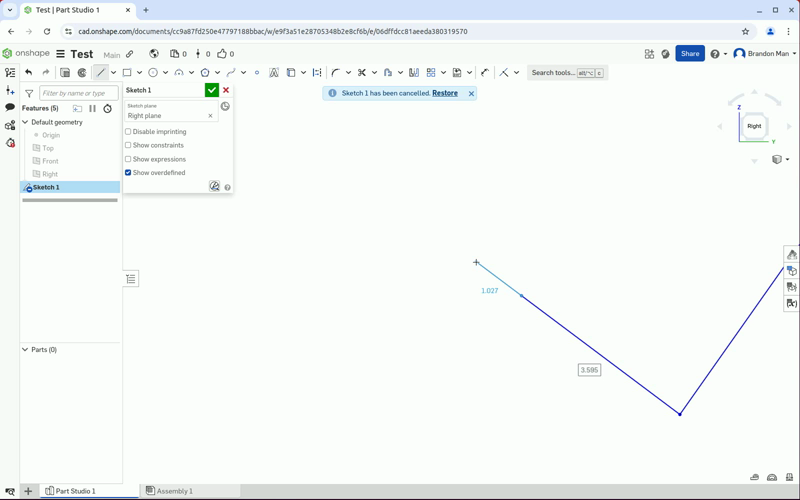
click(476, 261)
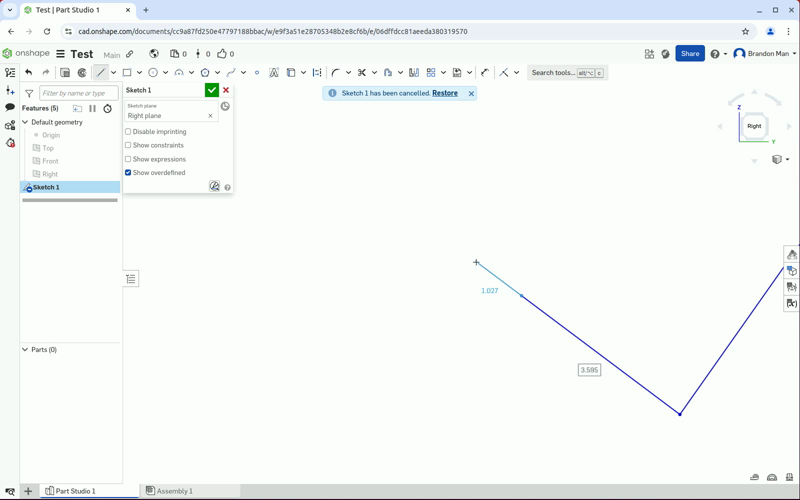
scroll(-6)
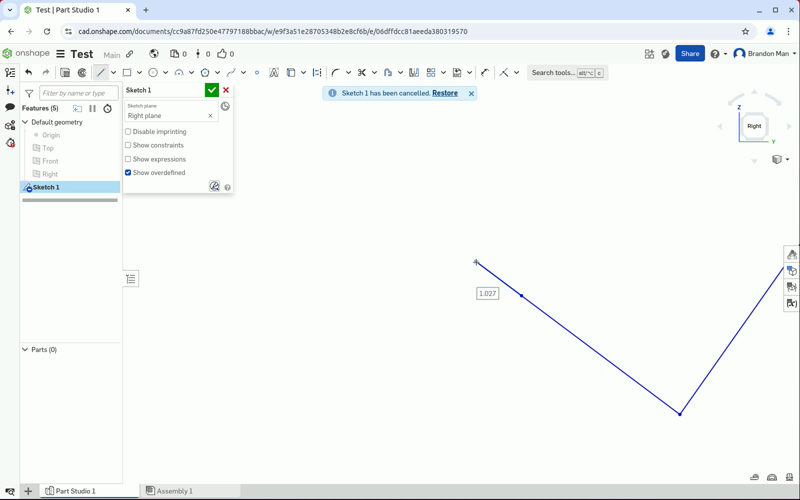
scroll(-6)
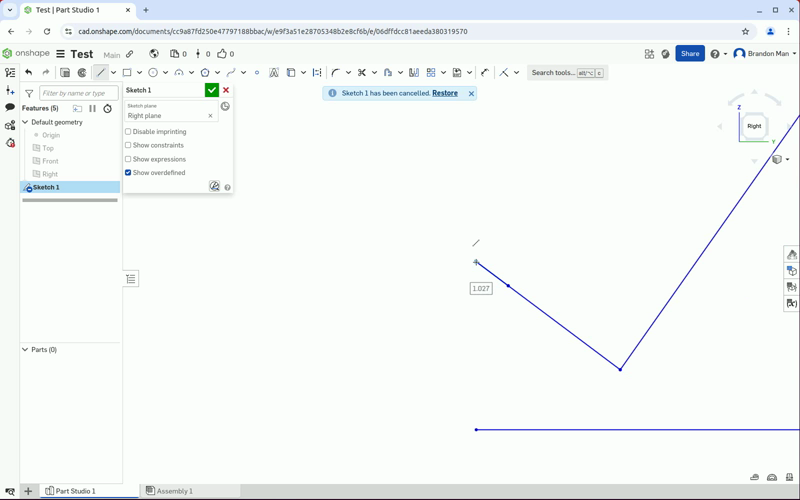
scroll(-6)
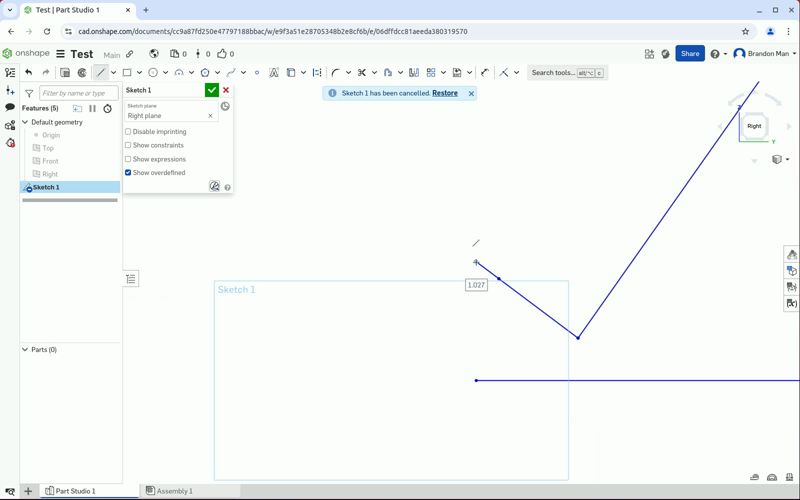
scroll(-6)
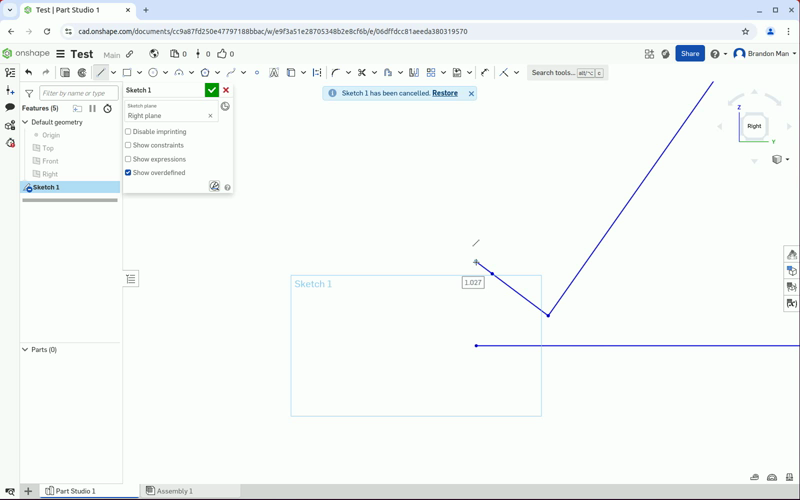
scroll(-6)
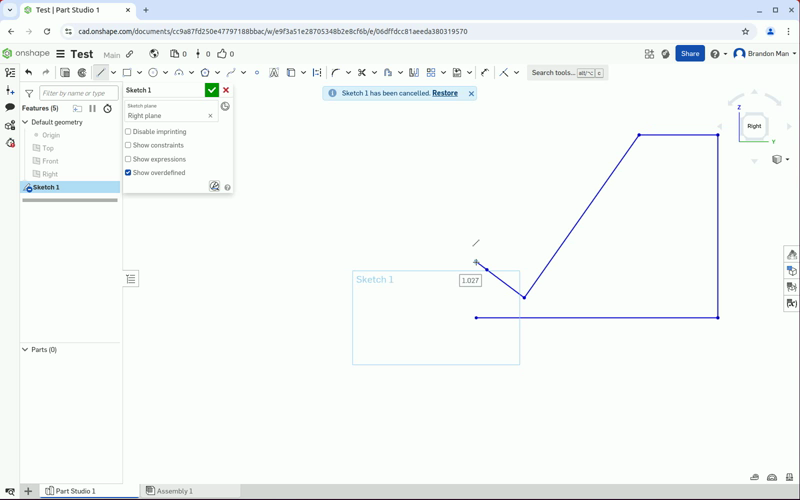
scroll(-6)
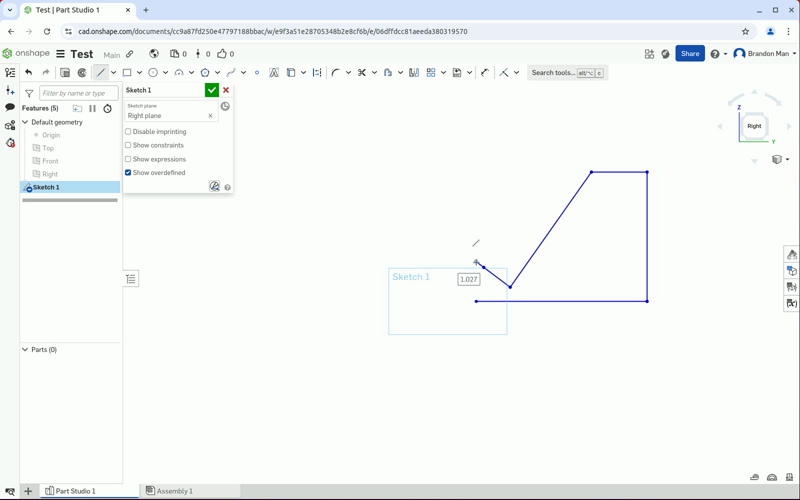
scroll(-6)
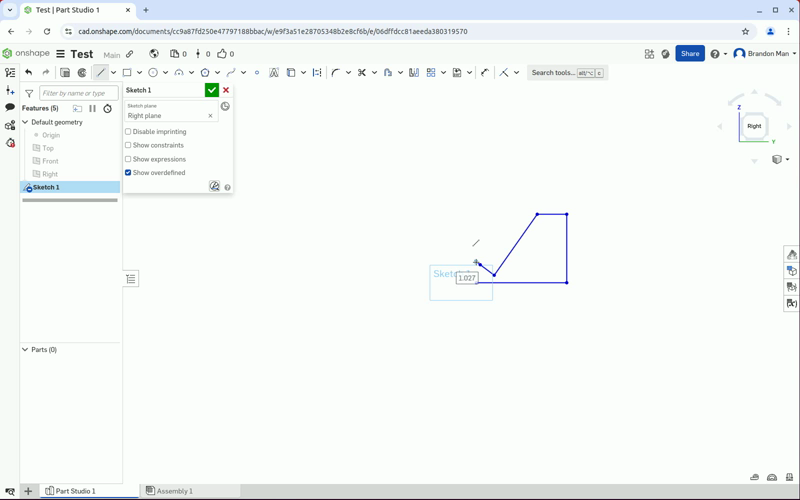
key_up(shift)
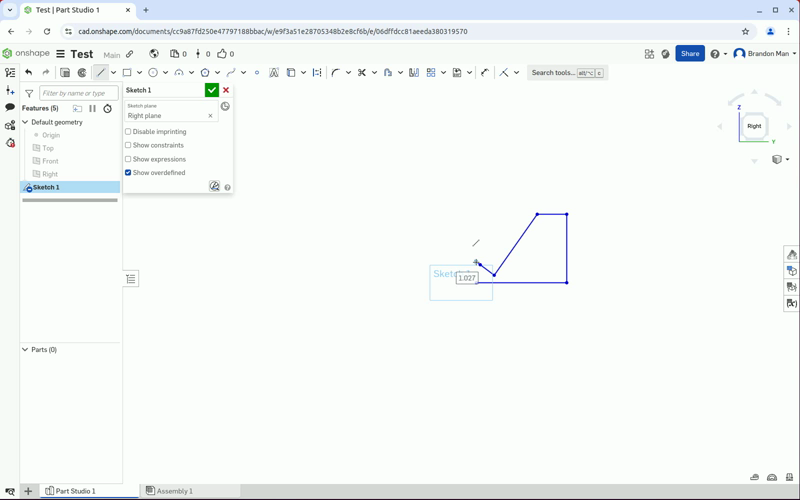
mouse_move(506, 261)
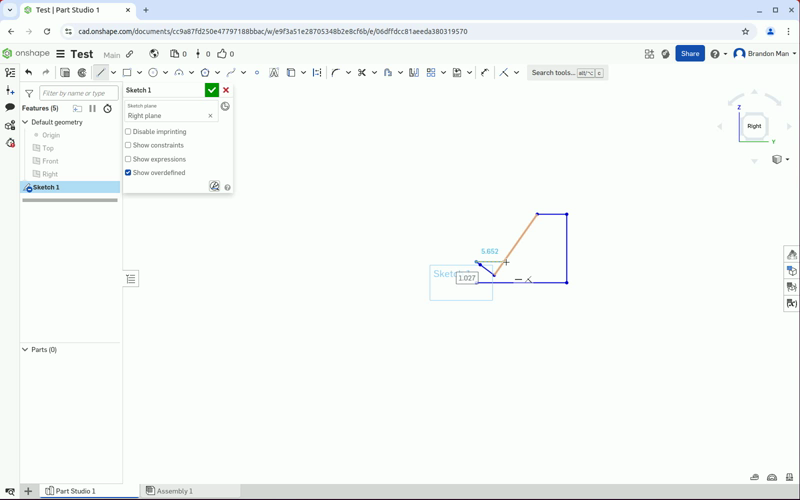
key_down(shift)
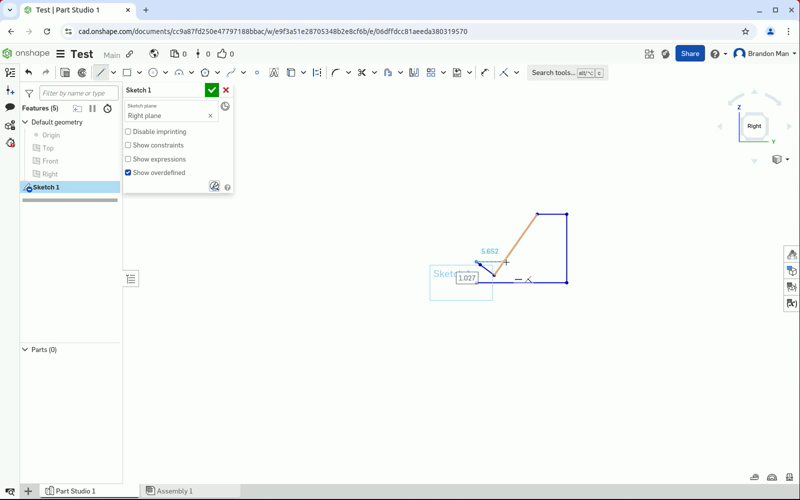
mouse_move(476, 282)
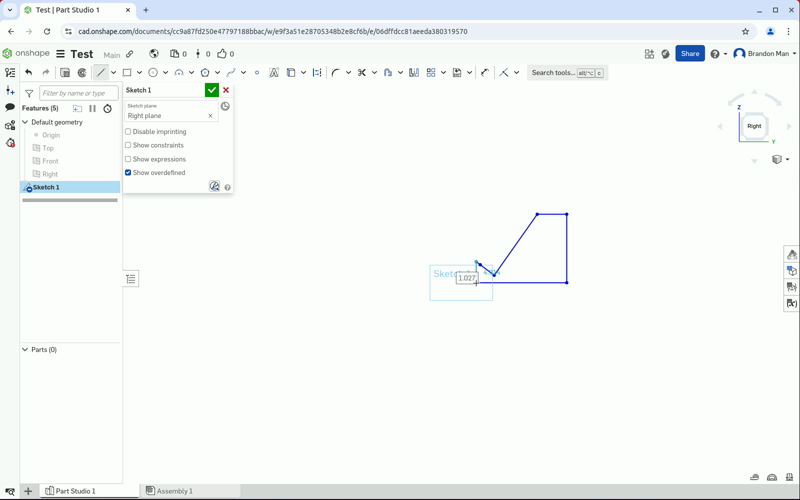
key_up(shift)
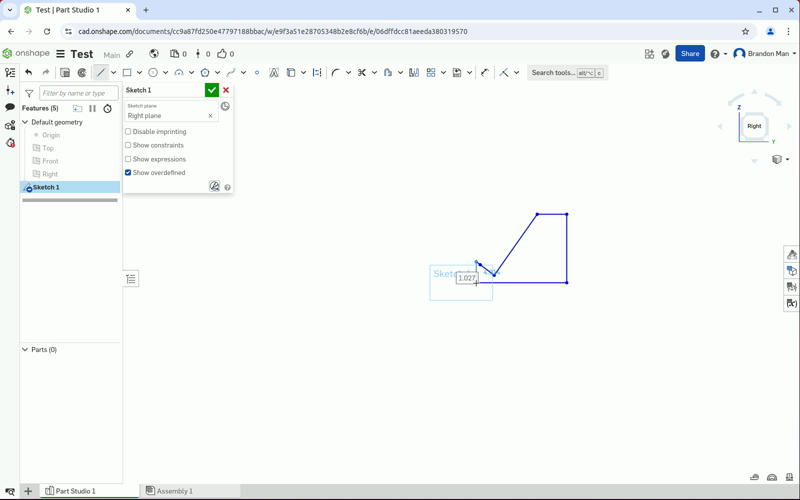
click(476, 282)
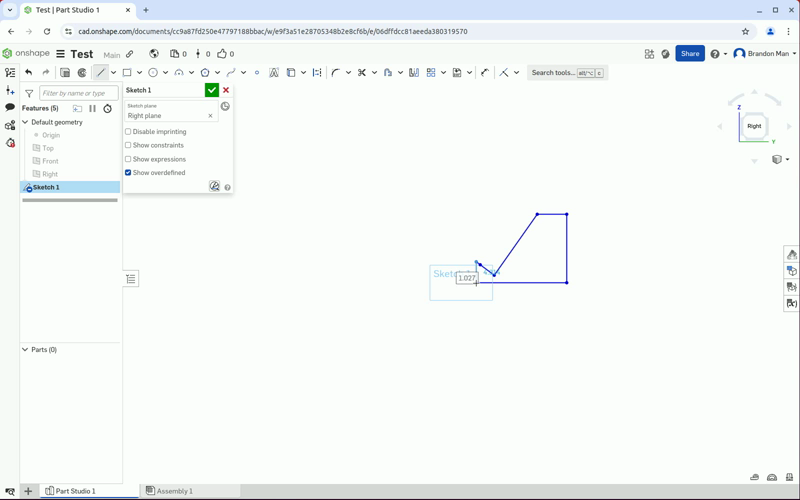
key(esc)
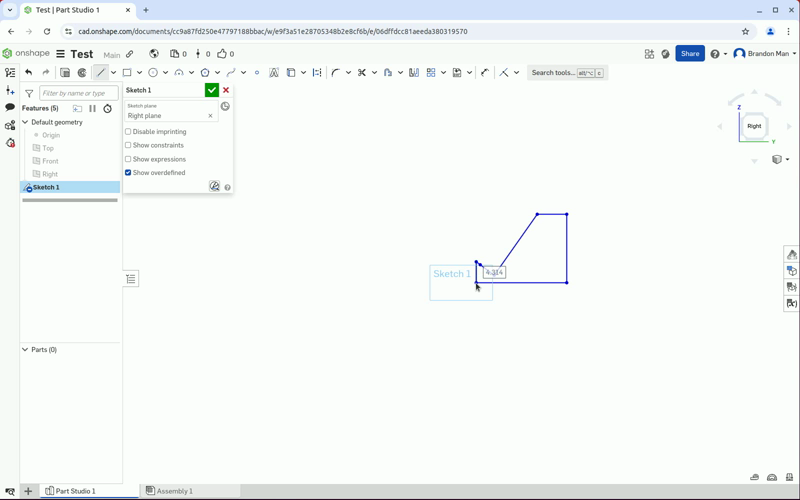
mouse_move(524, 250)
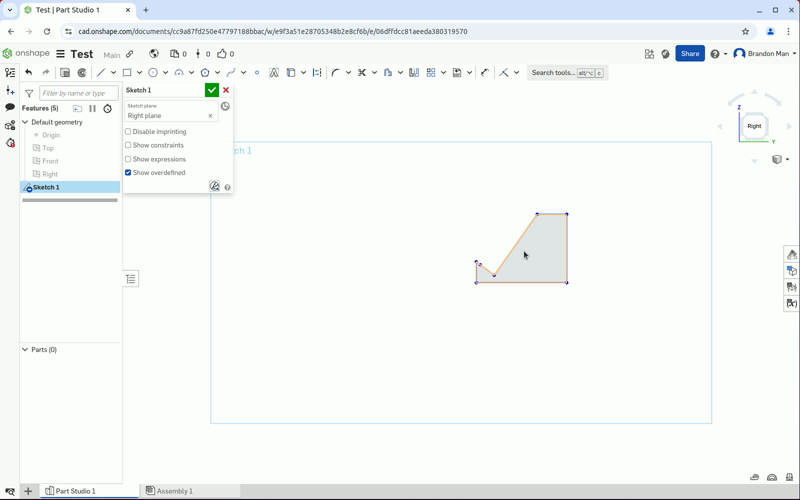
click(524, 250)
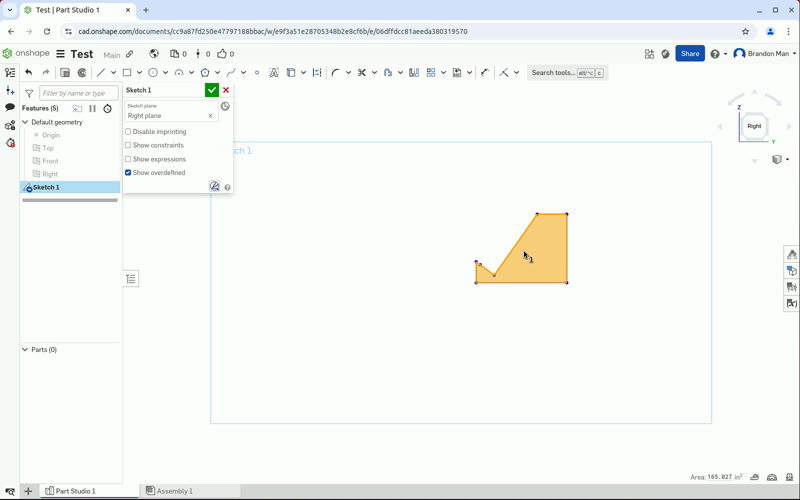
mouse_move(73, 352)
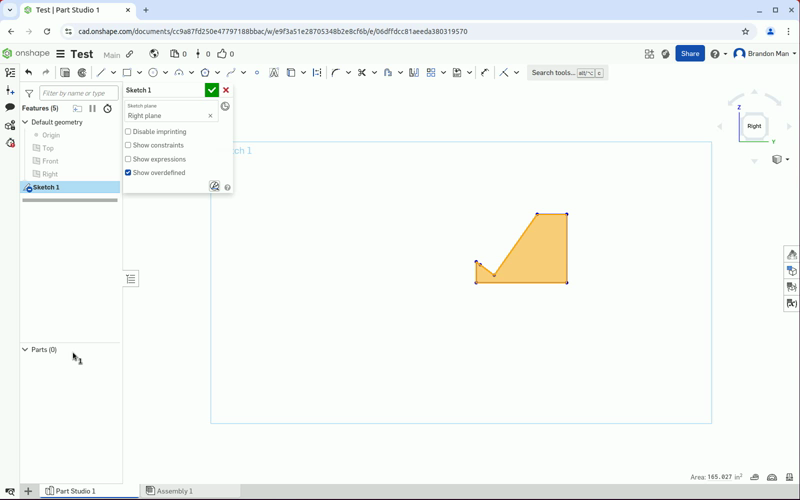
key(shift+y)
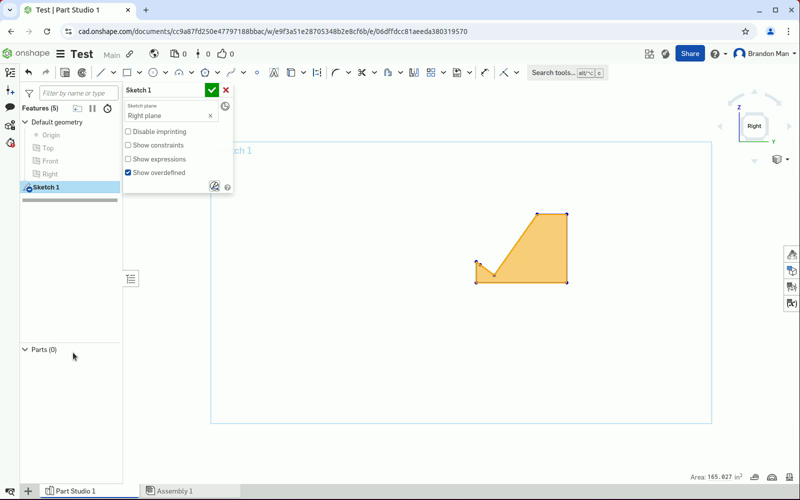
key(shift+e)
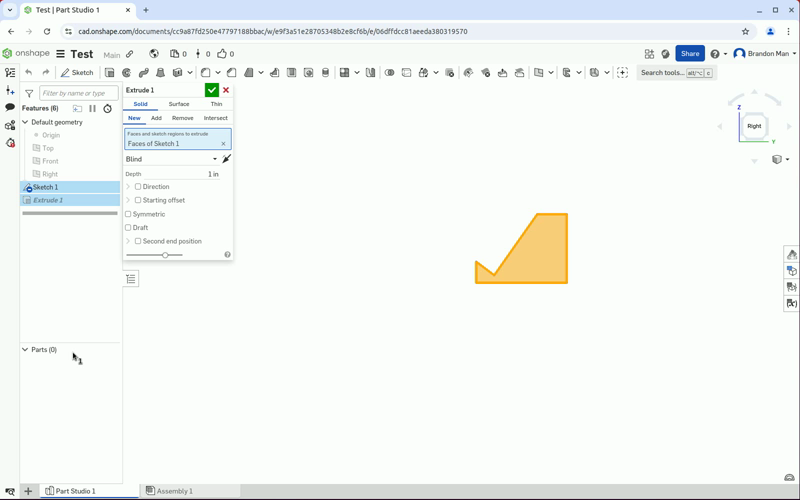
mouse_move(143, 106)
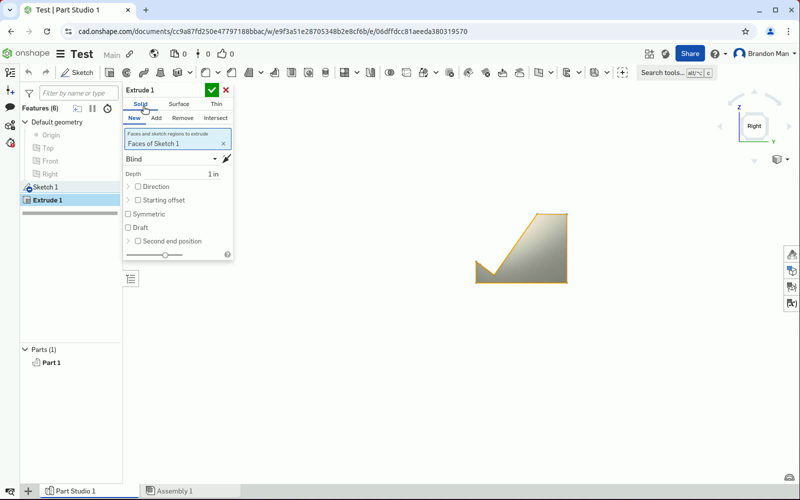
click(143, 106)
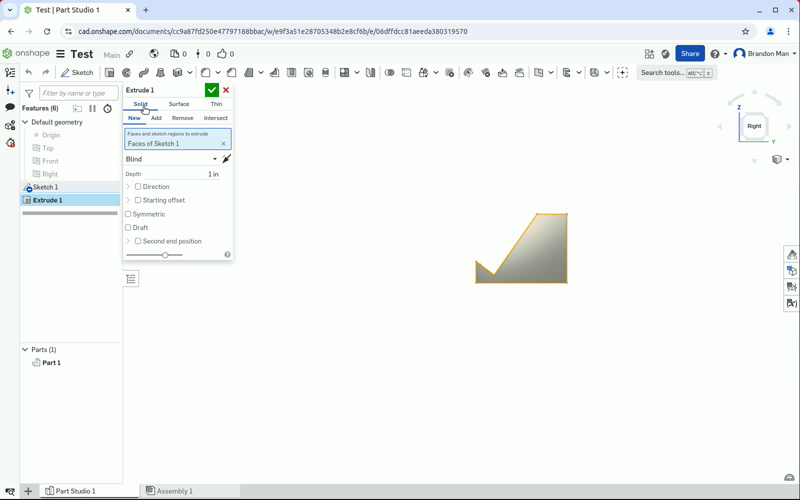
mouse_move(137, 120)
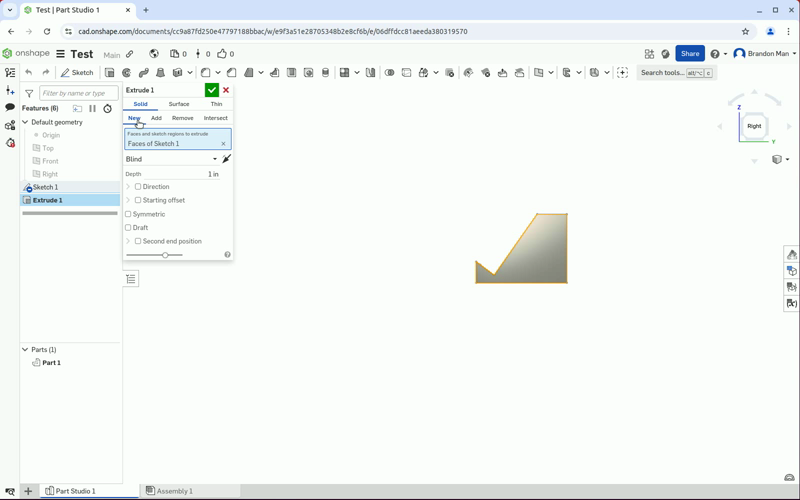
click(137, 120)
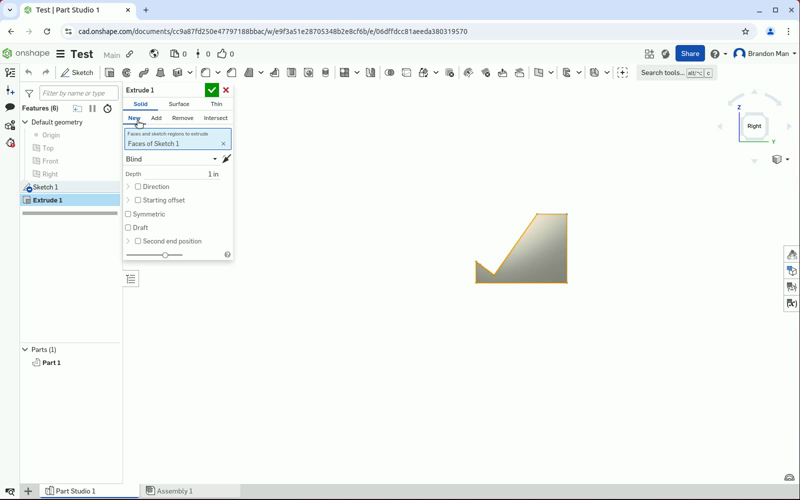
key(tab, 4)
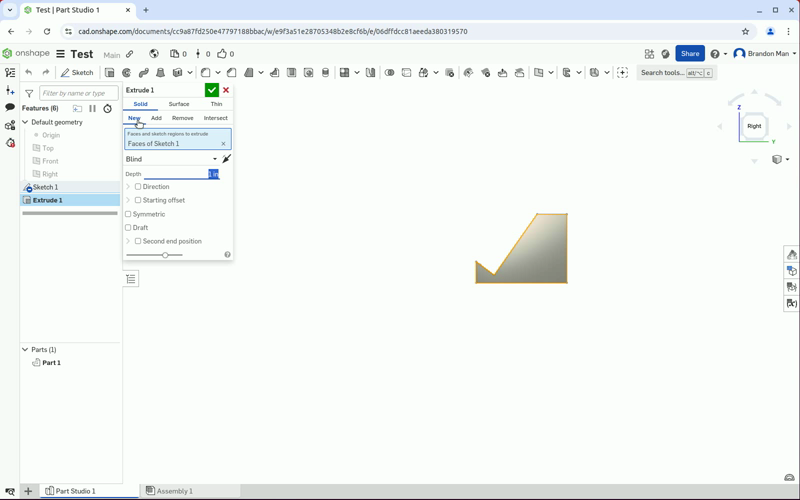
text(23.108)
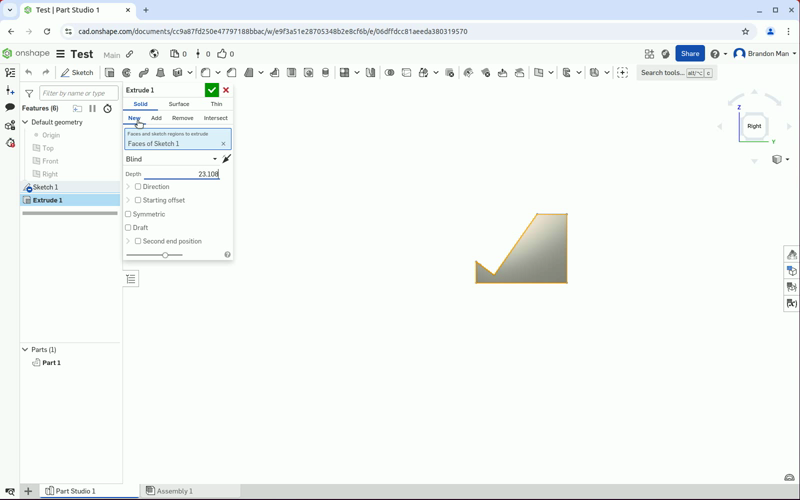
key(enter)
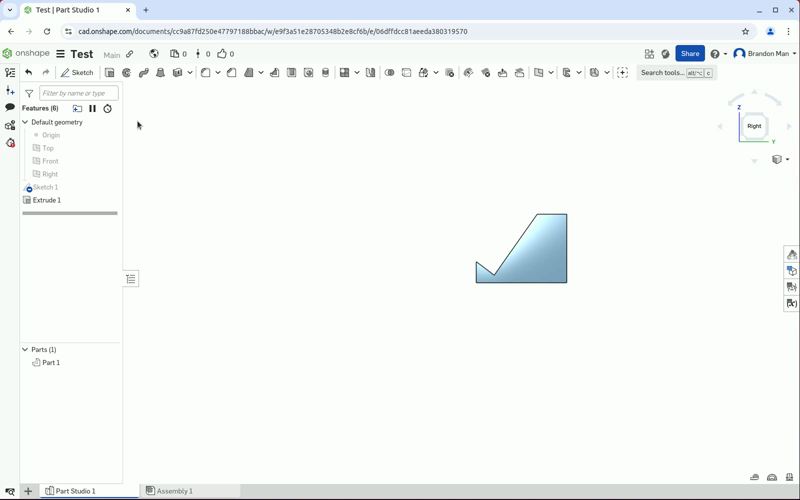
key(shift+h)
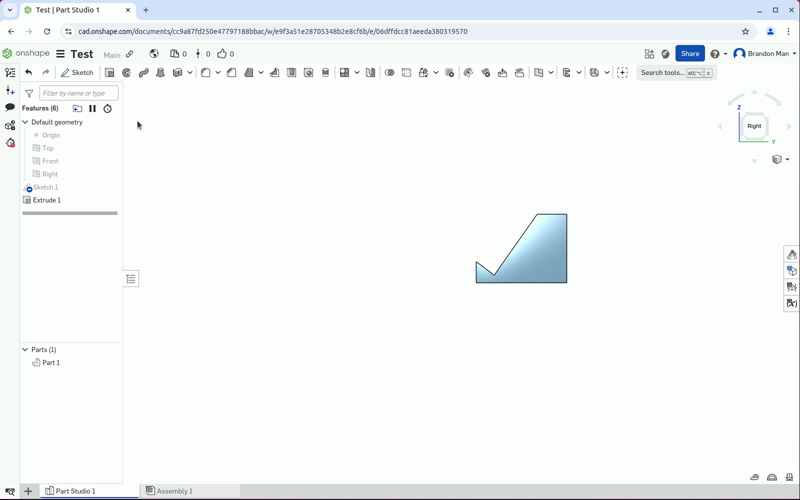
key(shift+h)
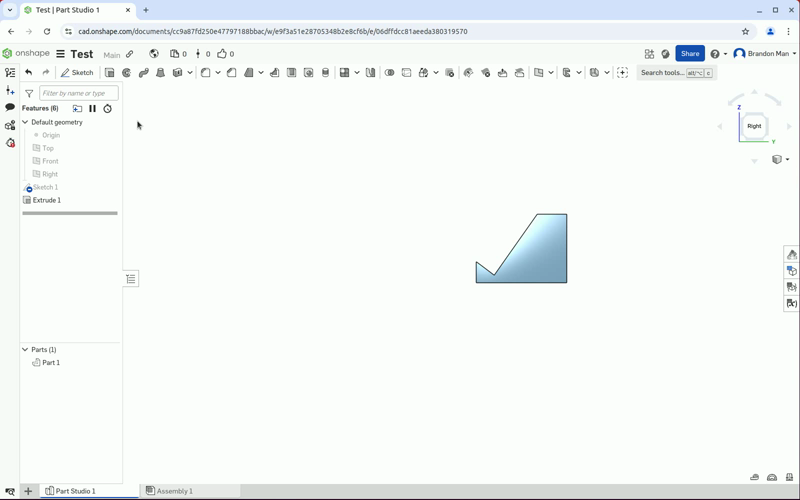
mouse_move(73, 189)
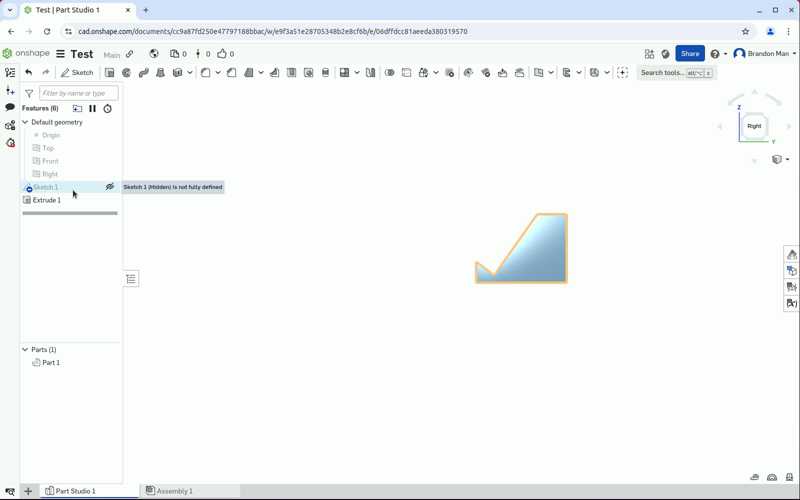
click(73, 189)
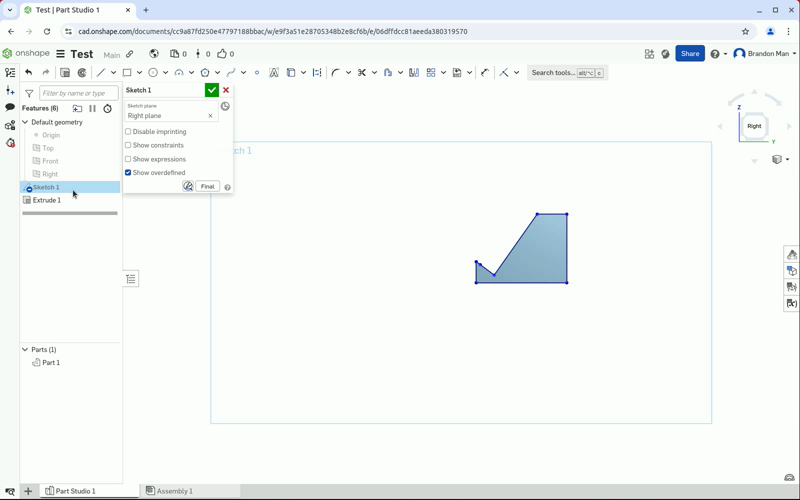
mouse_move(229, 92)
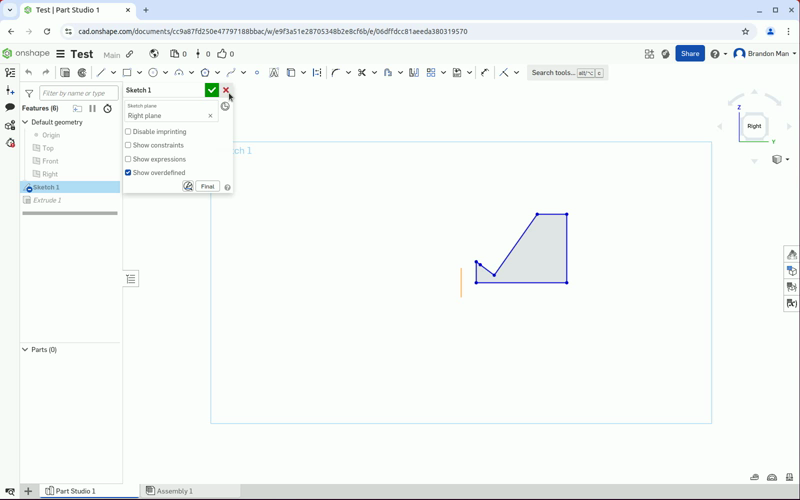
click(229, 92)
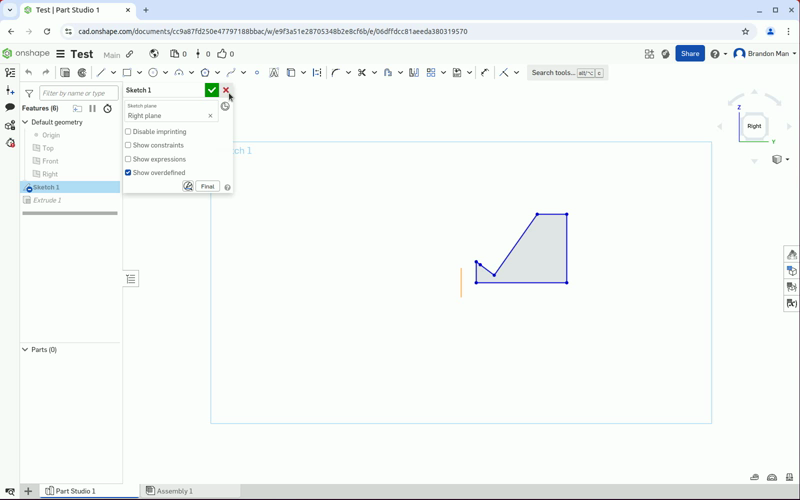
key(shift+s)
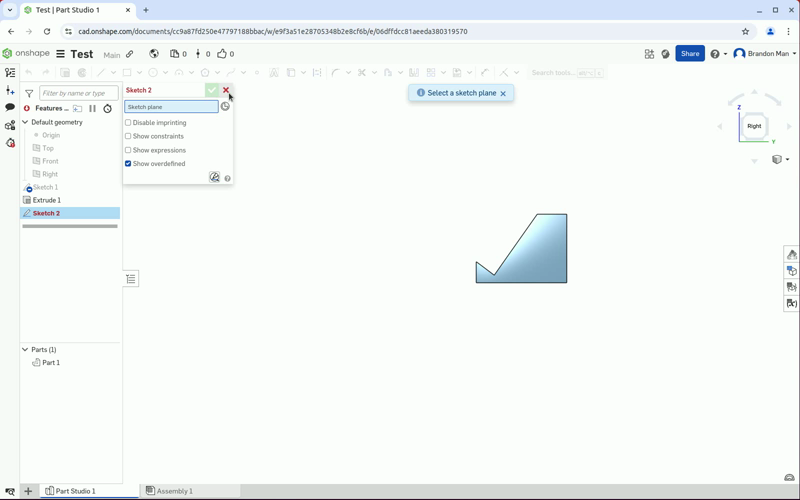
mouse_move(73, 176)
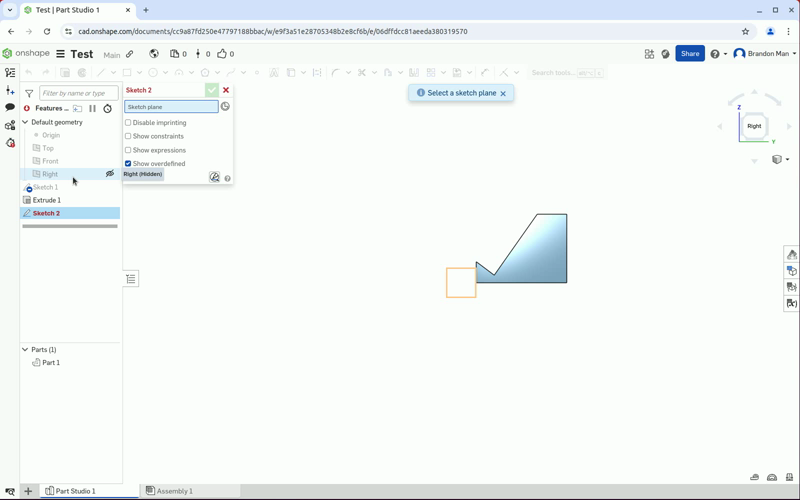
click(73, 176)
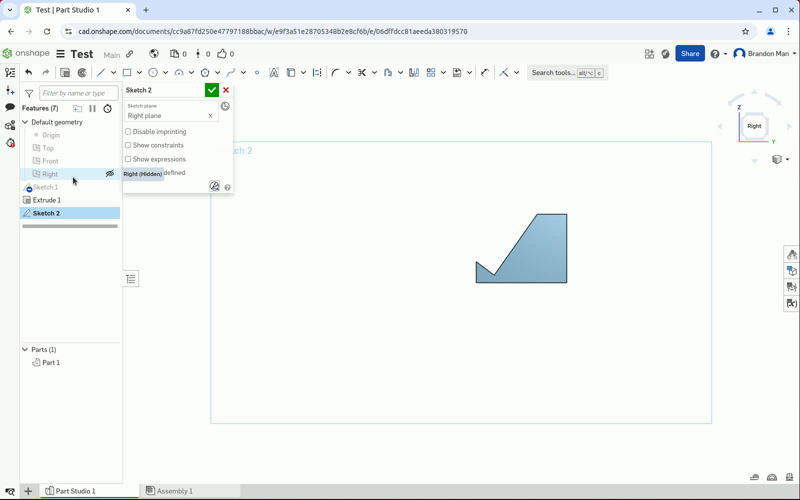
mouse_move(73, 352)
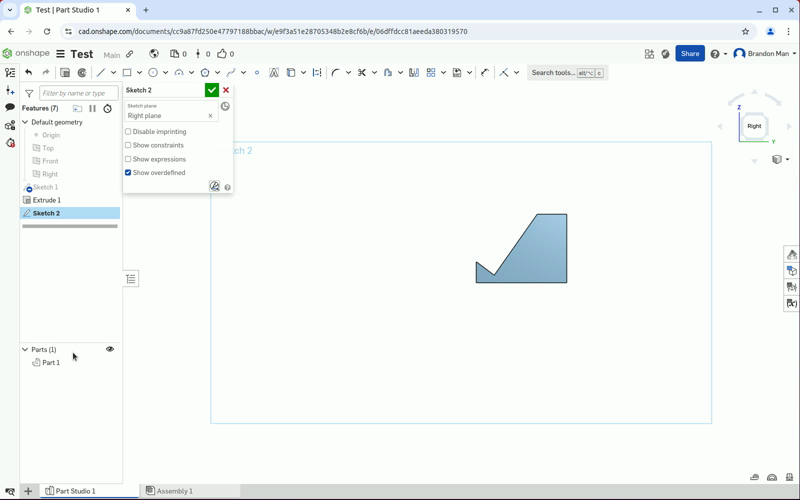
key(y)
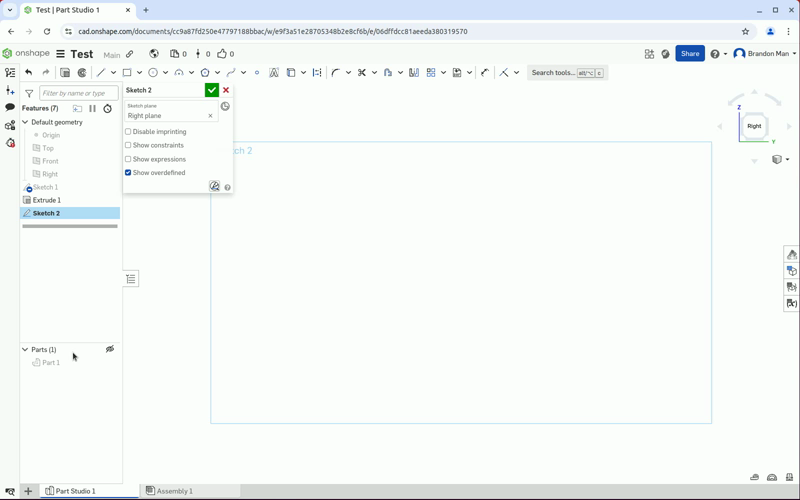
key(l)
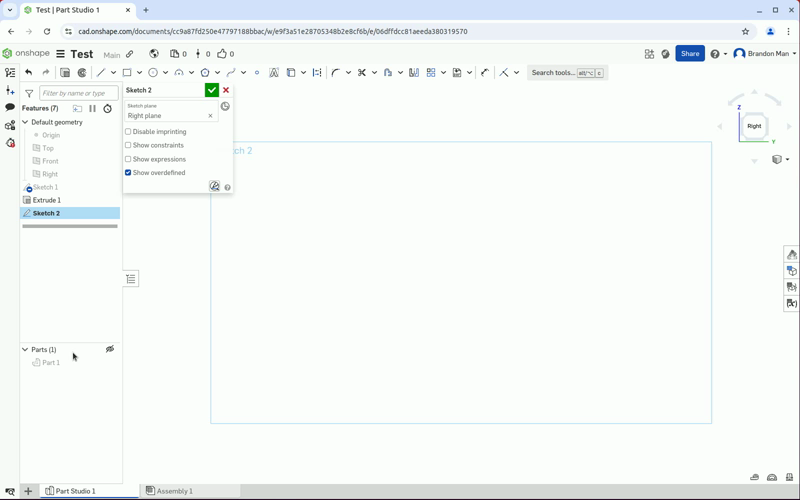
key_down(shift)
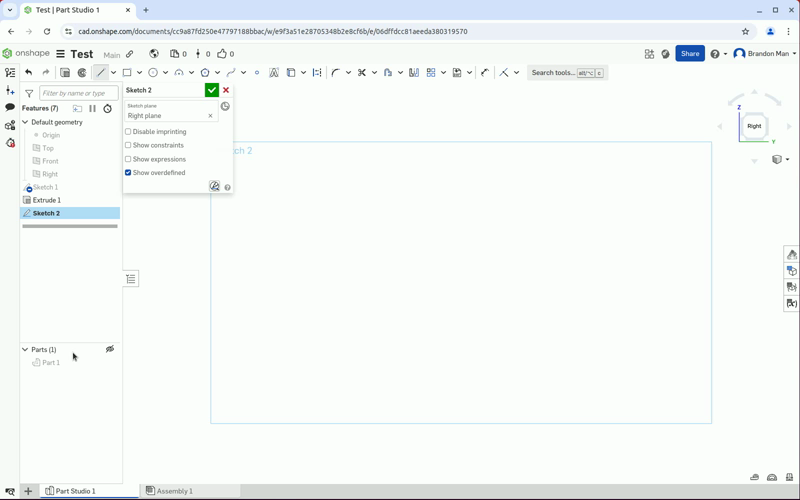
mouse_move(476, 261)
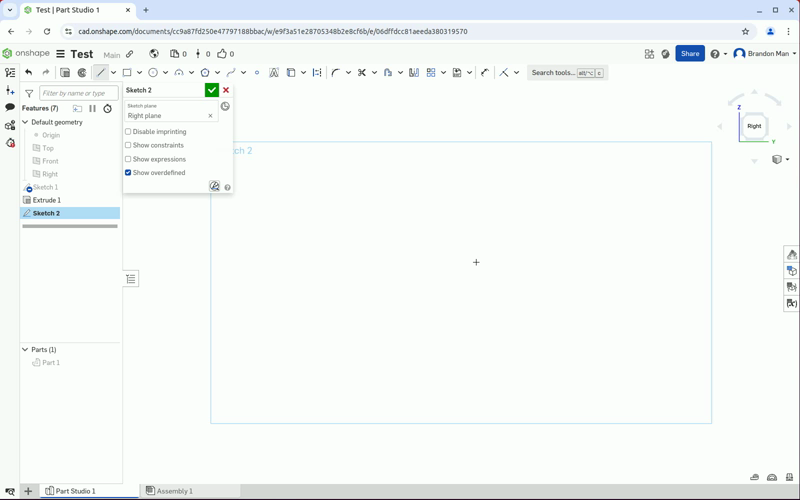
click(476, 261)
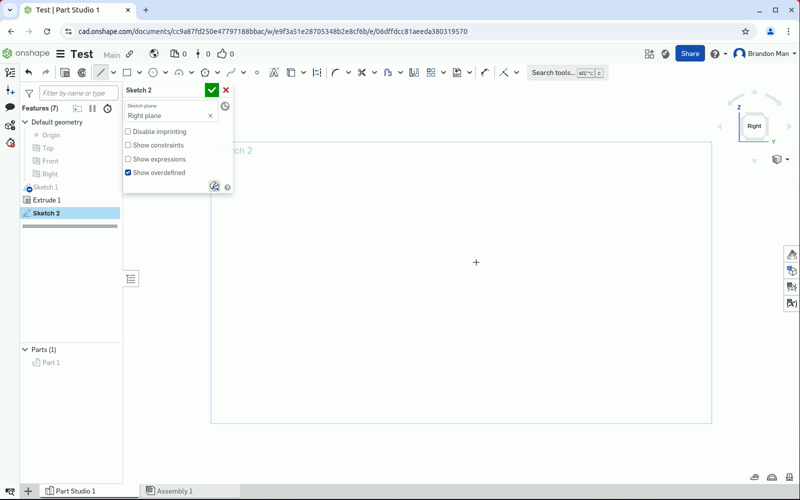
key_up(shift)
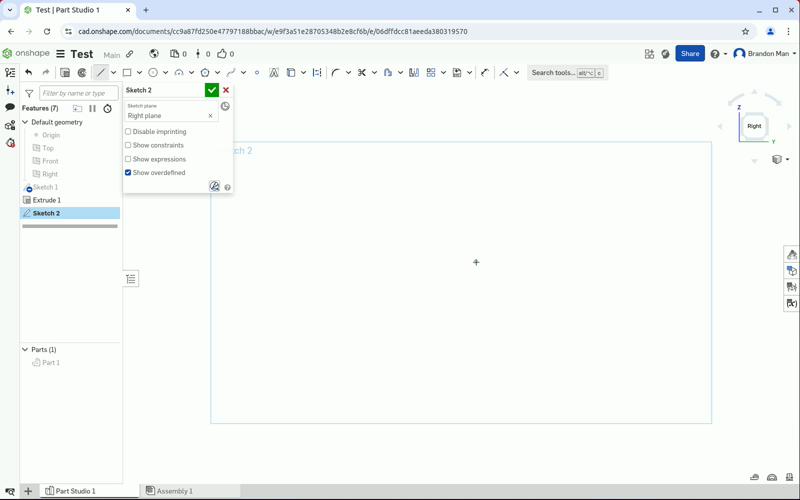
key_down(shift)
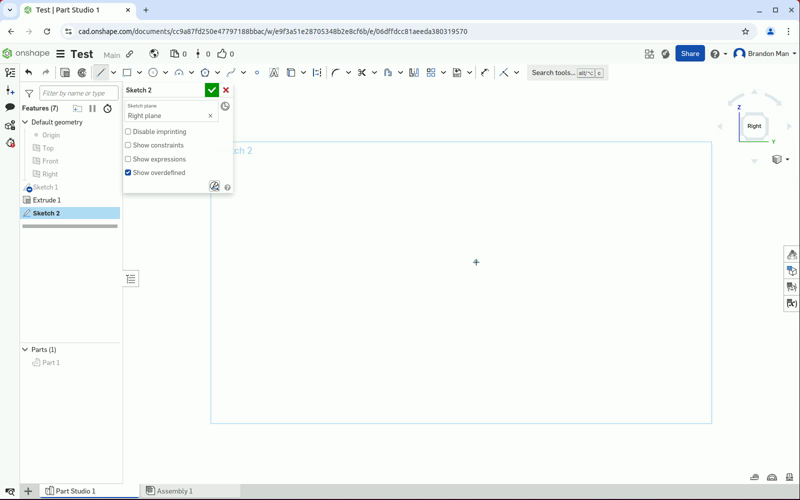
mouse_move(506, 261)
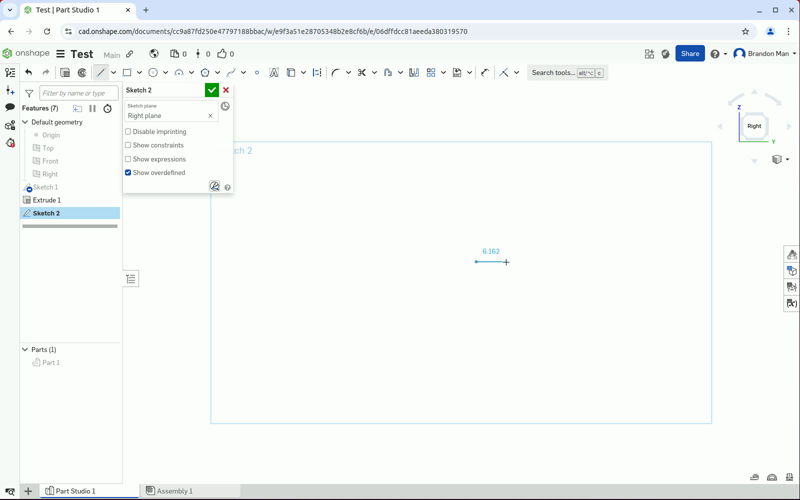
mouse_move(480, 264)
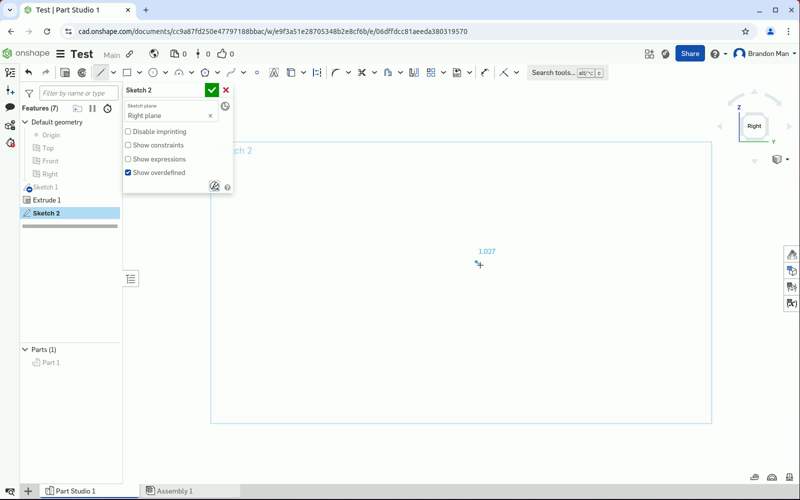
scroll(6)
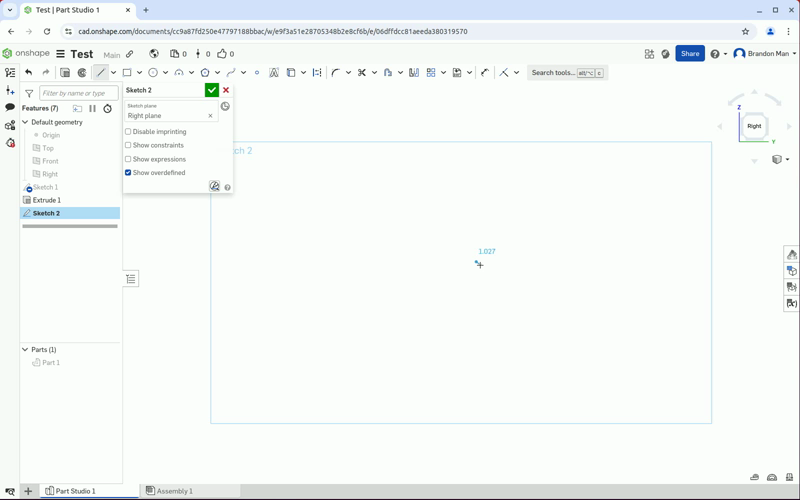
scroll(6)
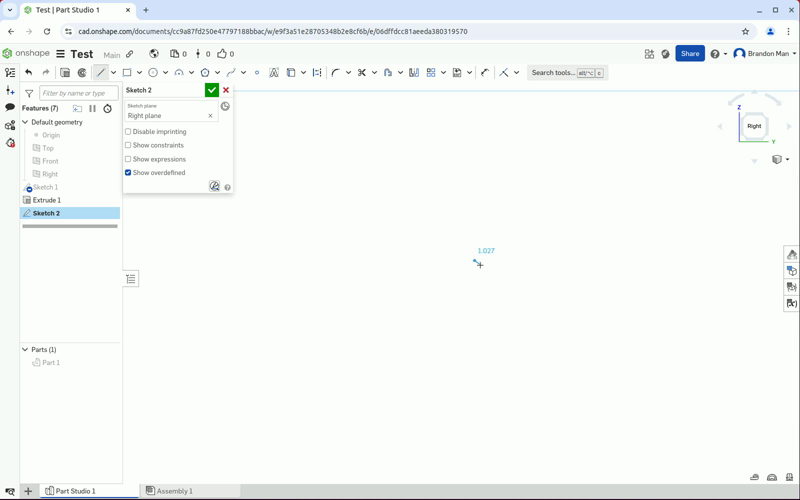
scroll(6)
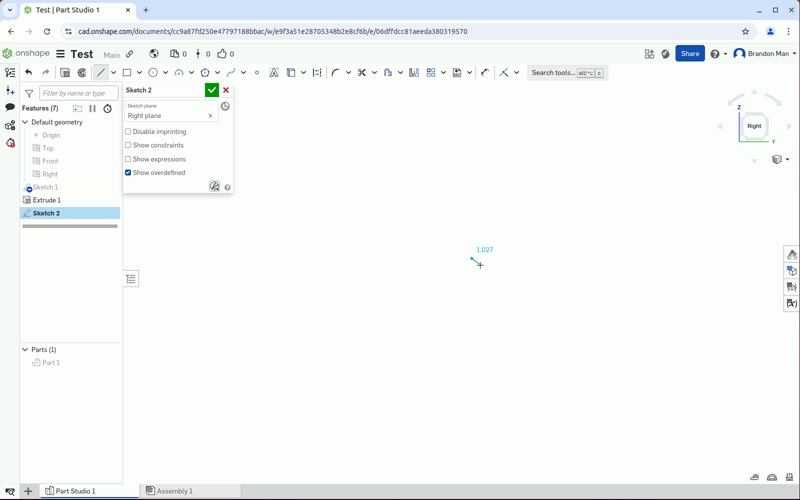
scroll(6)
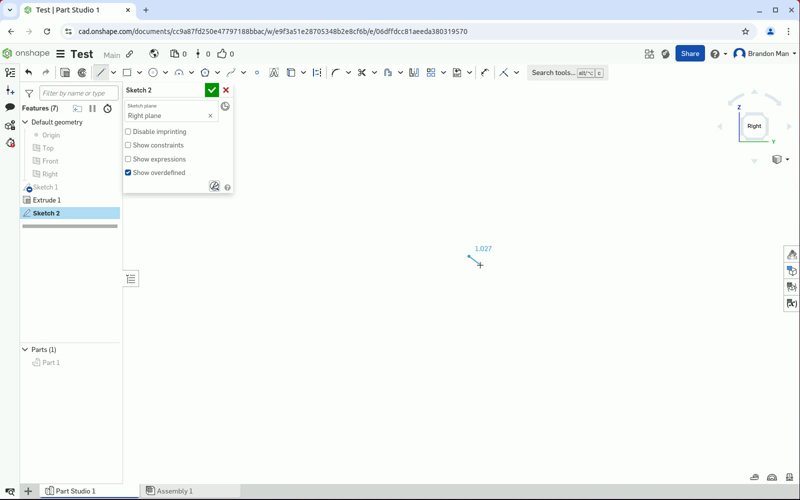
scroll(6)
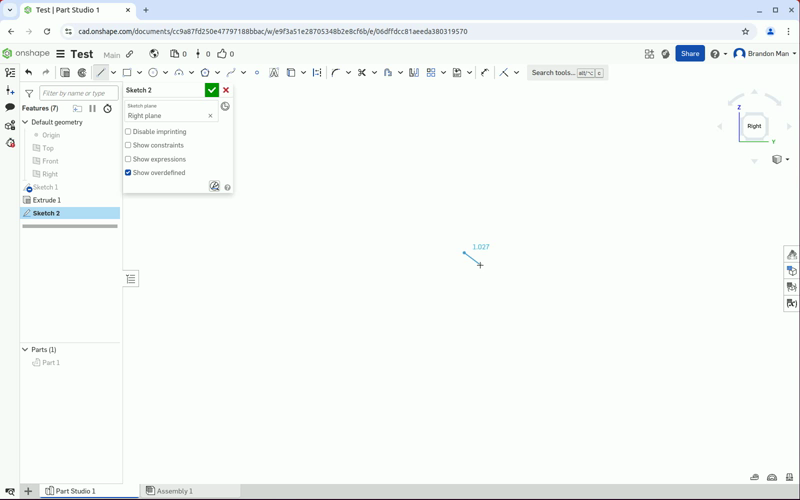
scroll(6)
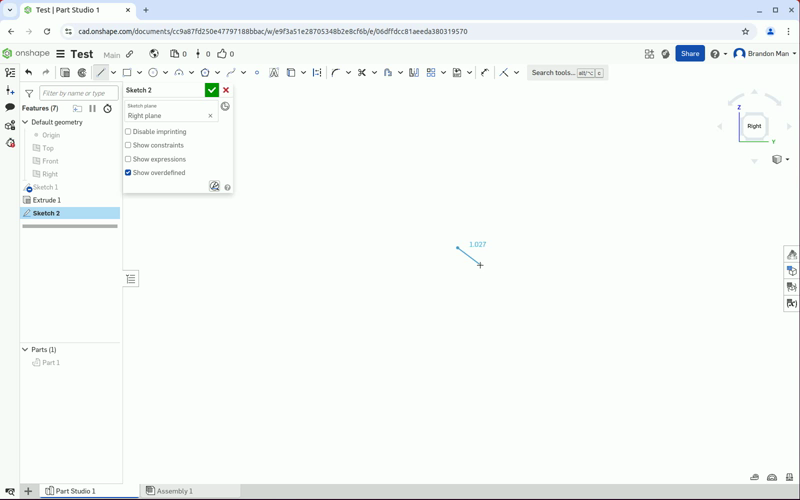
scroll(6)
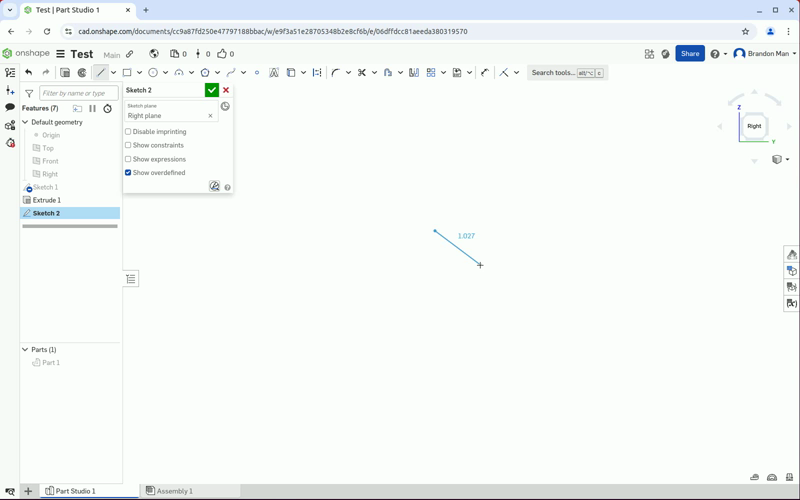
click(480, 264)
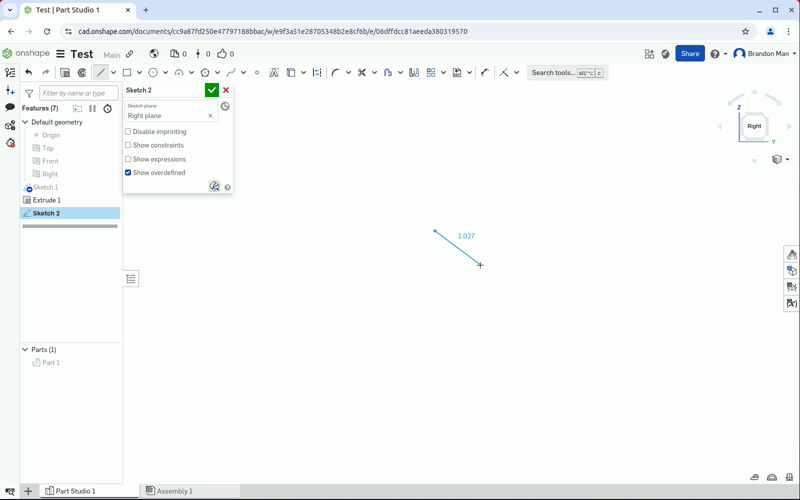
scroll(-6)
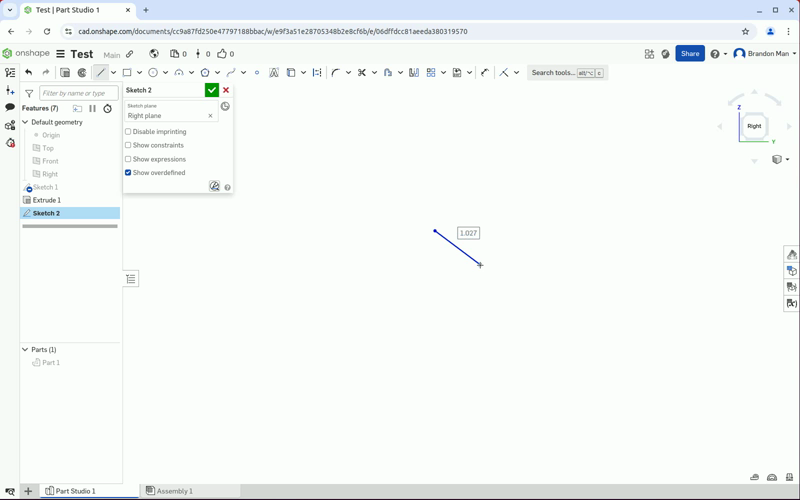
scroll(-6)
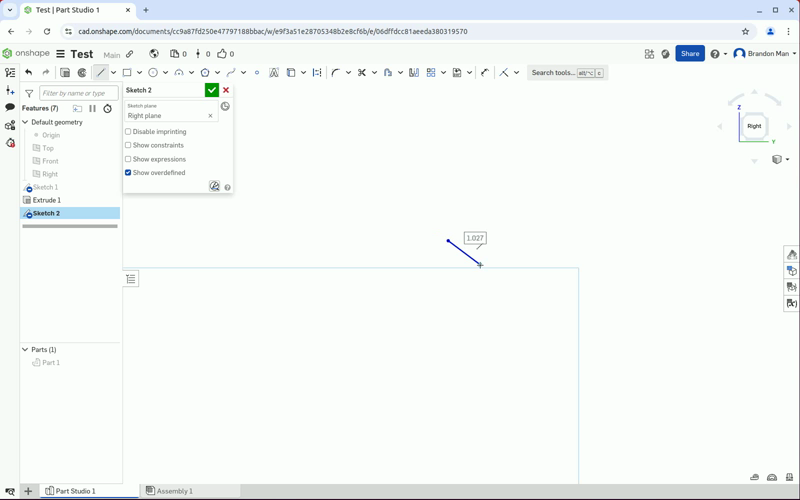
scroll(-6)
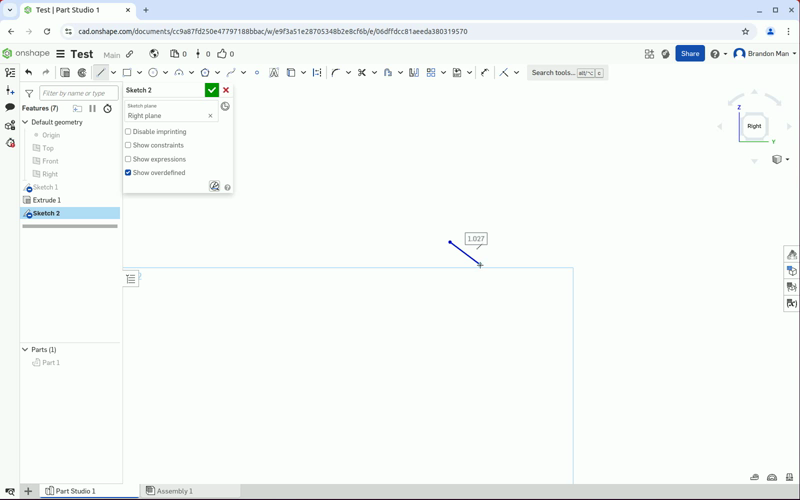
scroll(-6)
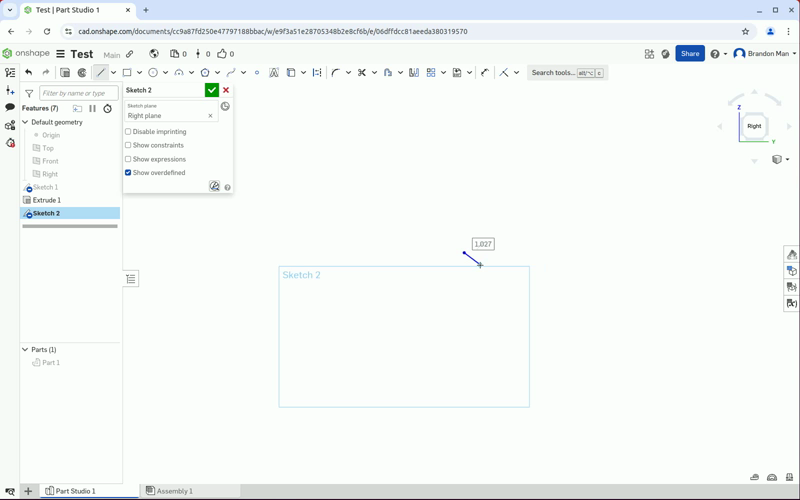
scroll(-6)
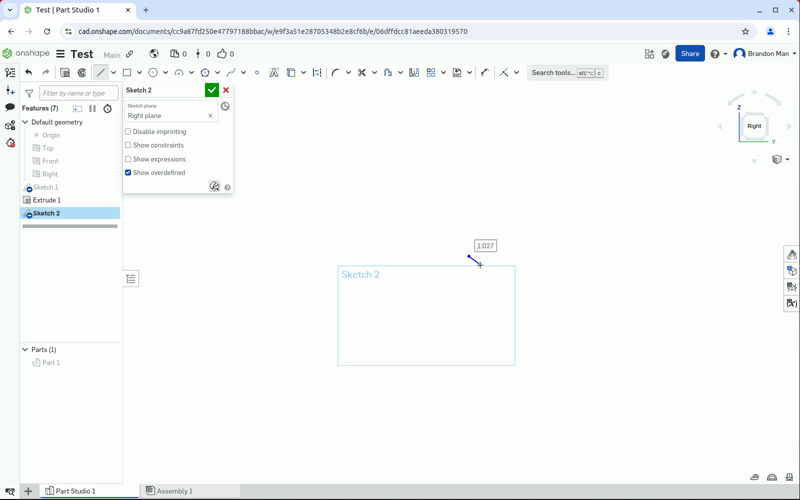
scroll(-6)
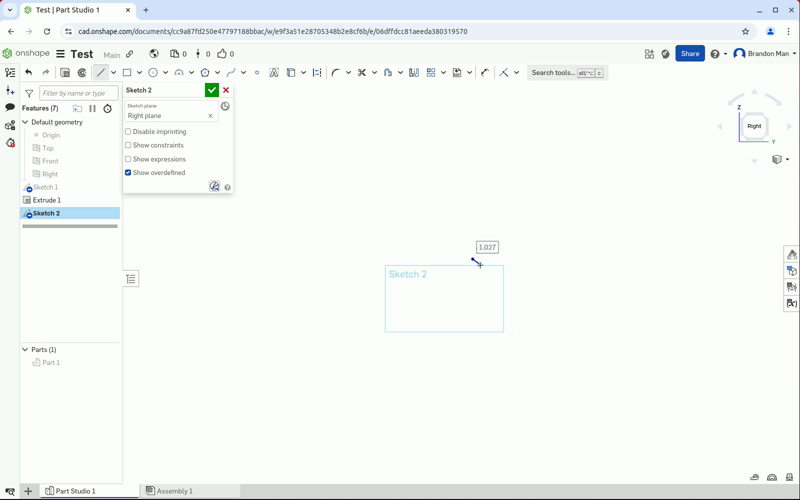
scroll(-6)
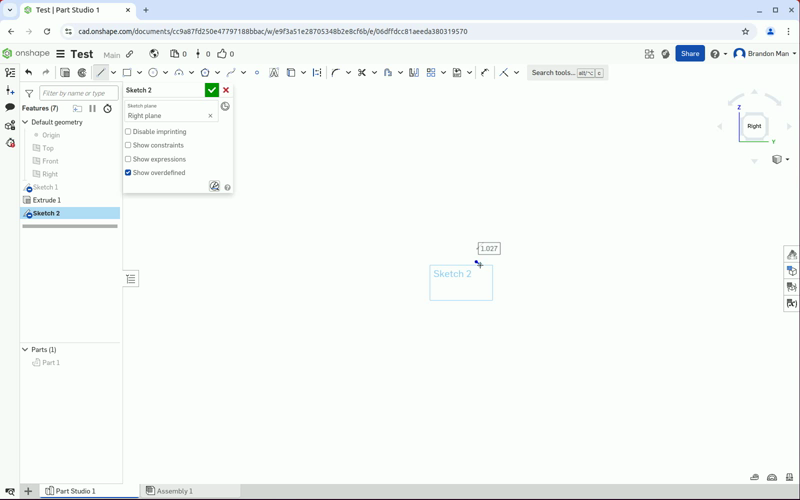
key_up(shift)
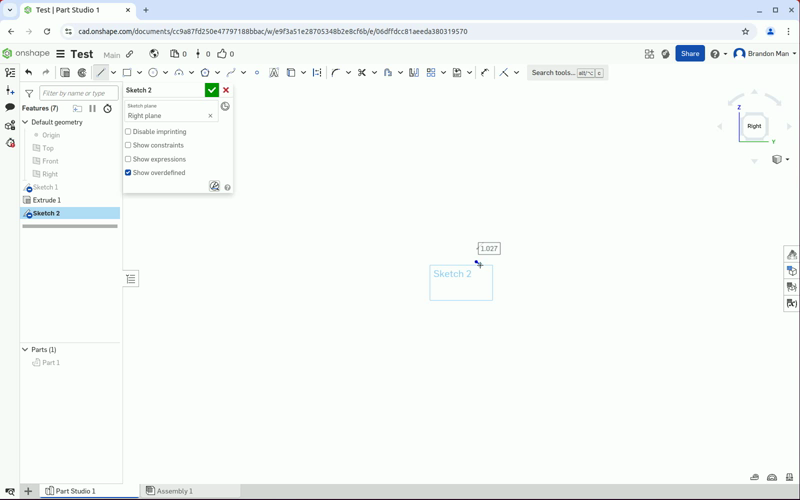
key_down(shift)
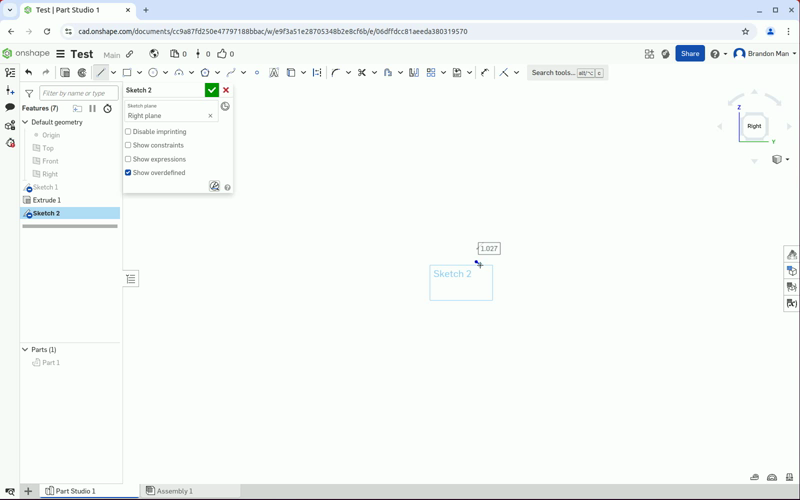
mouse_move(510, 264)
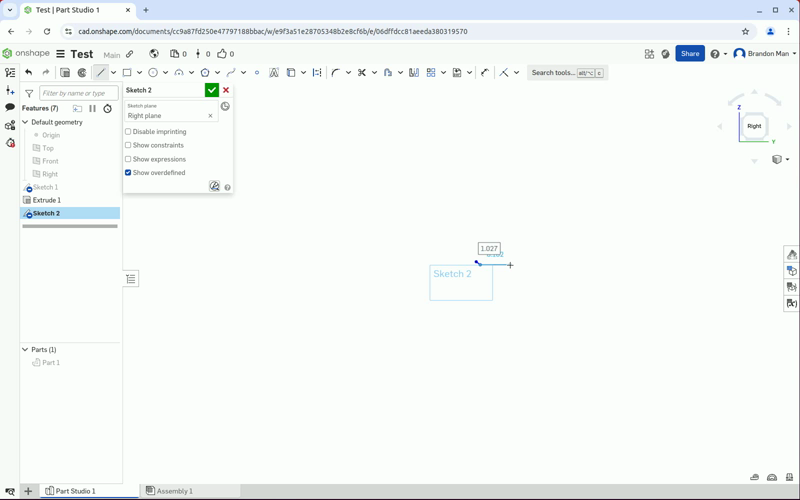
mouse_move(483, 261)
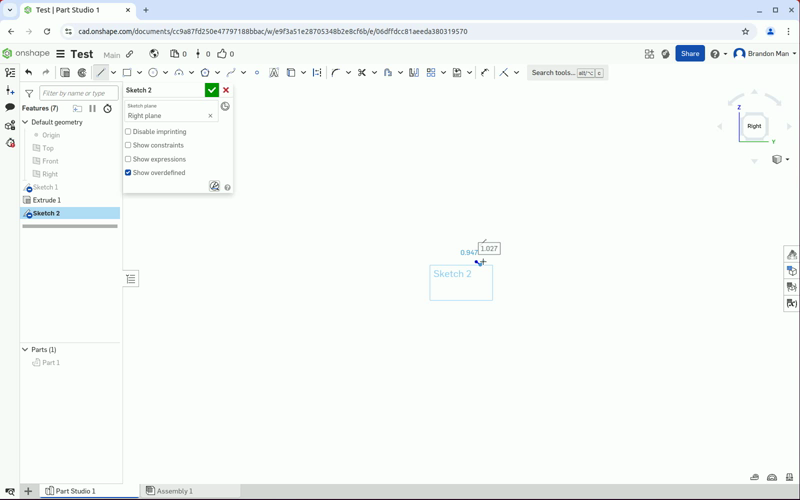
scroll(6)
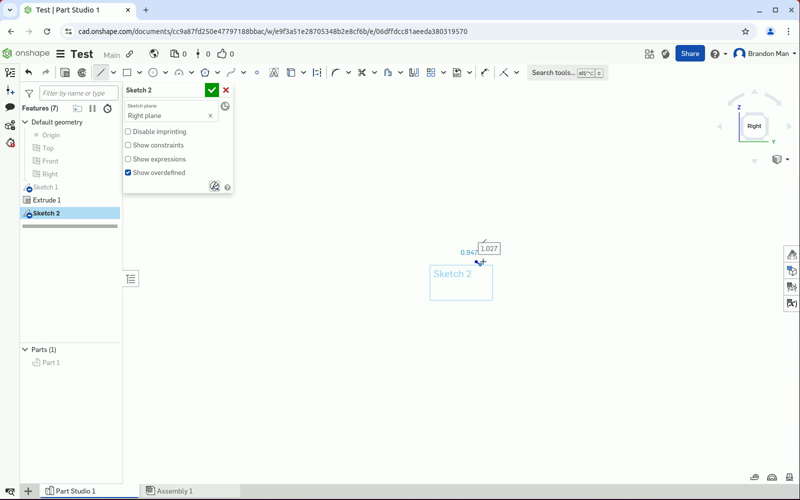
scroll(6)
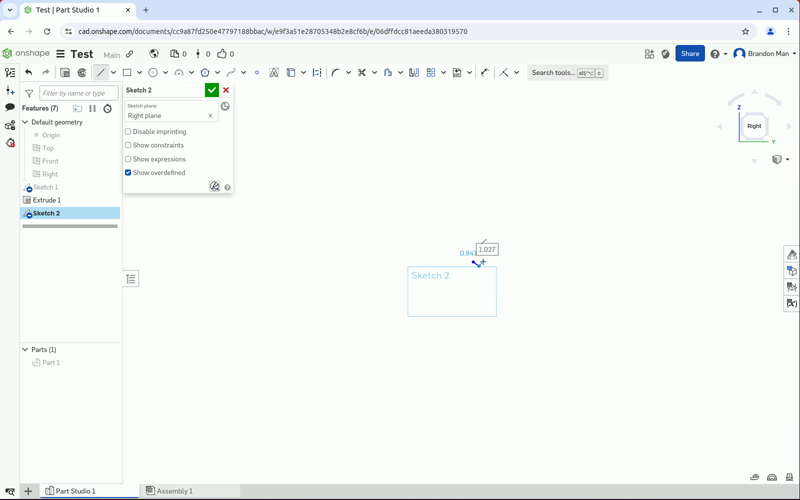
scroll(6)
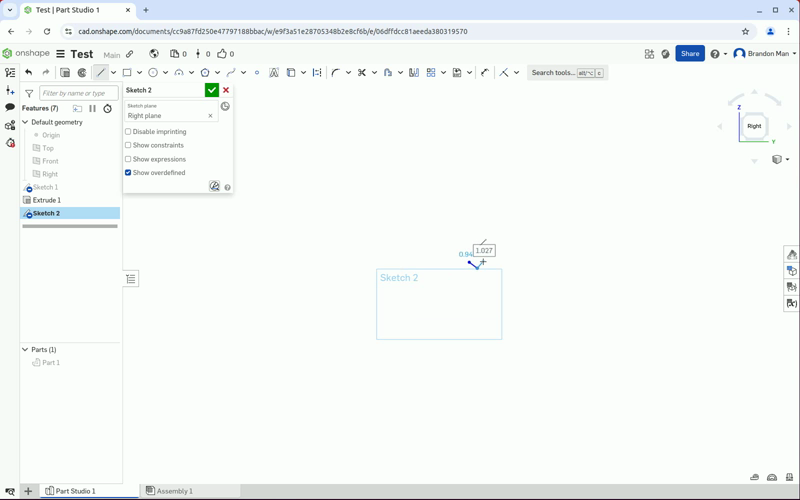
scroll(6)
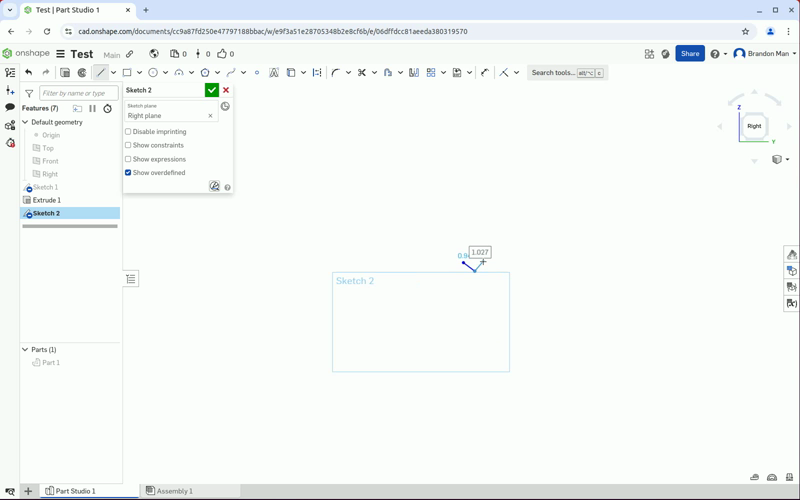
scroll(6)
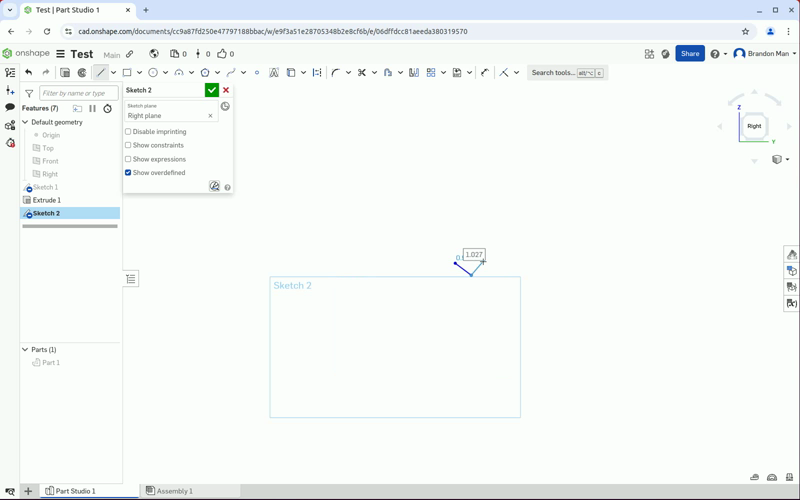
scroll(6)
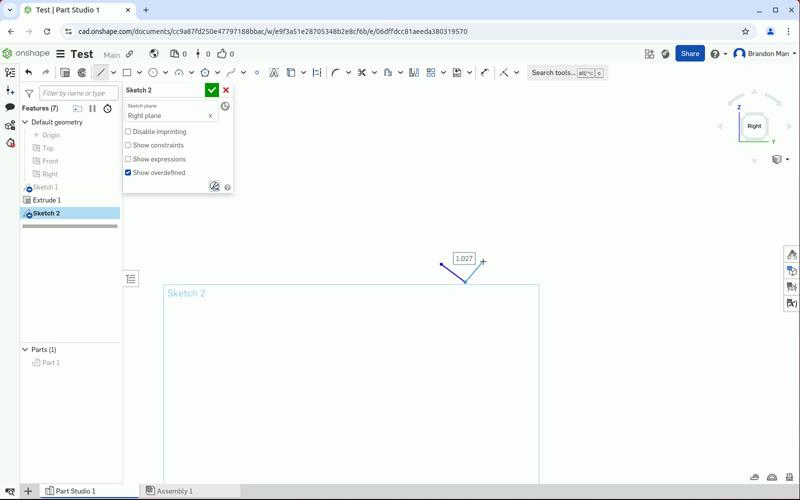
scroll(6)
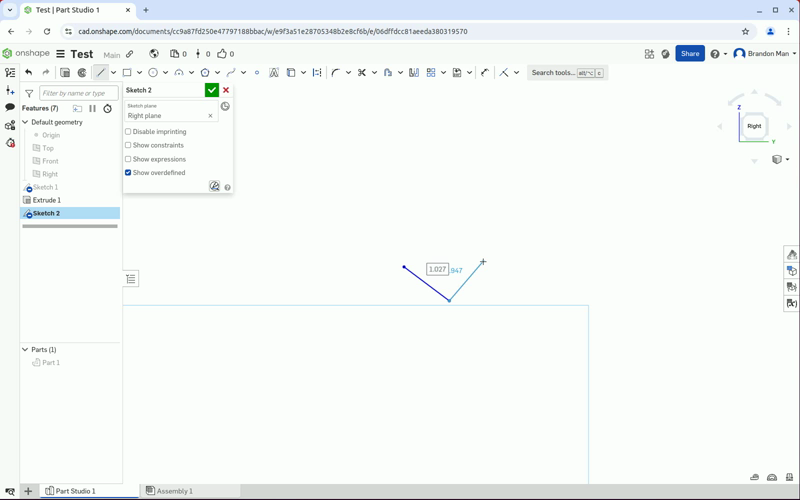
click(483, 261)
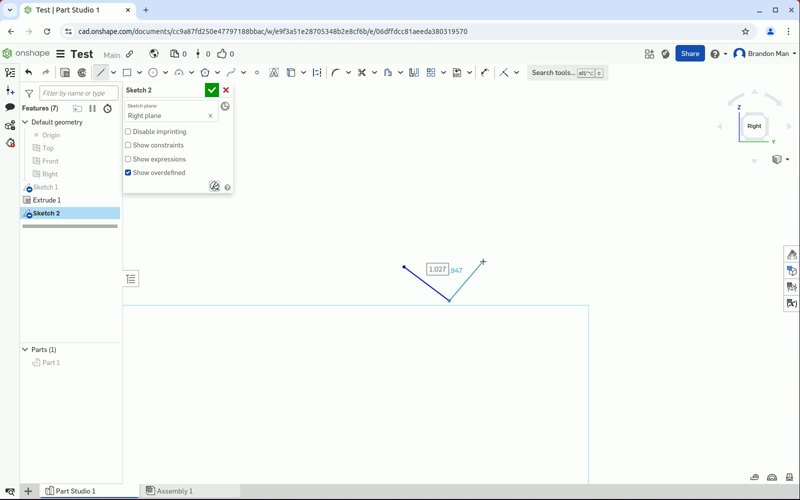
scroll(-6)
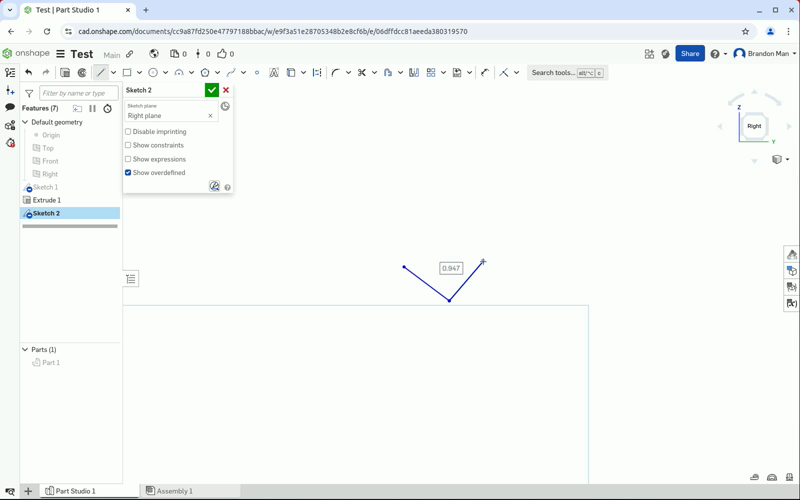
scroll(-6)
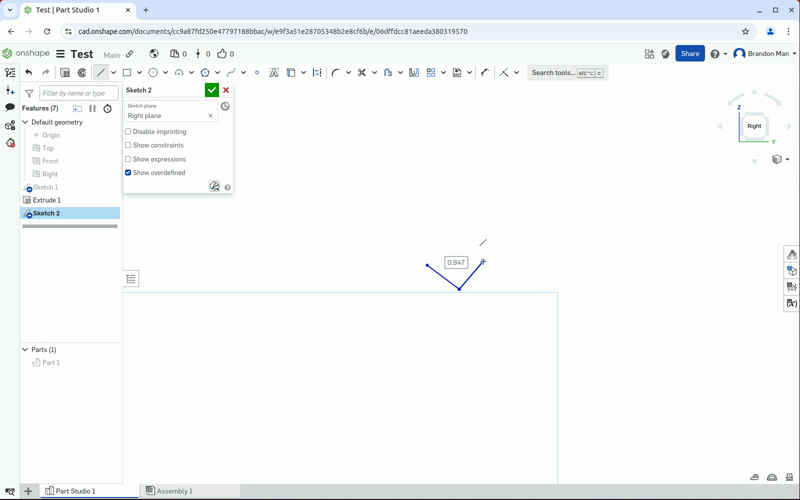
scroll(-6)
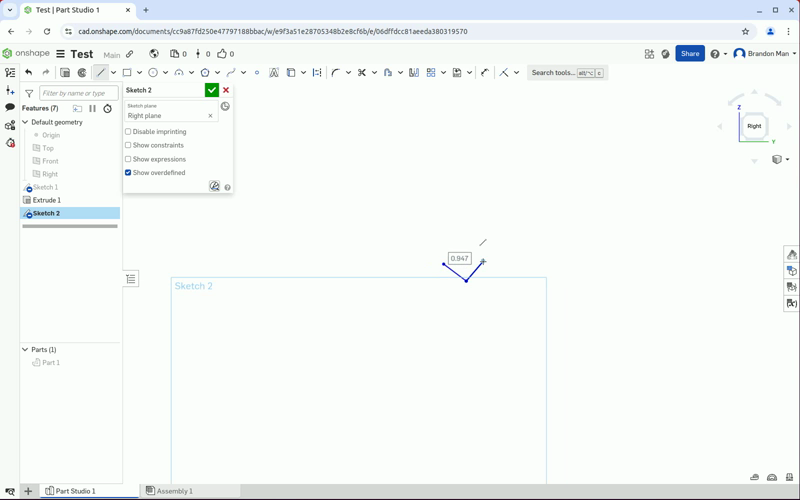
scroll(-6)
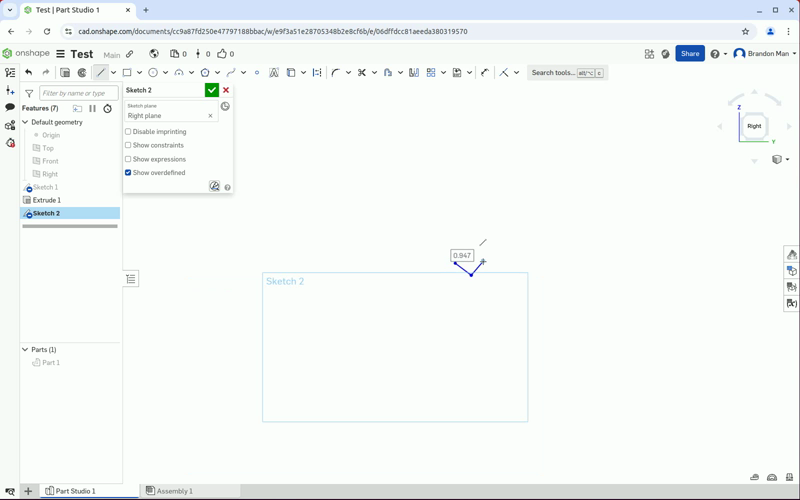
scroll(-6)
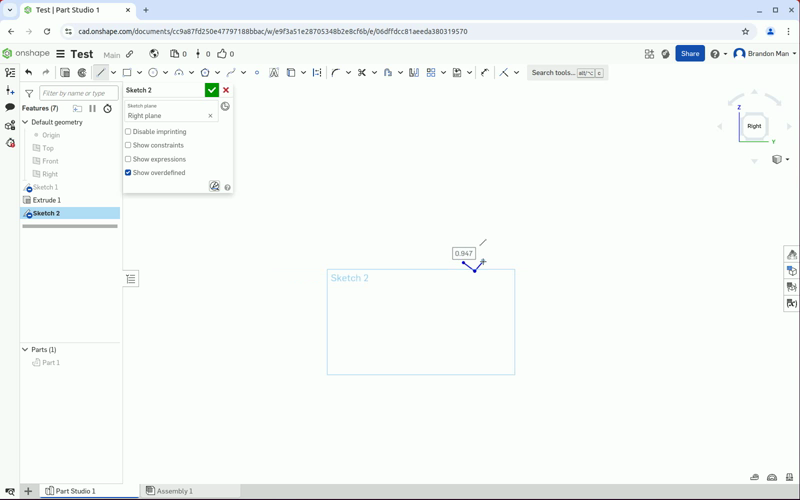
scroll(-6)
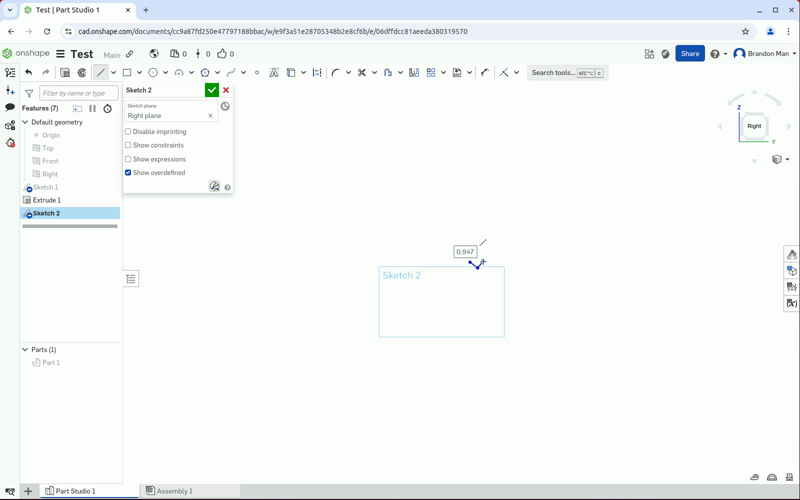
scroll(-6)
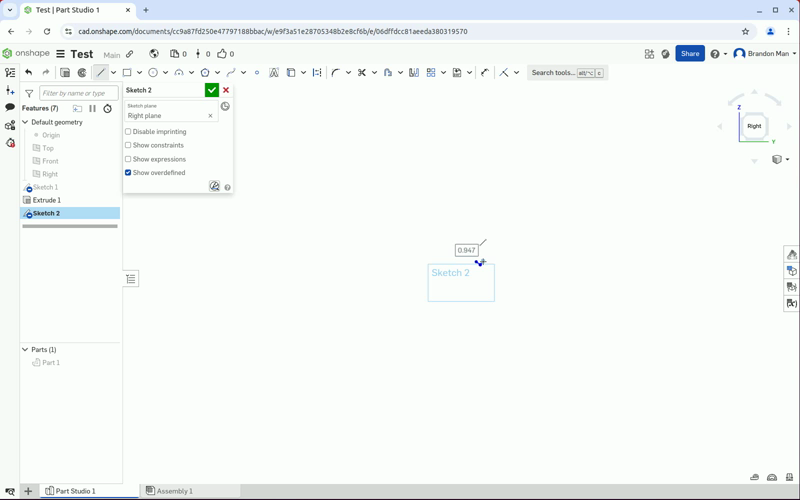
key_up(shift)
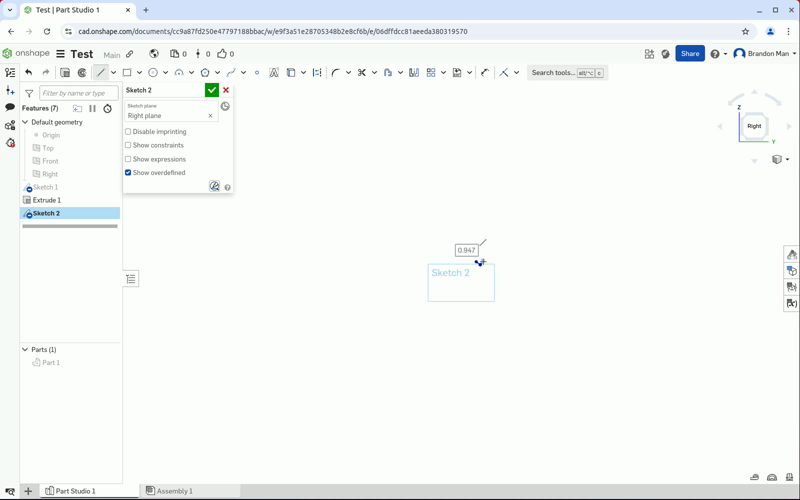
key_down(shift)
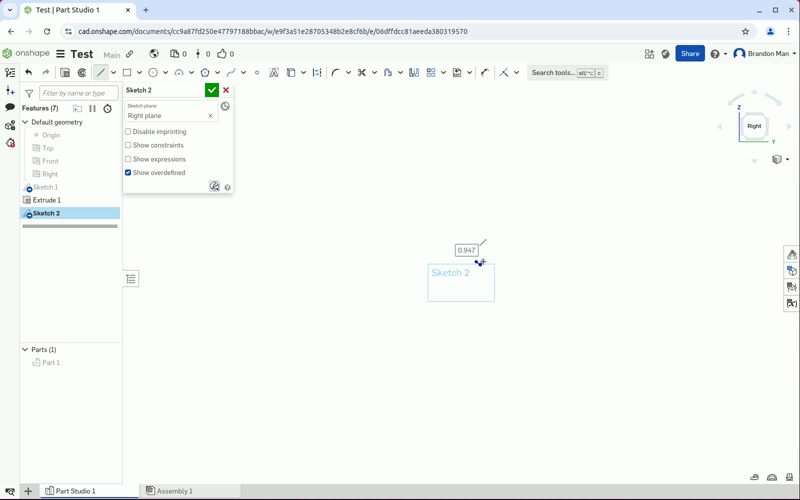
mouse_move(513, 261)
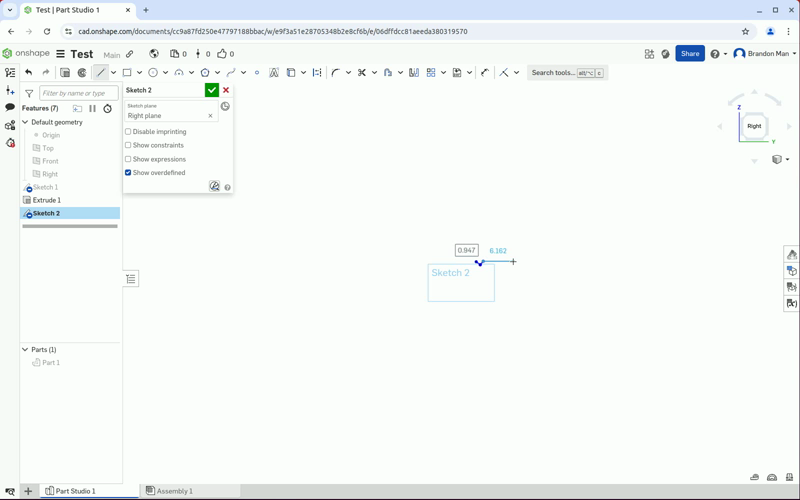
mouse_move(478, 258)
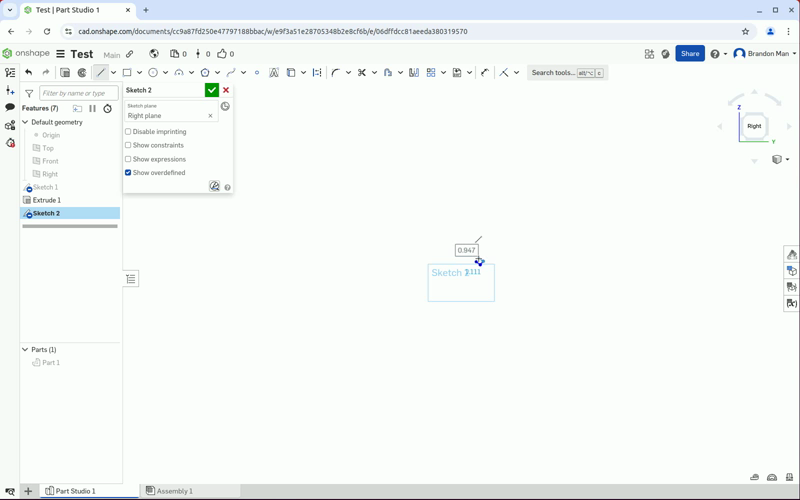
scroll(6)
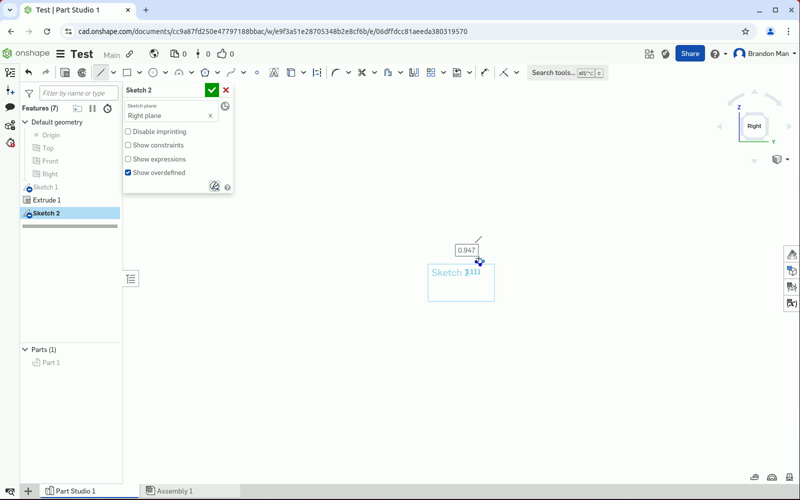
scroll(6)
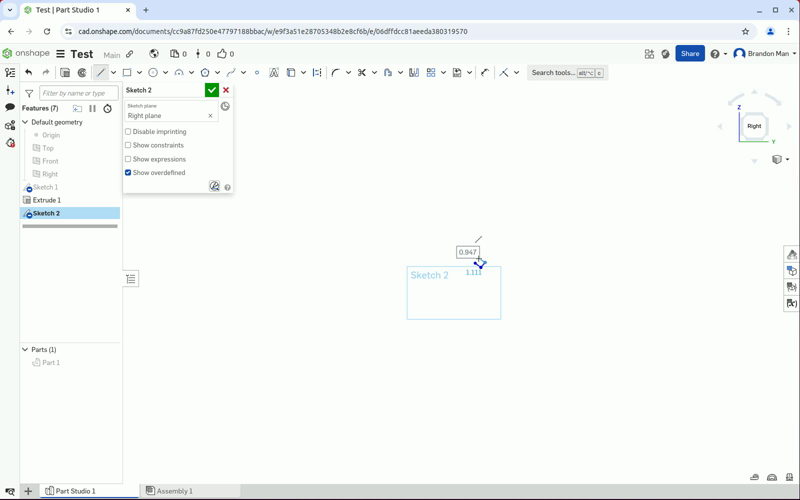
scroll(6)
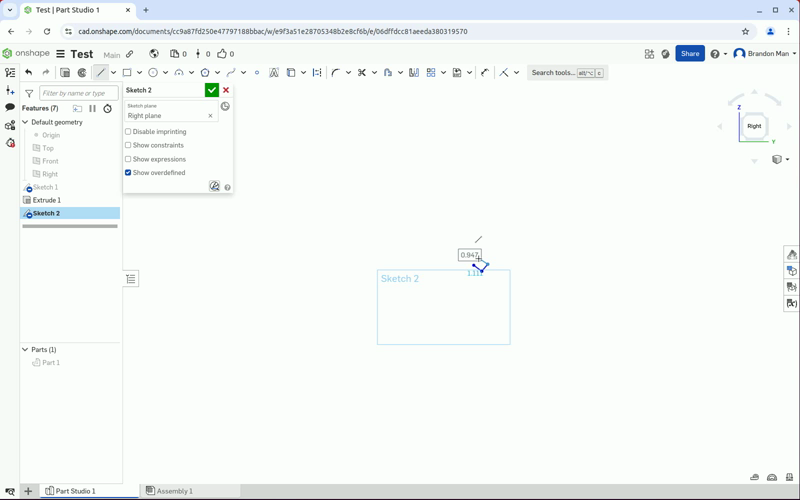
scroll(6)
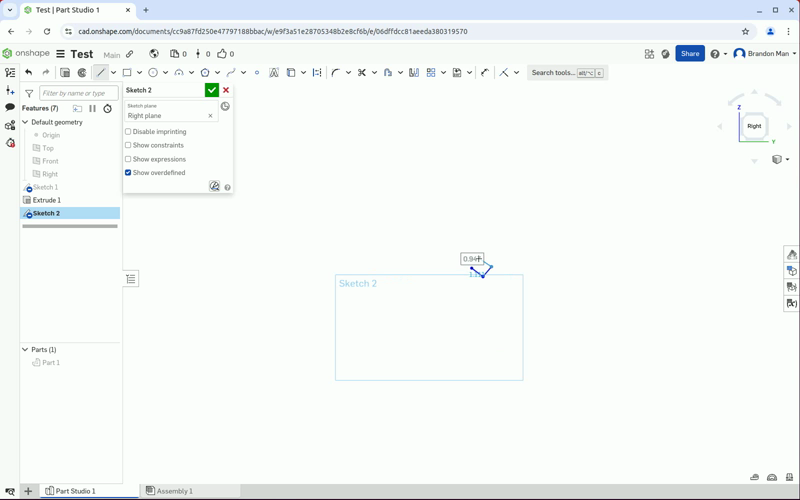
scroll(6)
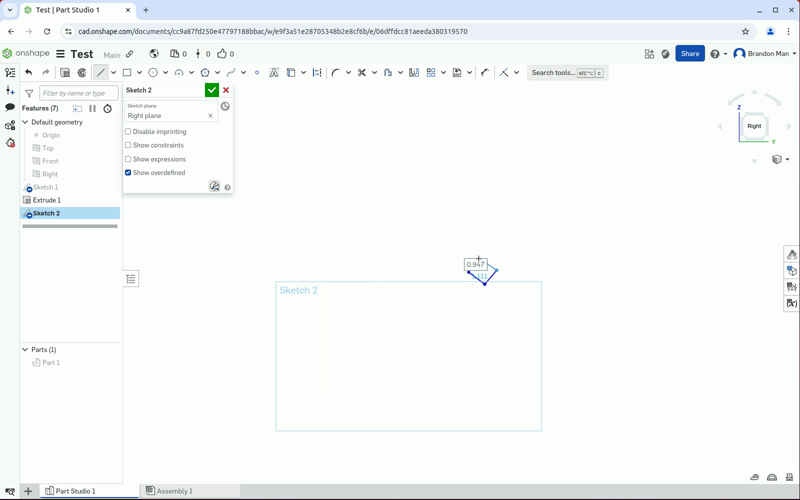
scroll(6)
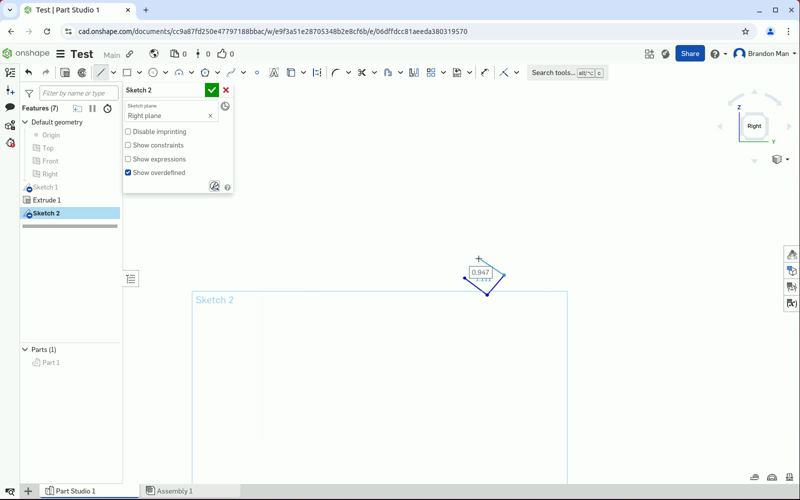
scroll(6)
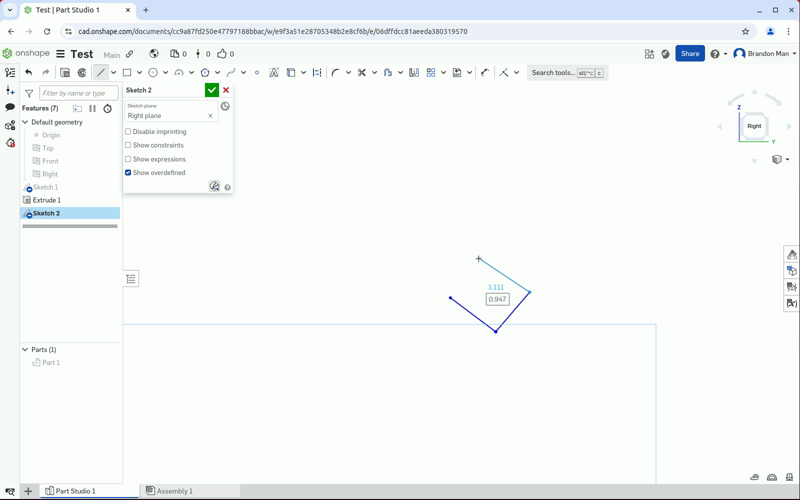
click(478, 258)
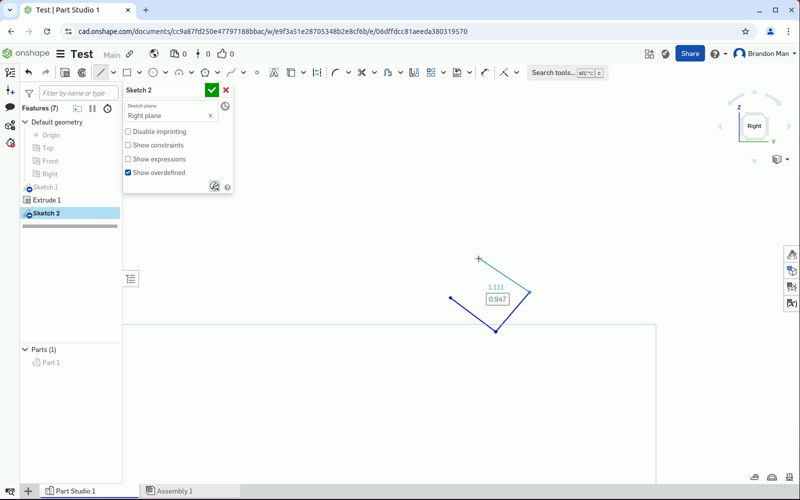
scroll(-6)
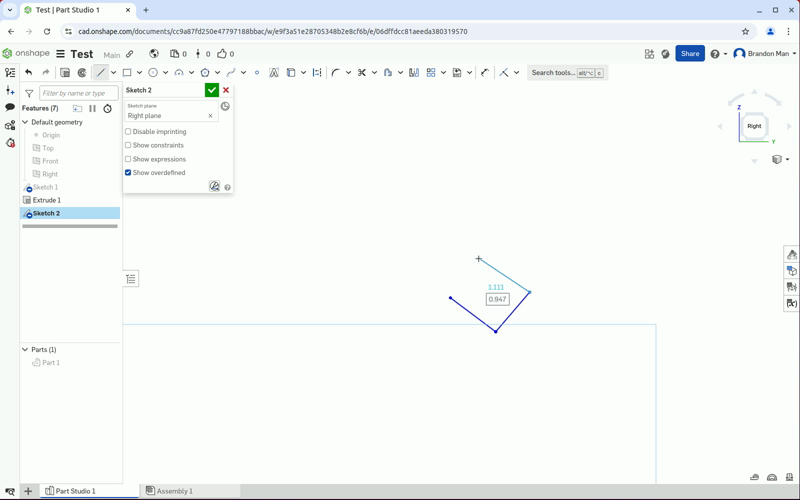
scroll(-6)
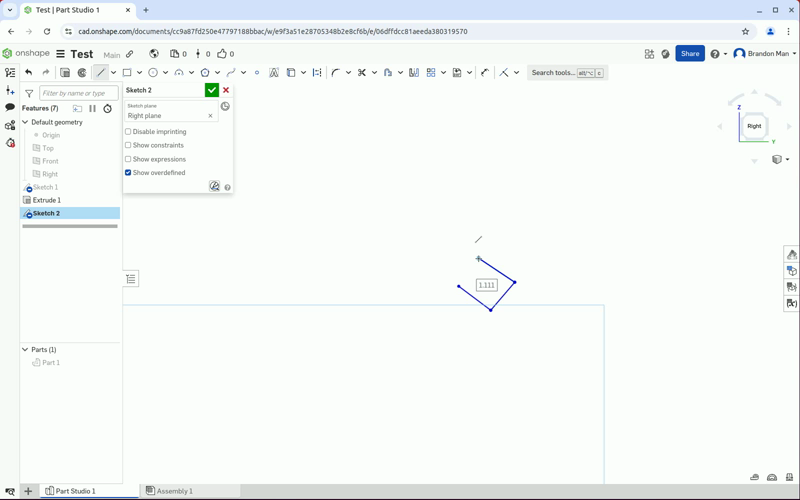
scroll(-6)
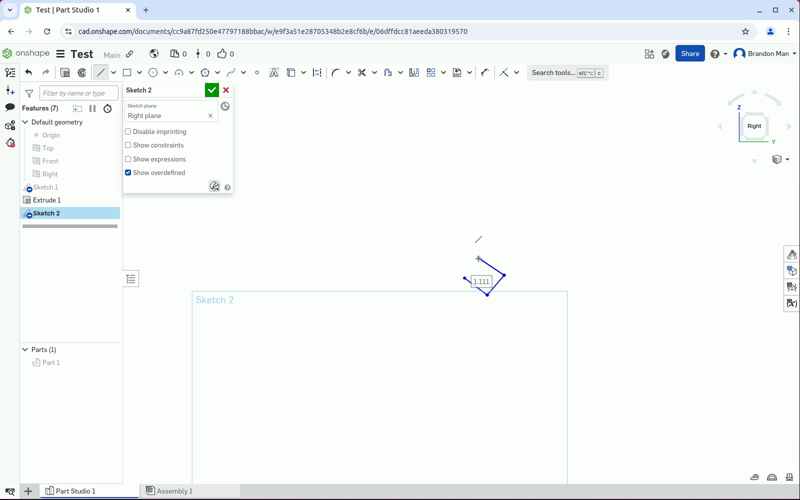
scroll(-6)
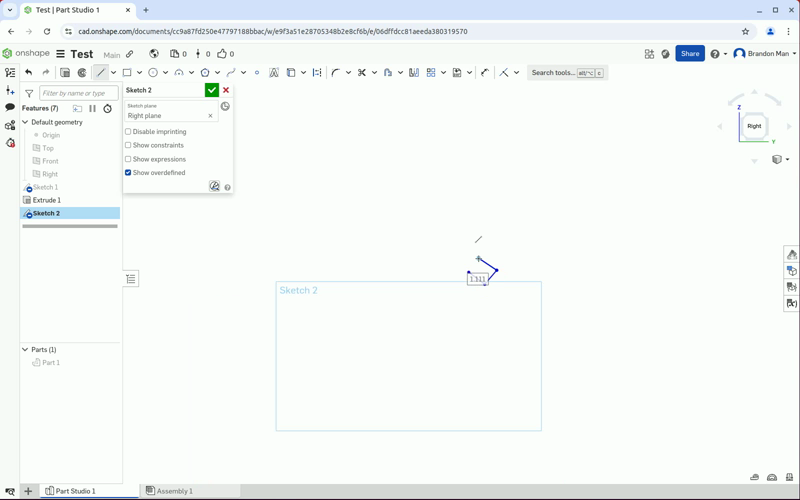
scroll(-6)
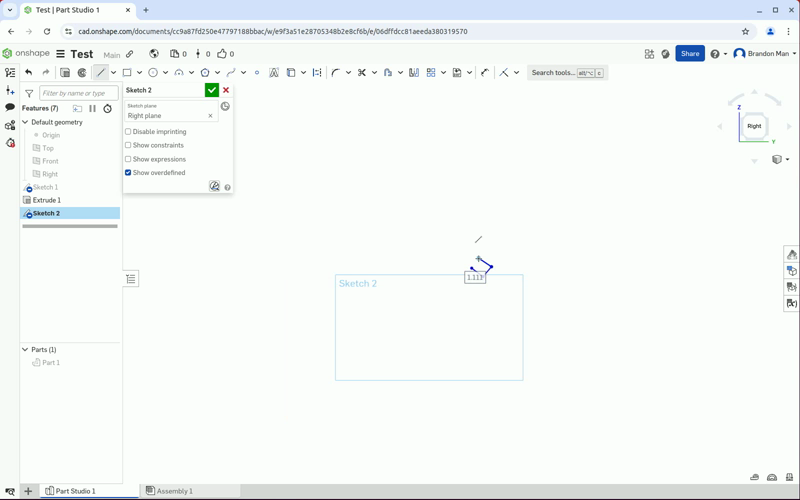
scroll(-6)
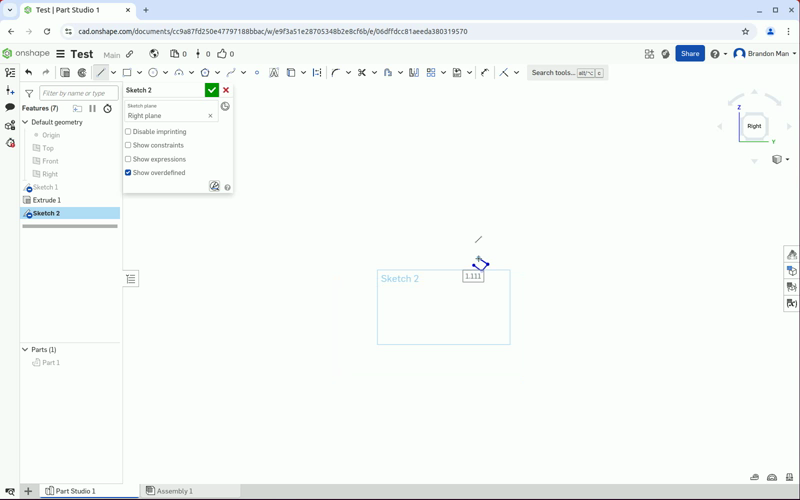
scroll(-6)
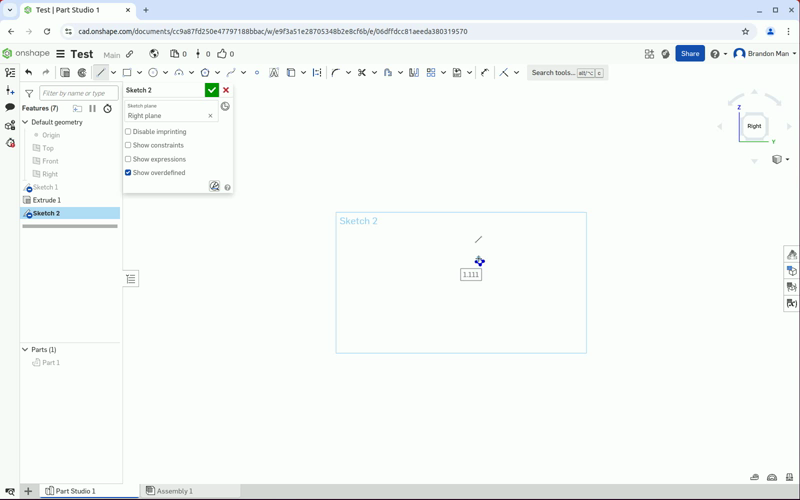
key_up(shift)
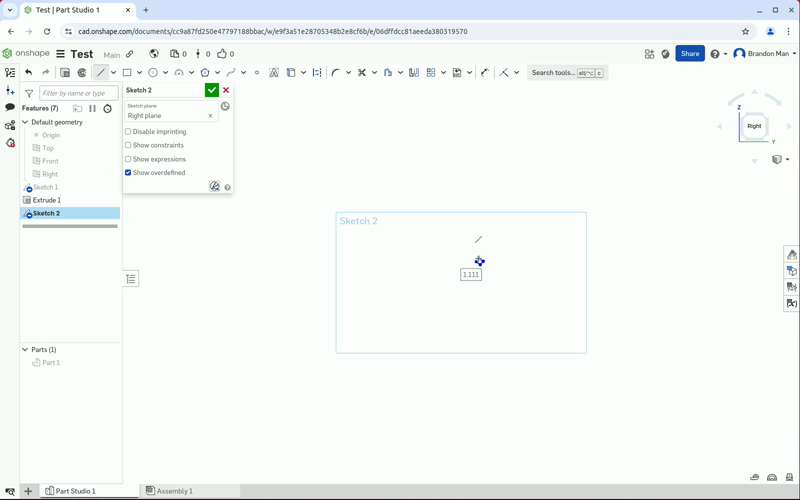
mouse_move(508, 258)
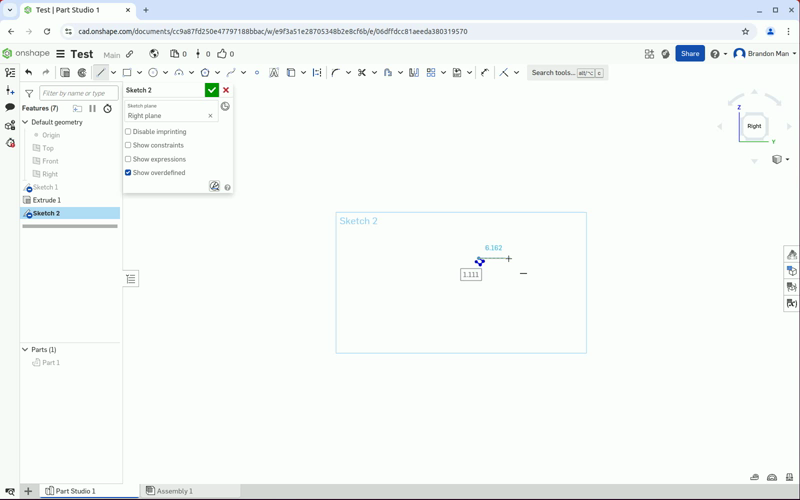
key_down(shift)
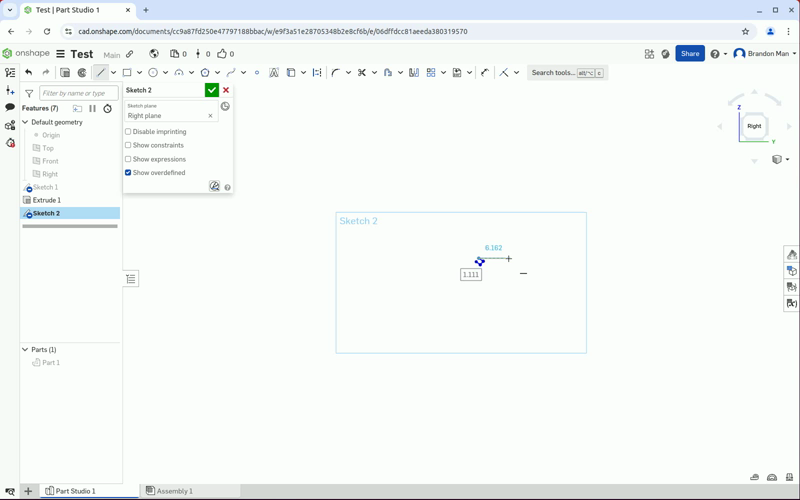
mouse_move(476, 261)
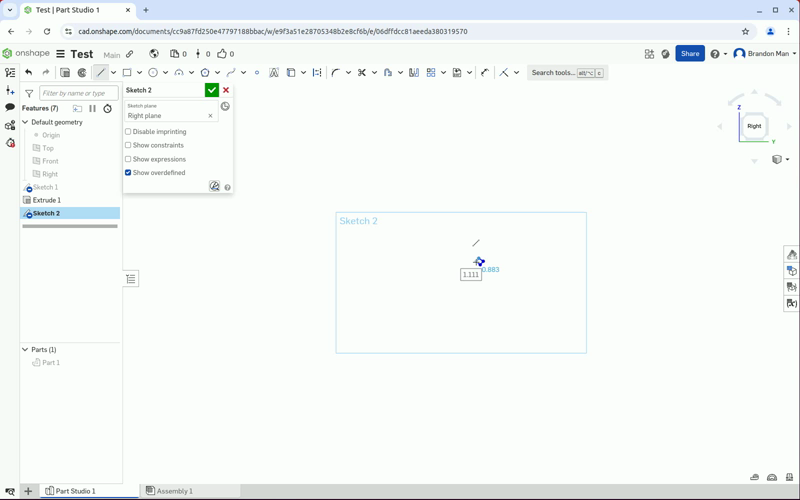
scroll(6)
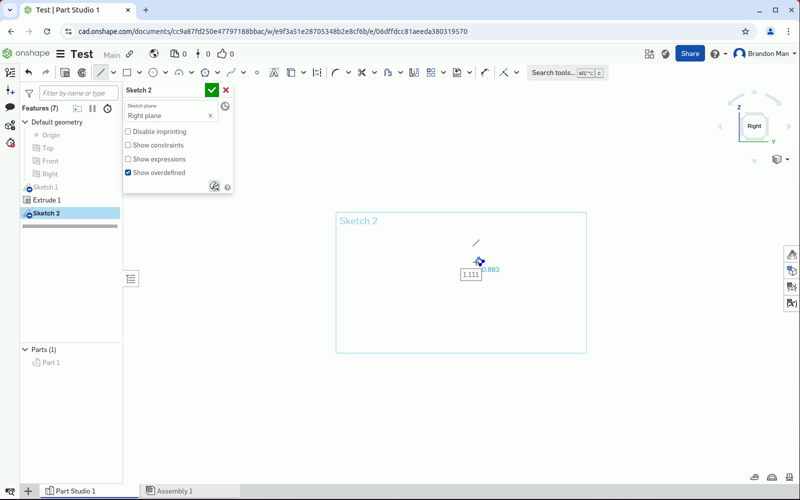
scroll(6)
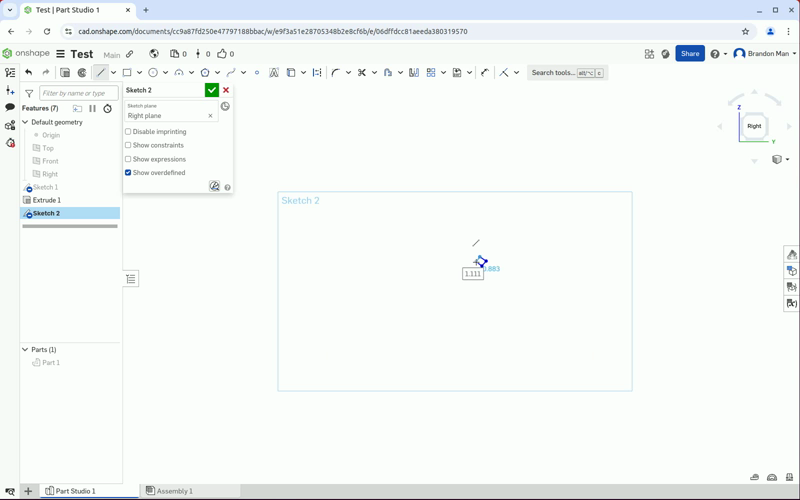
scroll(6)
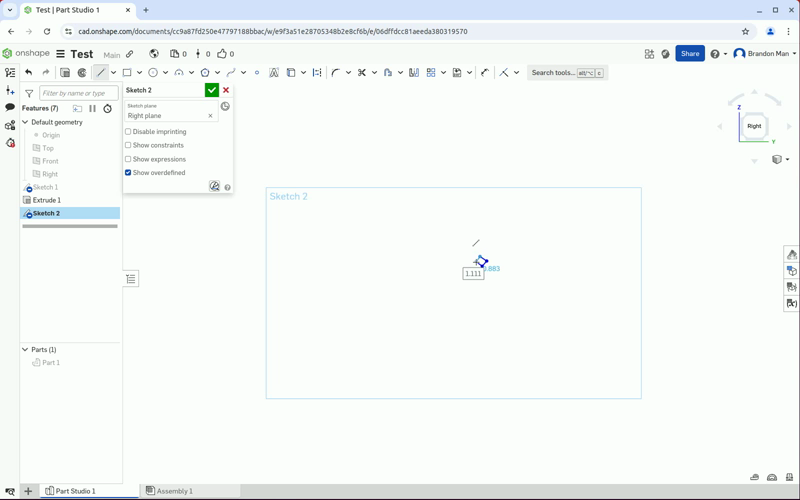
scroll(6)
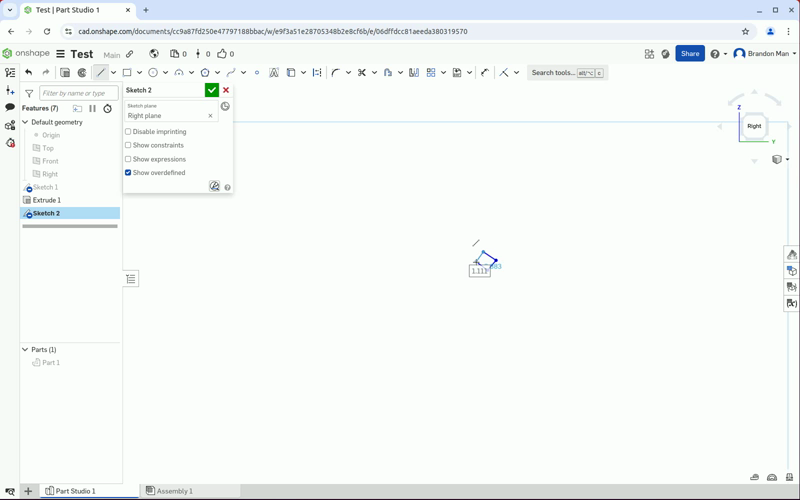
scroll(6)
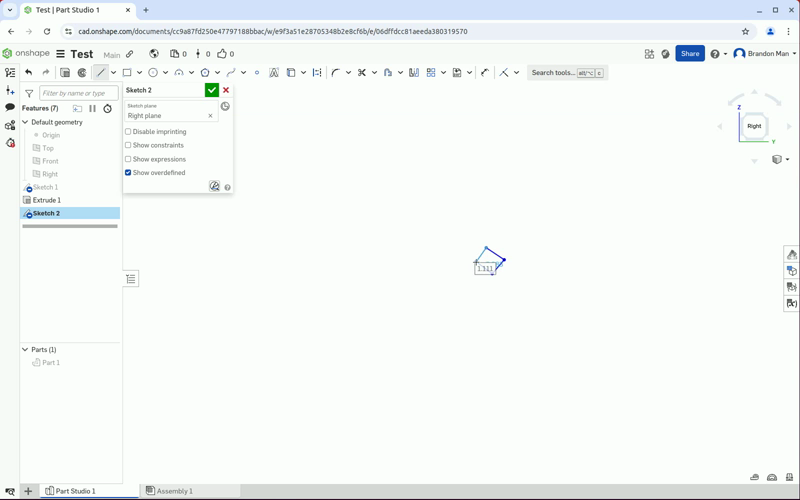
scroll(6)
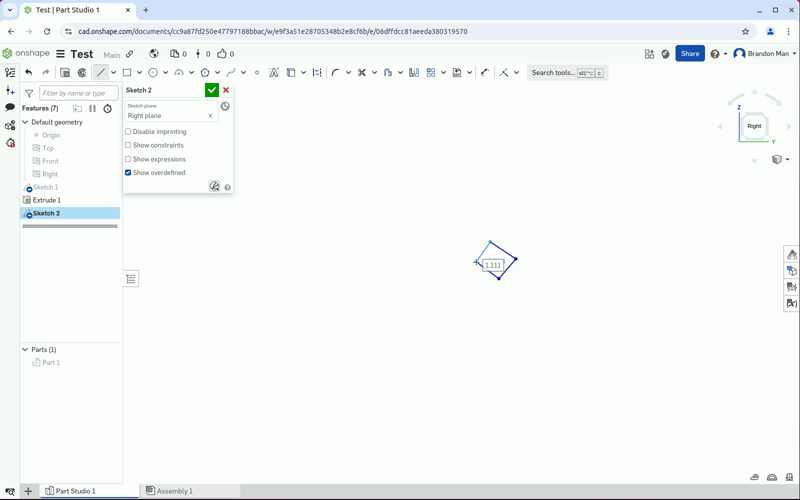
scroll(6)
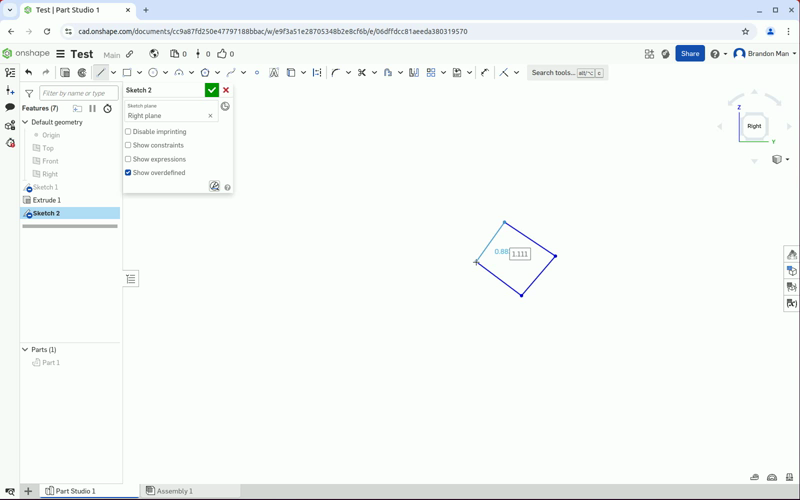
key_up(shift)
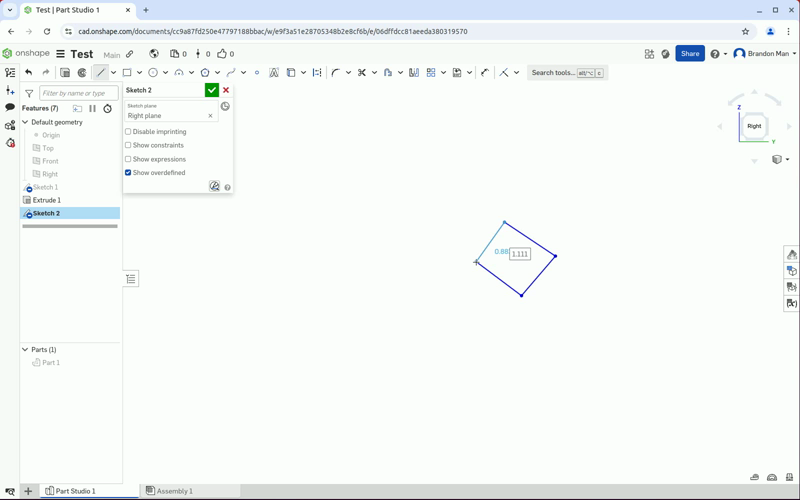
click(476, 261)
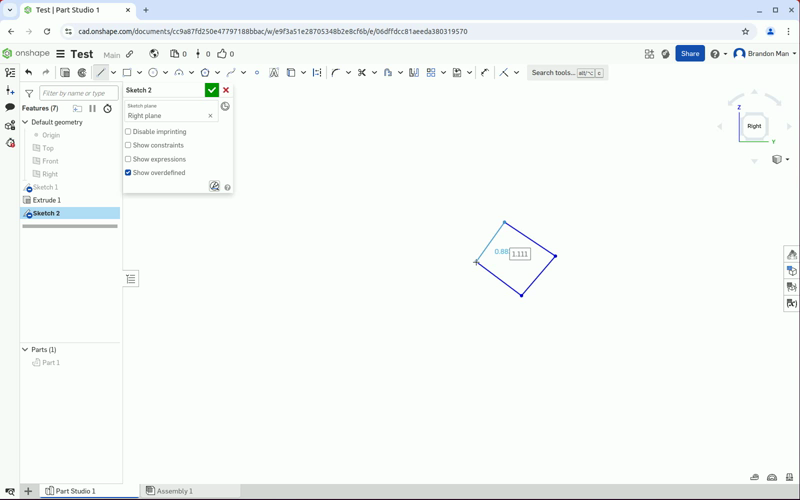
scroll(-6)
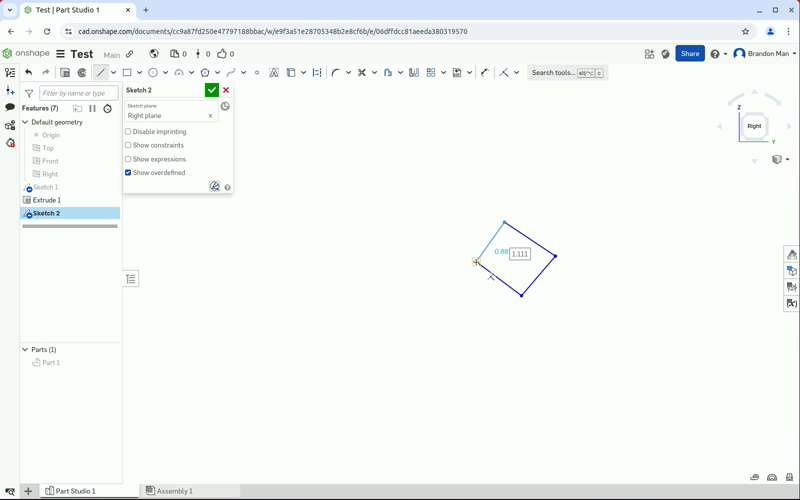
scroll(-6)
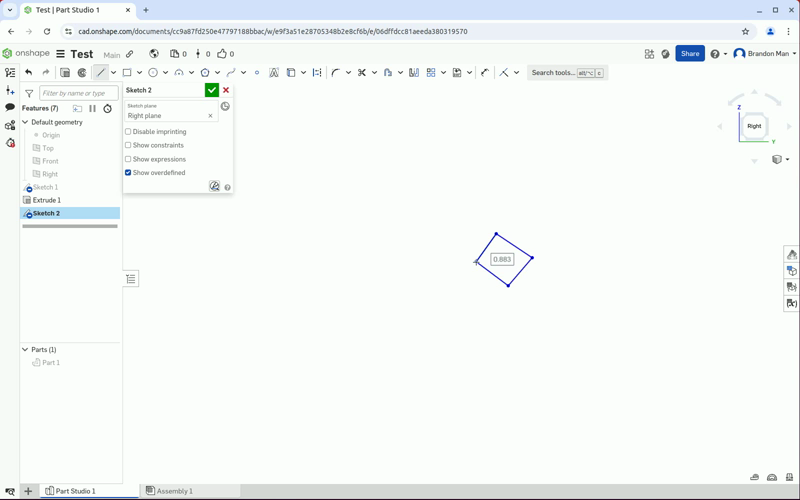
scroll(-6)
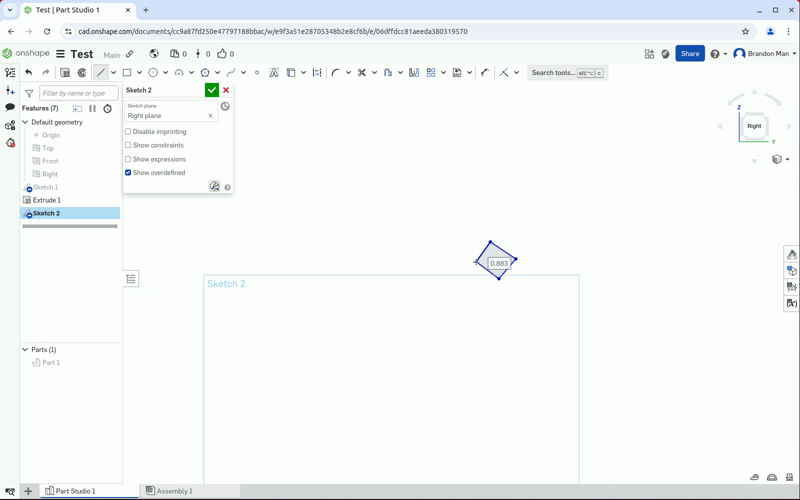
scroll(-6)
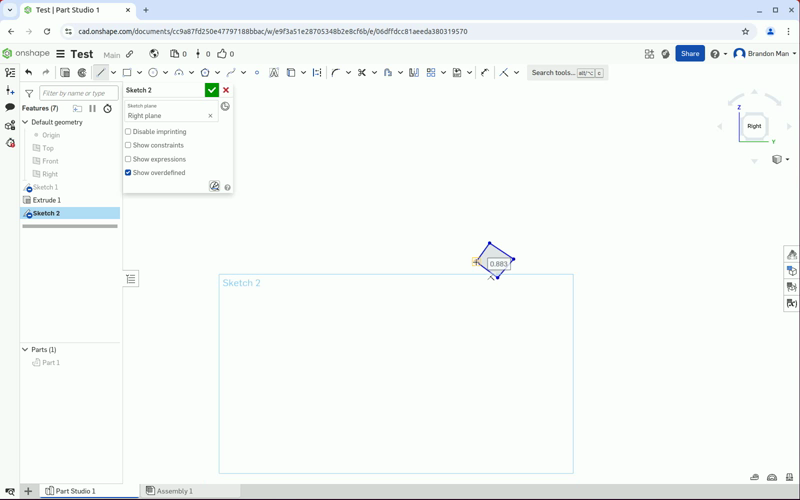
scroll(-6)
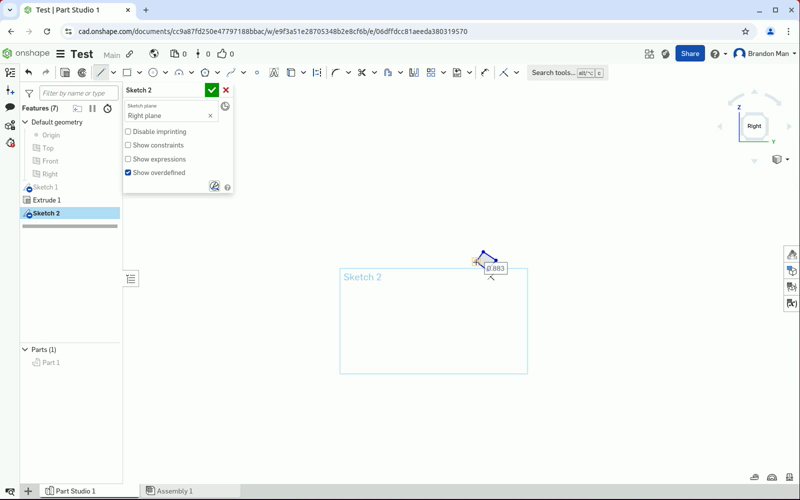
scroll(-6)
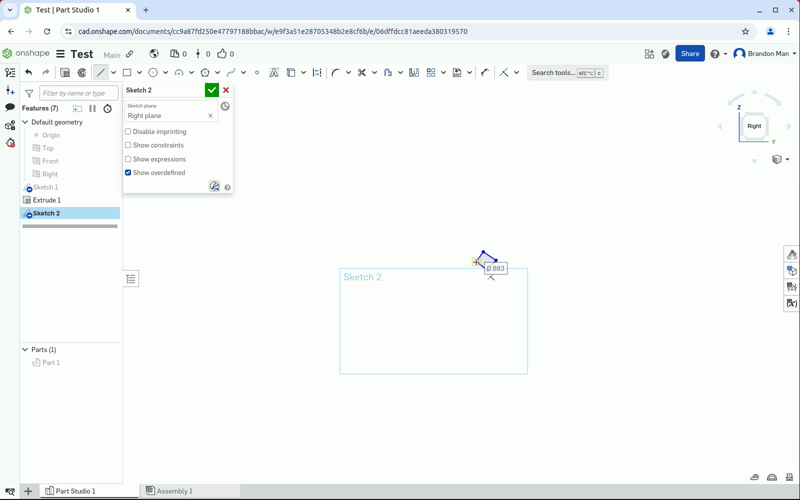
scroll(-6)
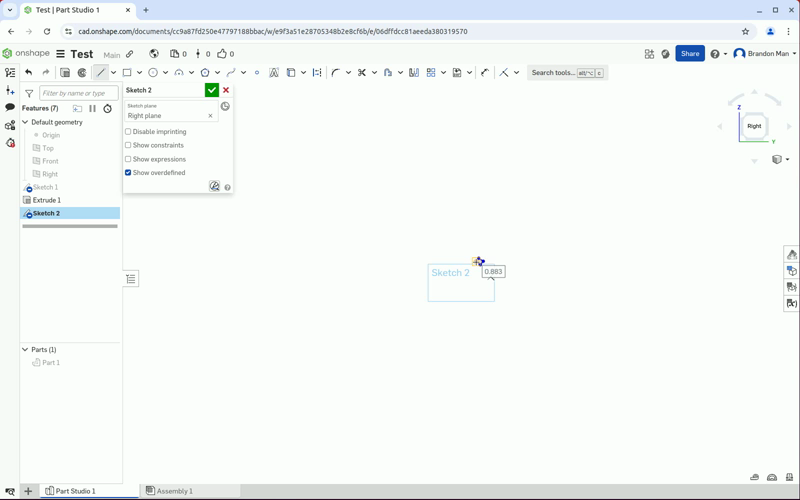
key(esc)
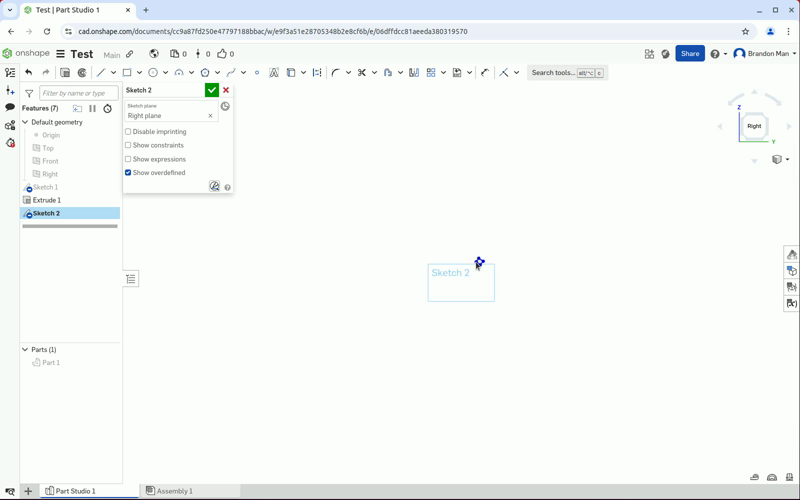
mouse_move(480, 259)
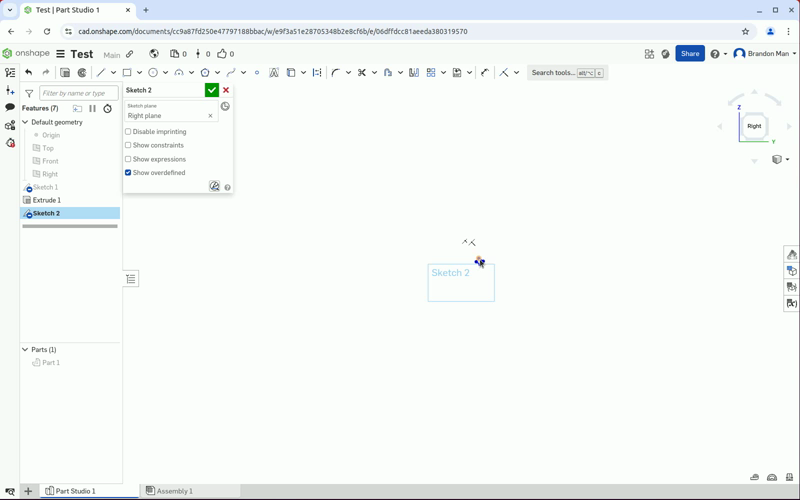
scroll(6)
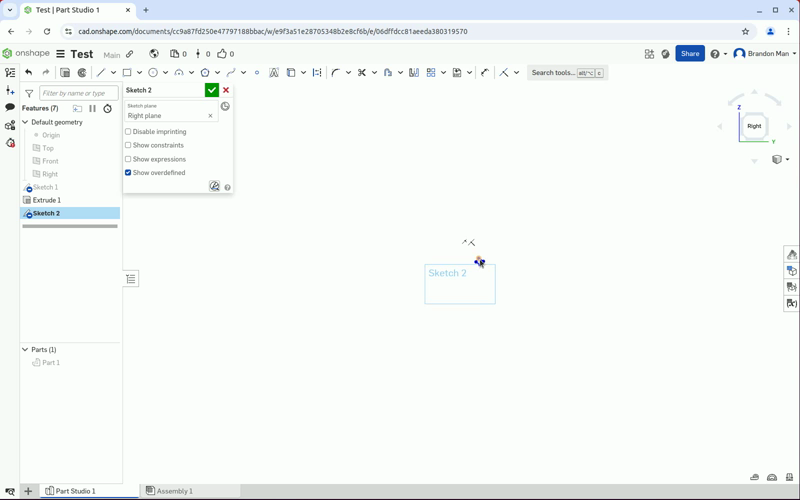
scroll(6)
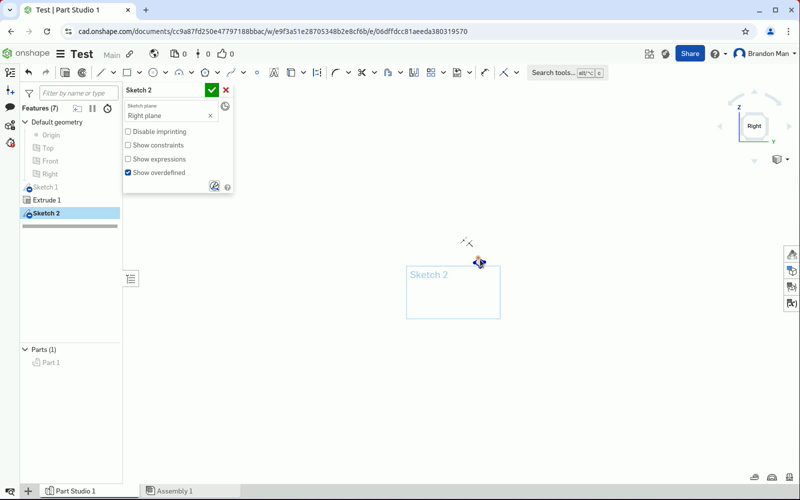
scroll(6)
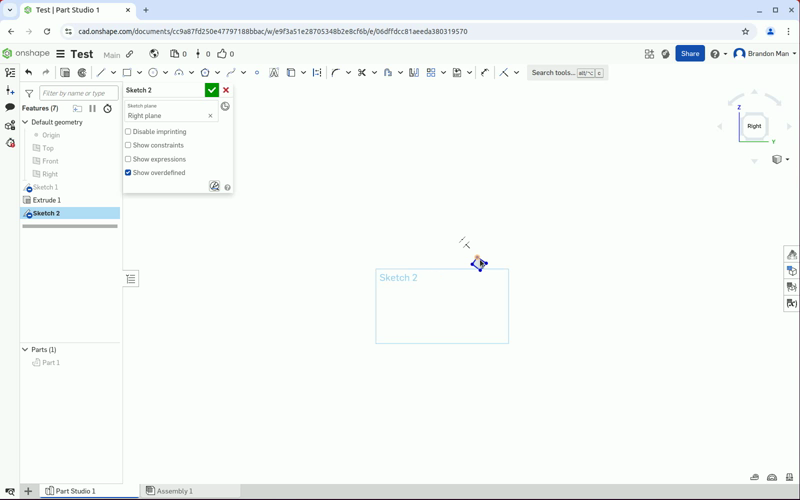
scroll(6)
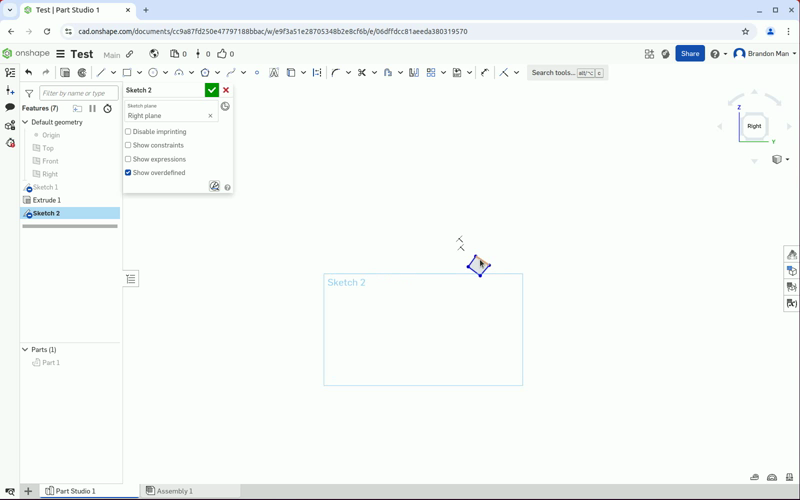
scroll(6)
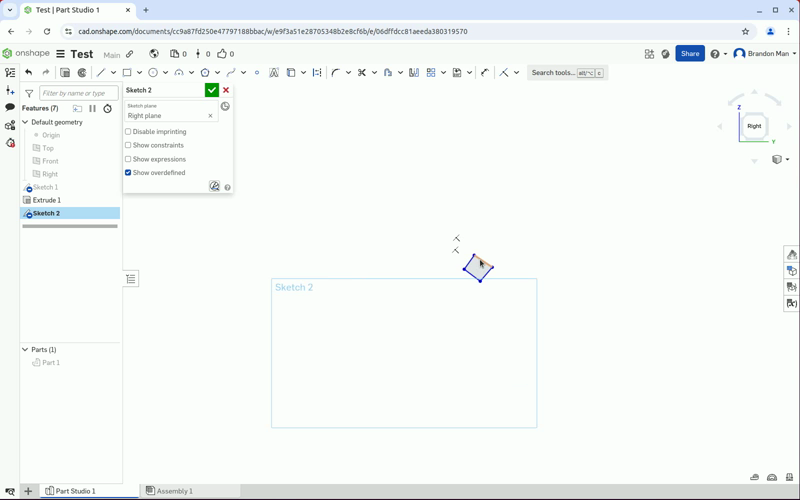
scroll(6)
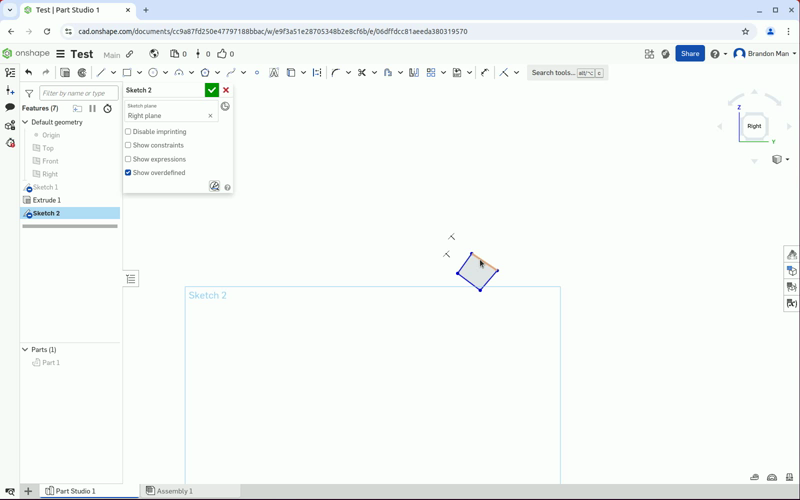
scroll(6)
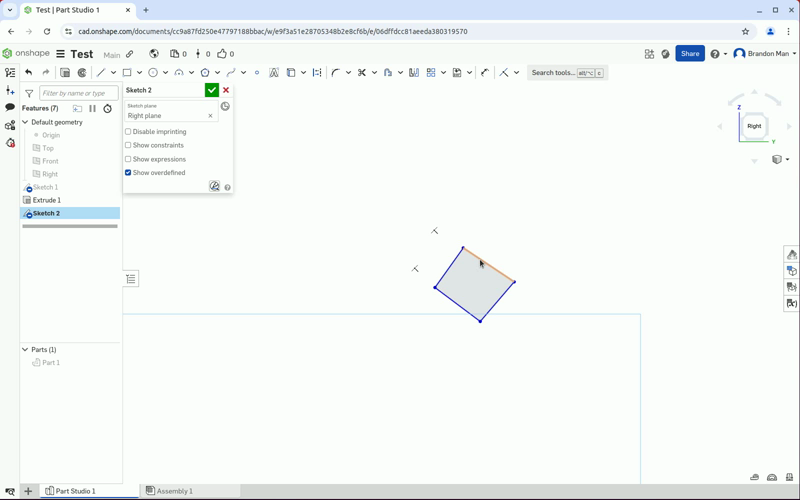
click(480, 259)
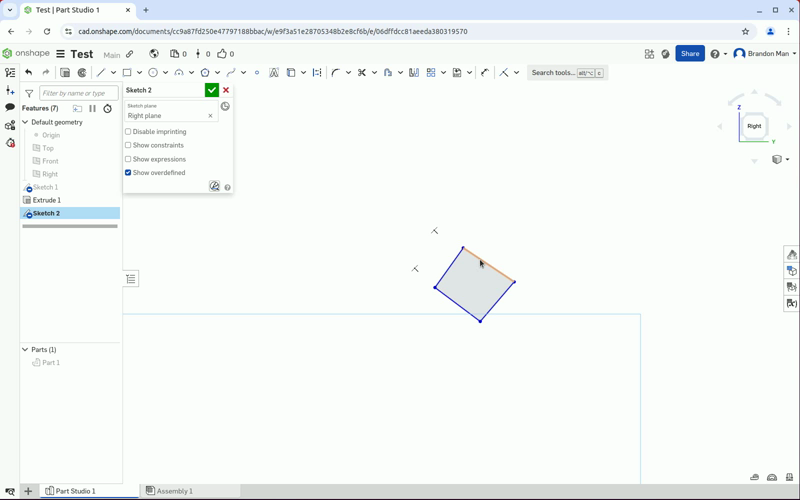
scroll(-6)
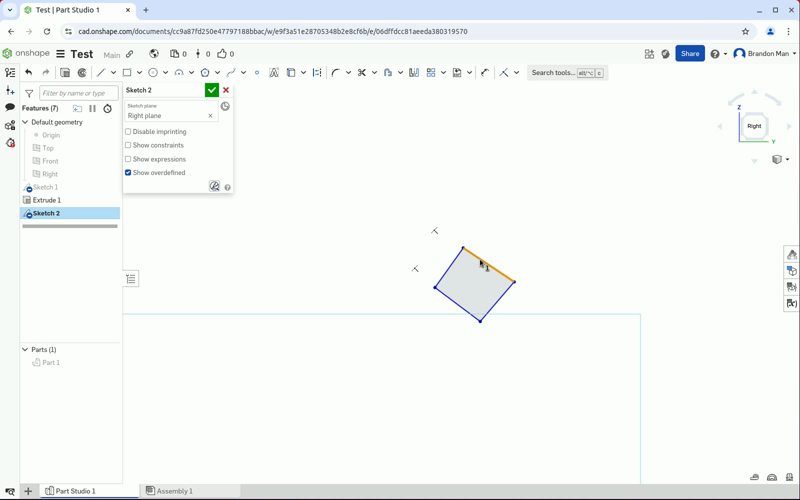
scroll(-6)
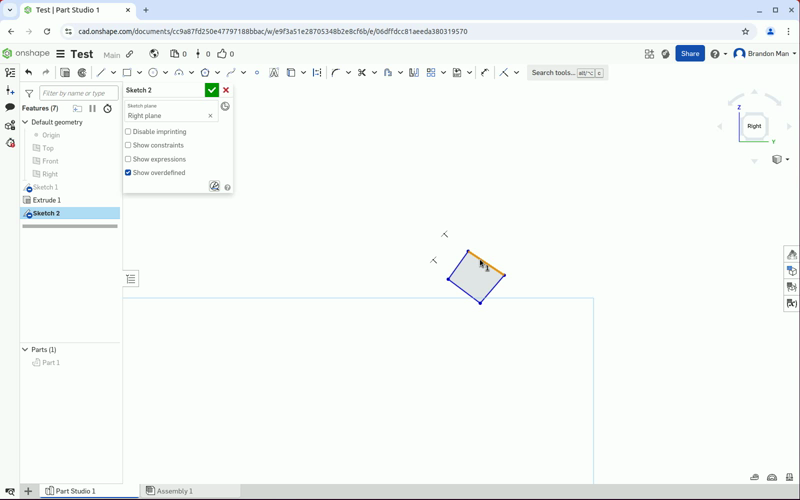
scroll(-6)
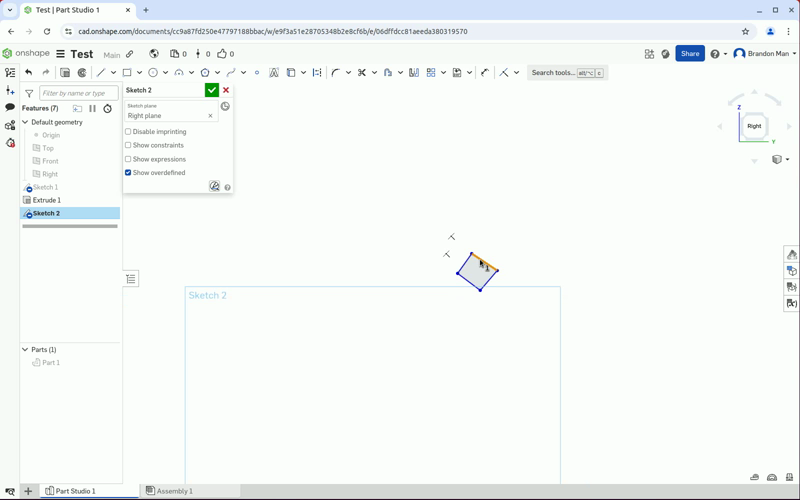
scroll(-6)
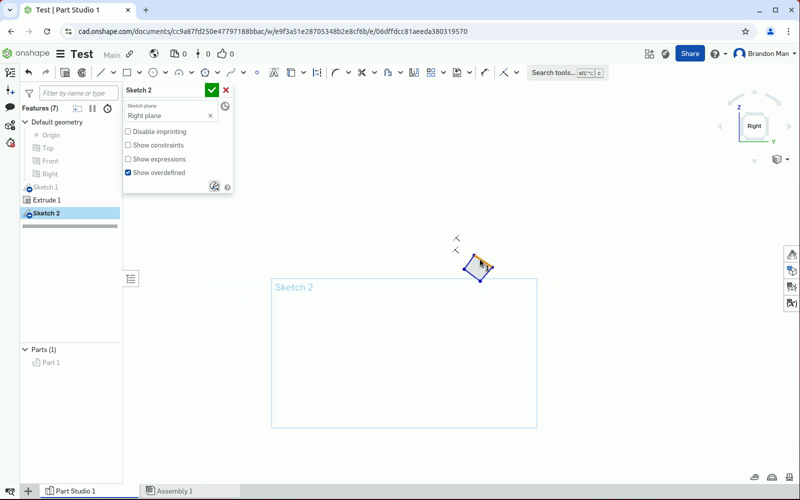
scroll(-6)
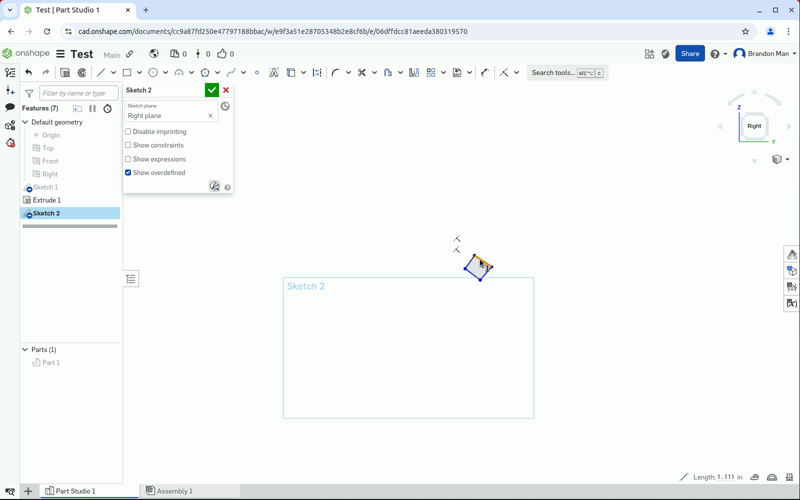
scroll(-6)
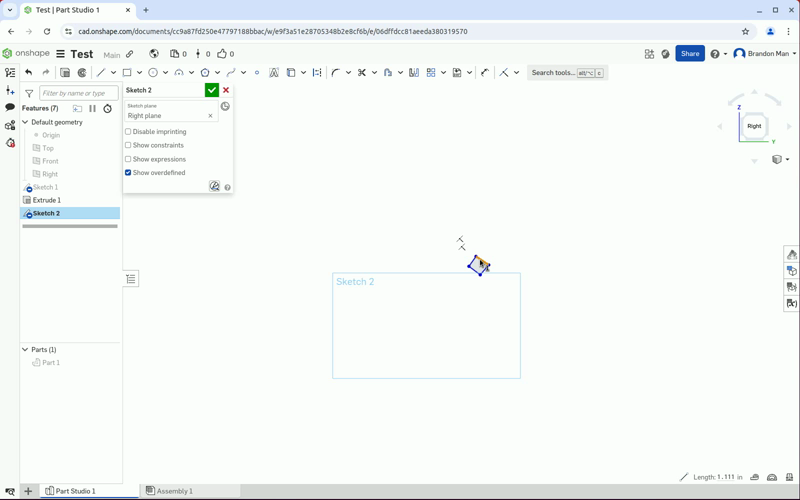
scroll(-6)
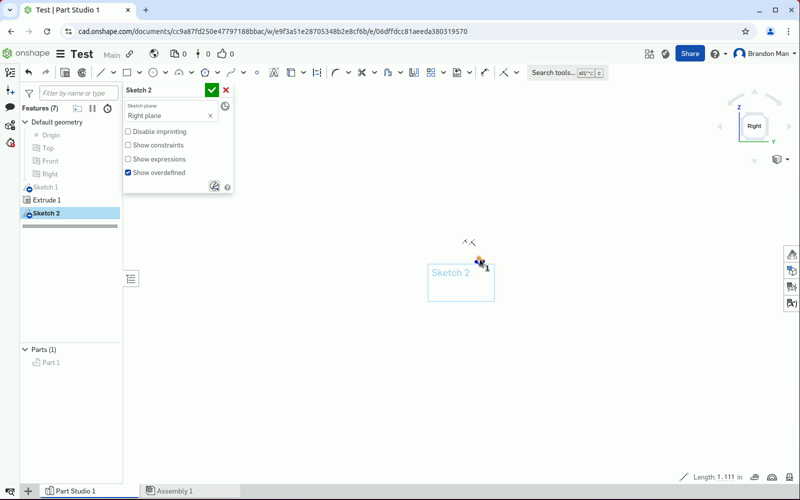
mouse_move(73, 352)
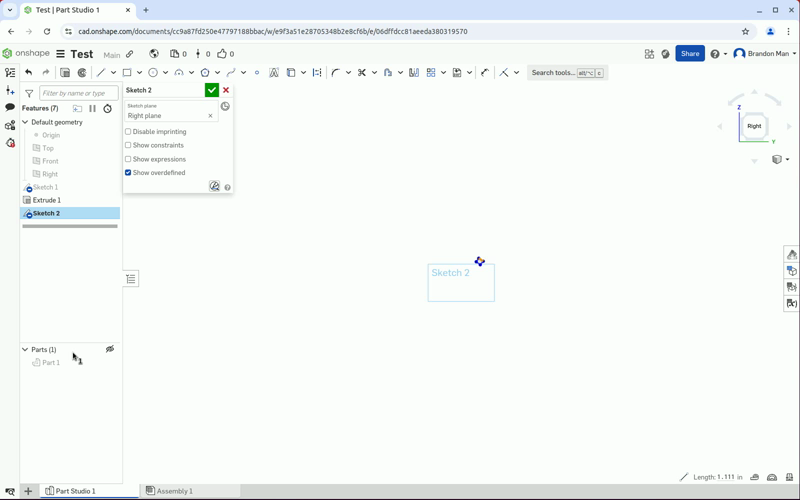
key(shift+y)
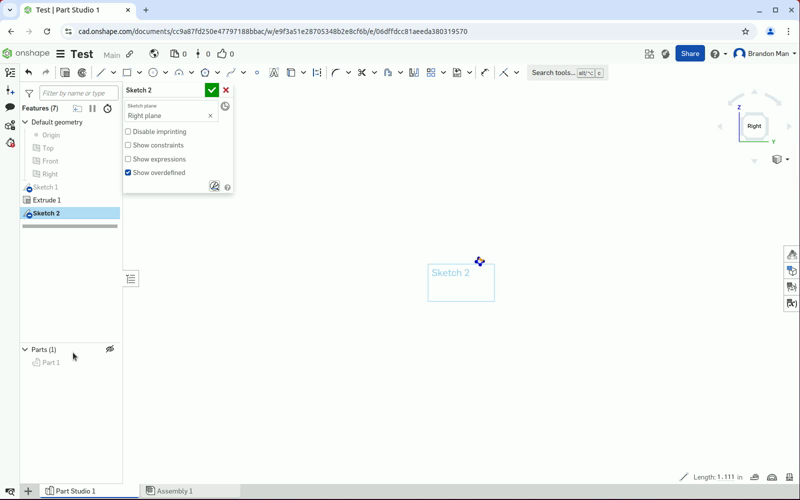
key(shift+e)
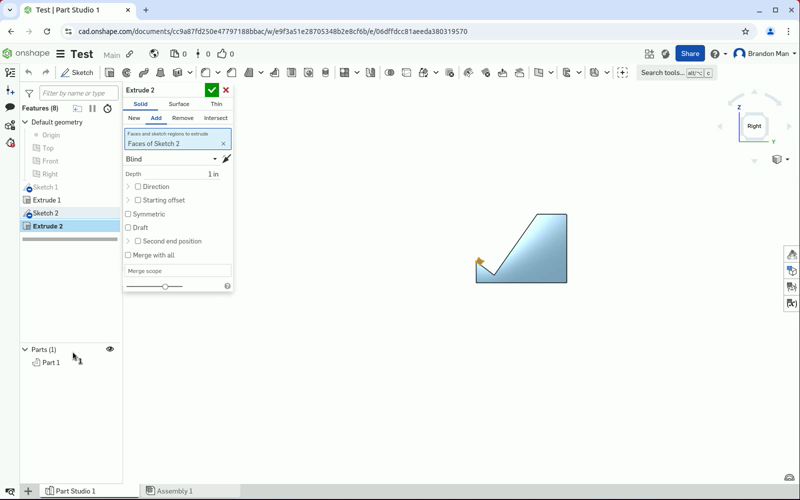
mouse_move(143, 106)
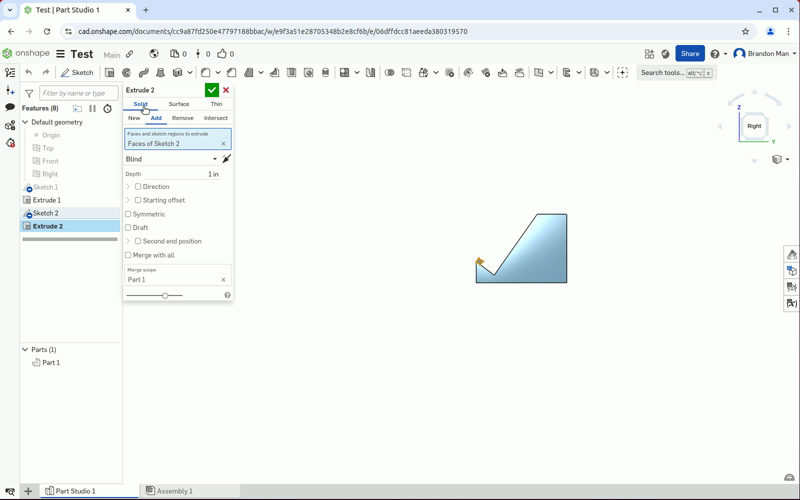
click(143, 106)
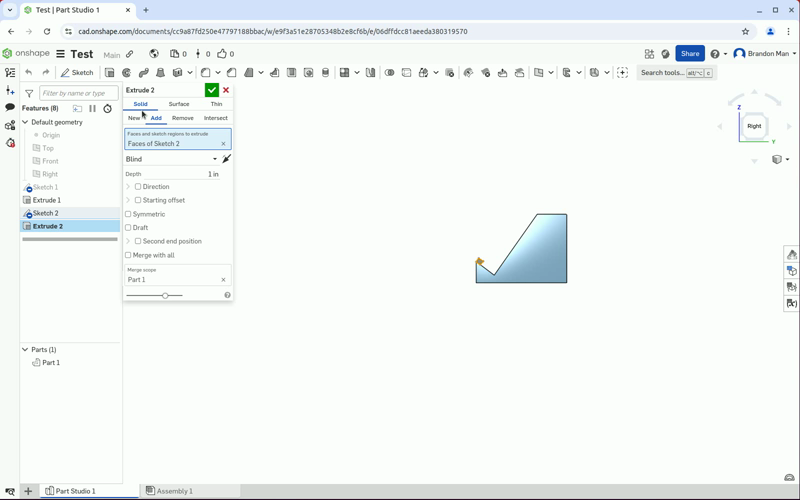
mouse_move(137, 120)
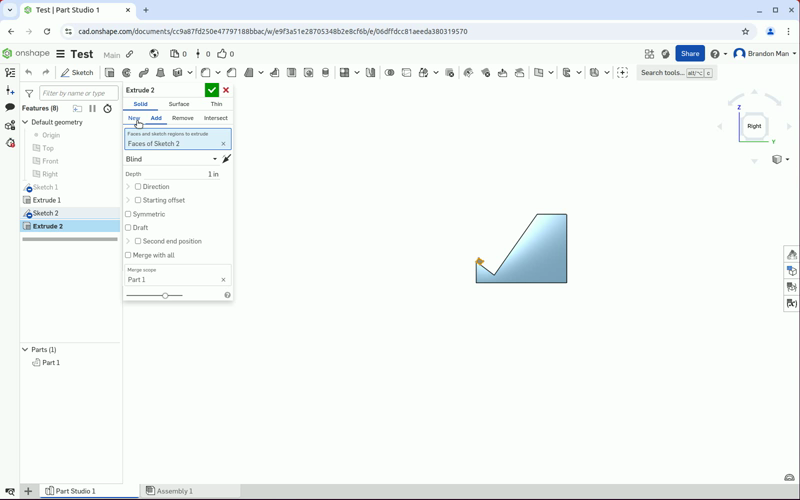
click(137, 120)
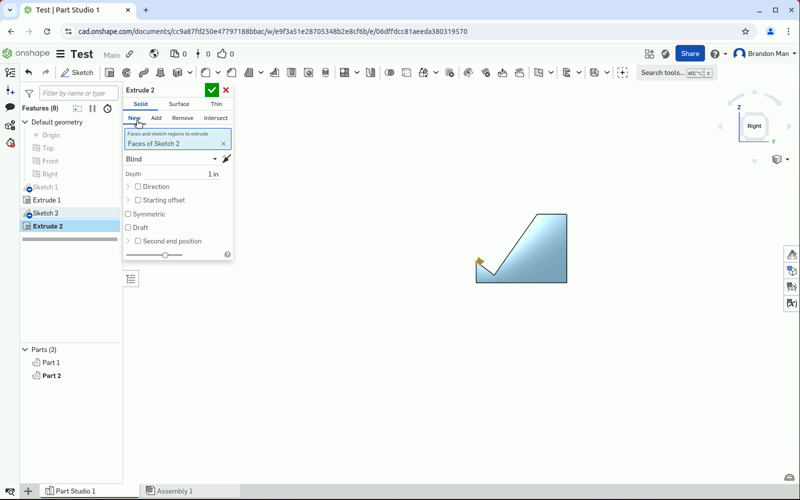
key(tab, 4)
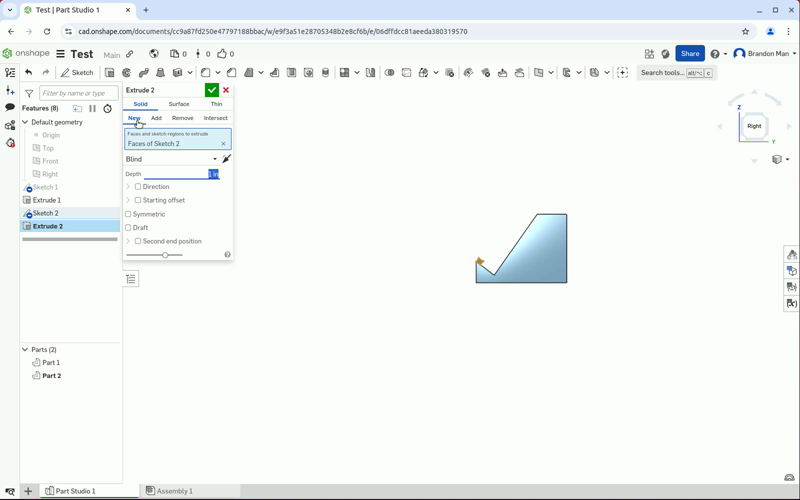
text(23.108)
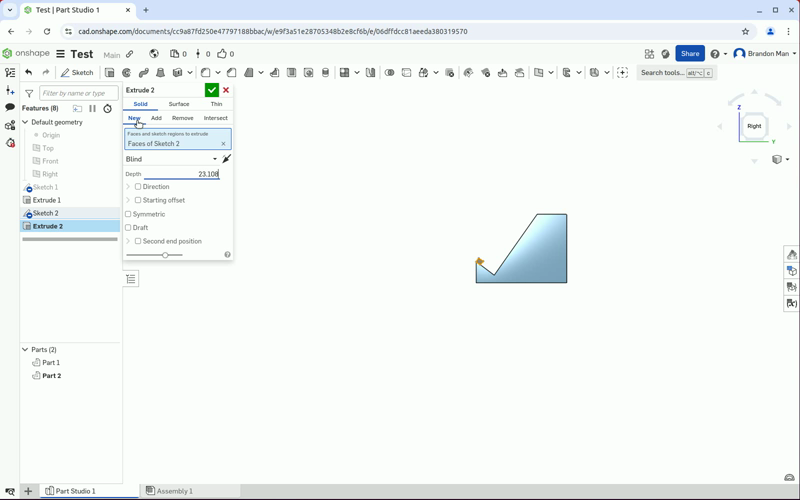
key(enter)
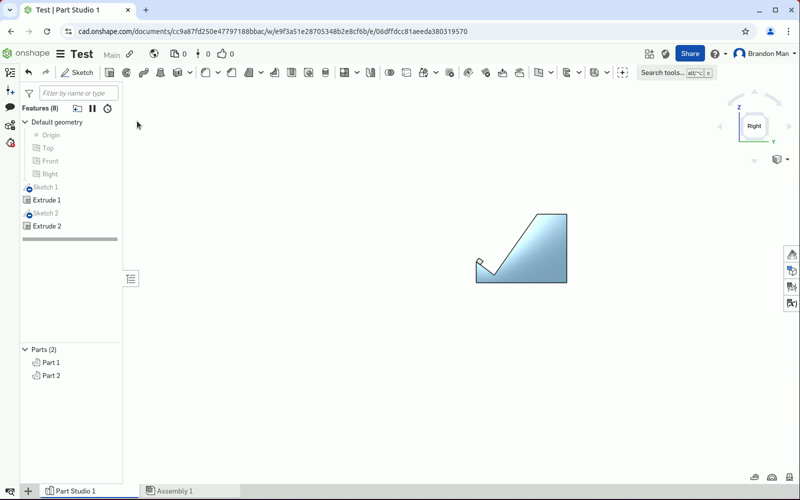
key(shift+h)
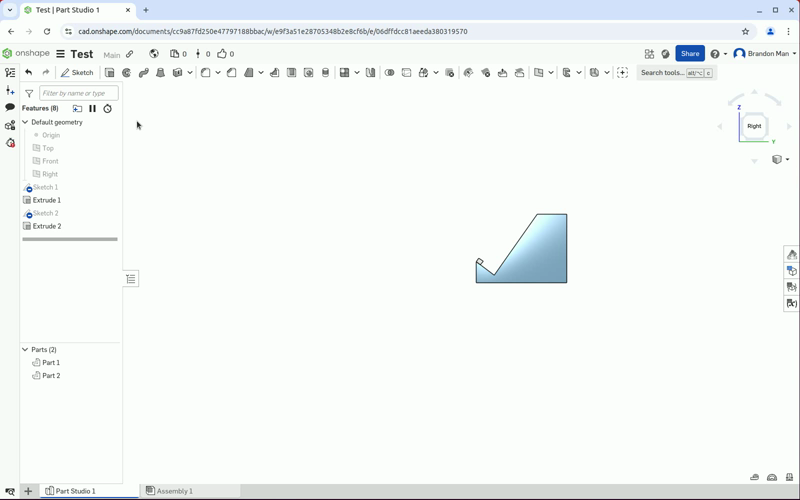
key(shift+h)
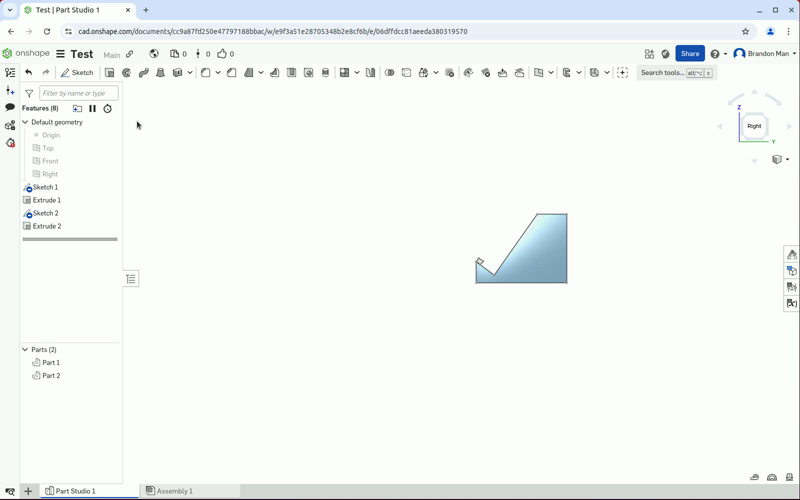
key(shift+7)
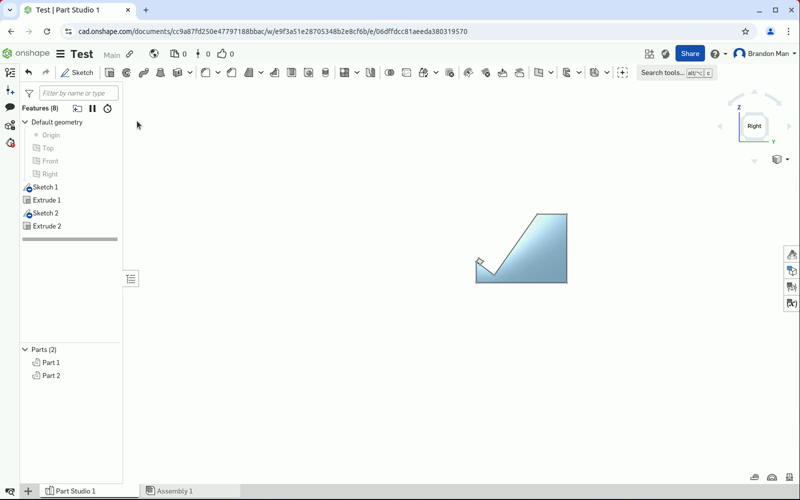
key(right, 2)
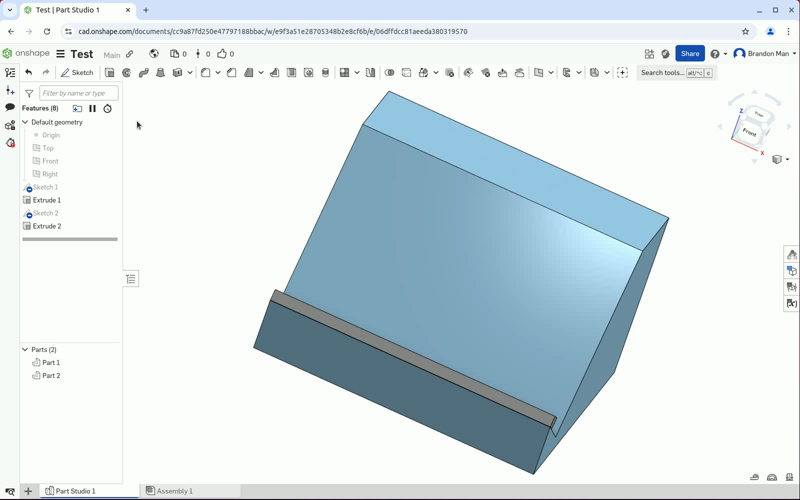
key(down, 2)
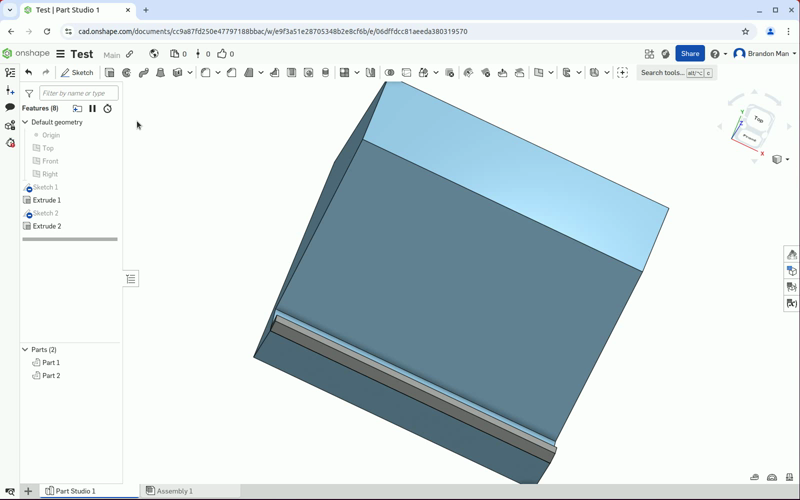
key(up, 2)
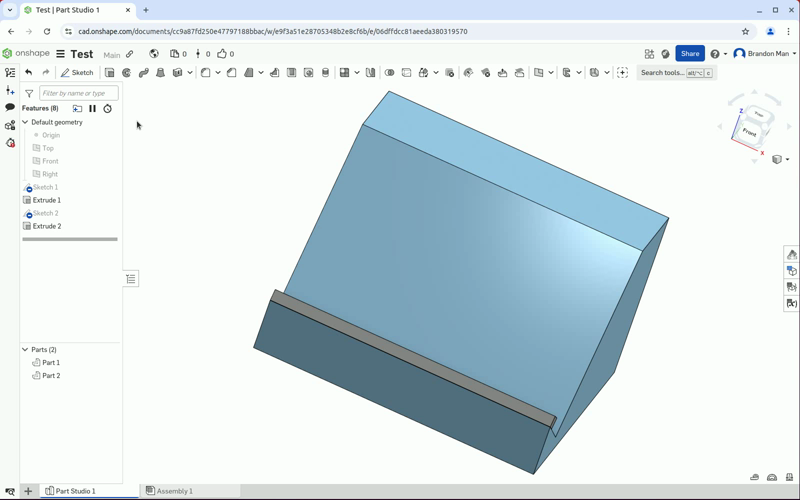
key(left, 2)
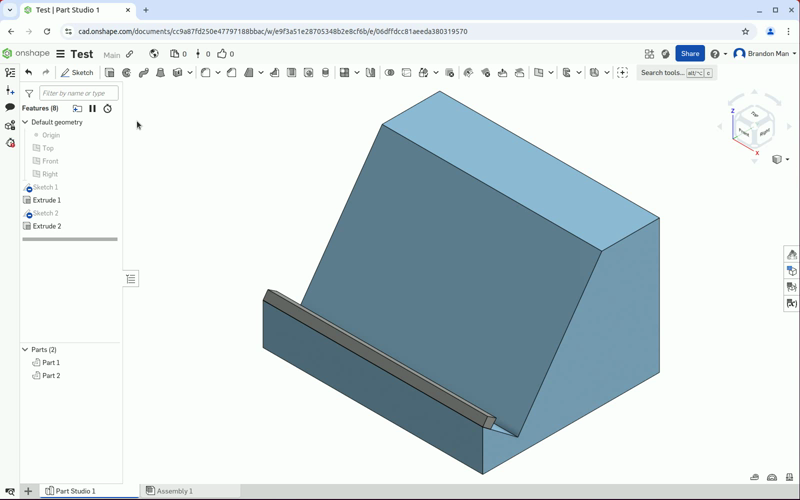
mouse_move(73, 189)
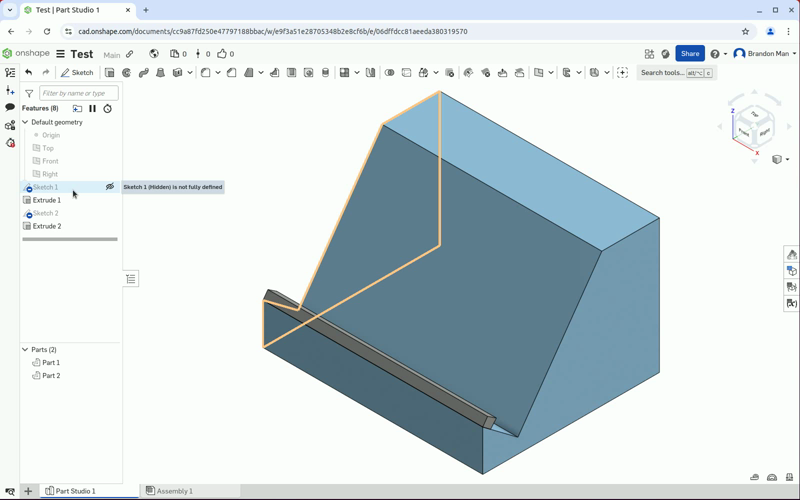
click(73, 189)